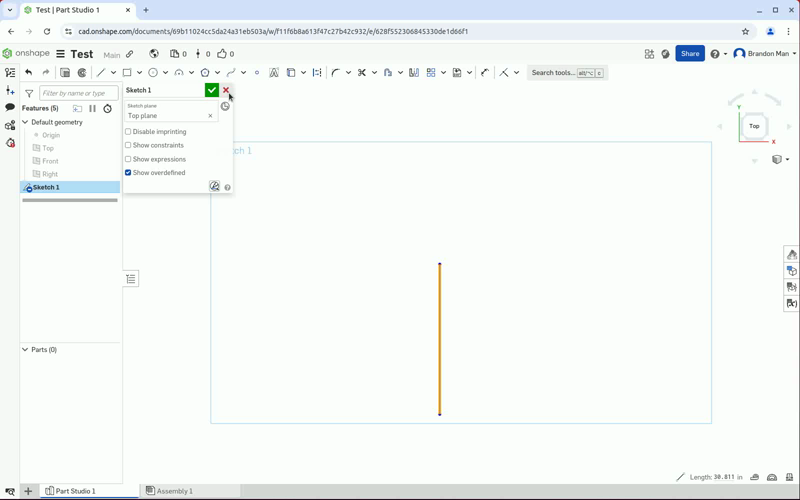
key(shift+h)
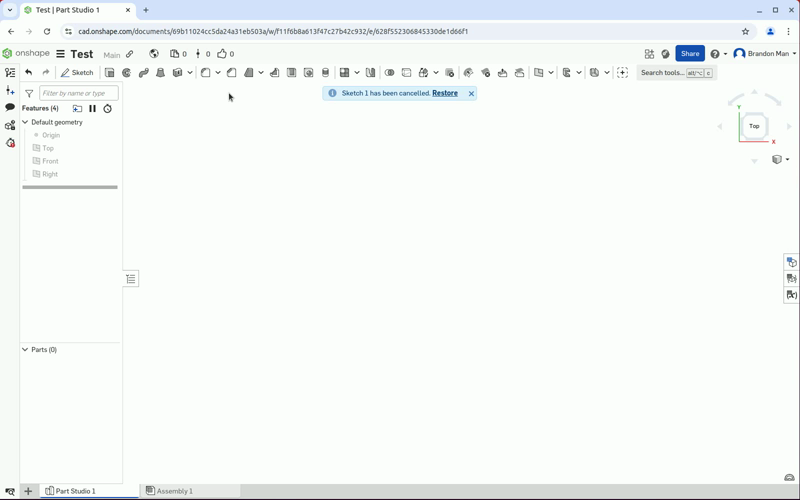
mouse_move(73, 352)
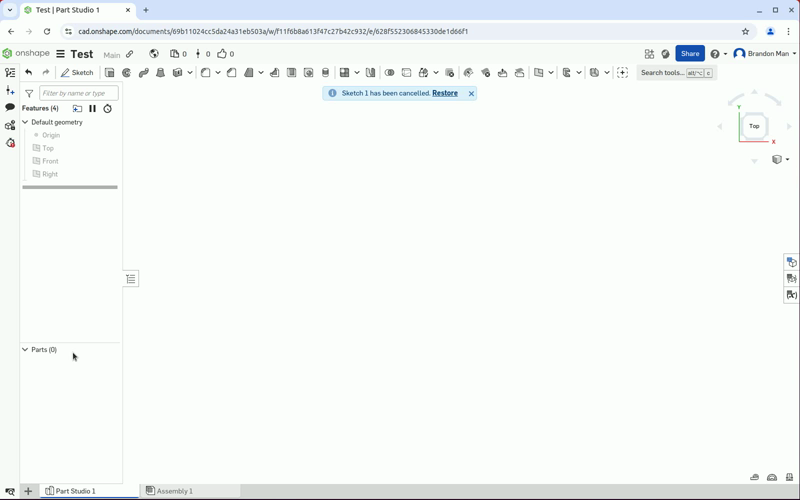
key(y)
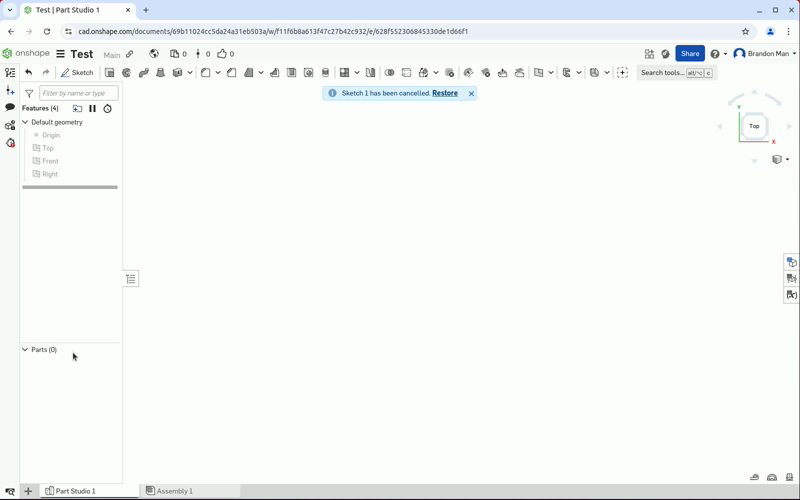
key(shift+p)
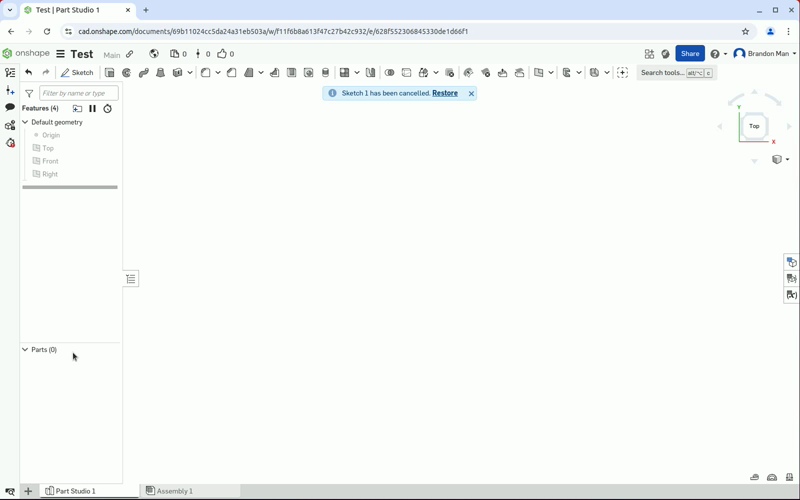
key(space)
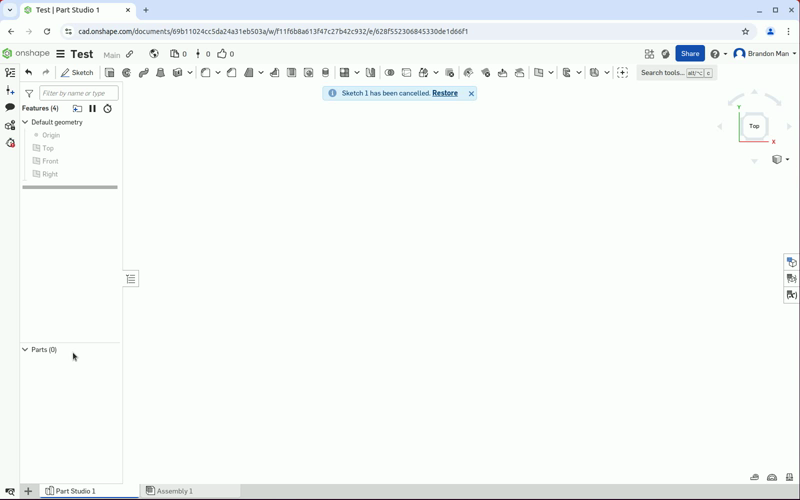
key_down(shift)
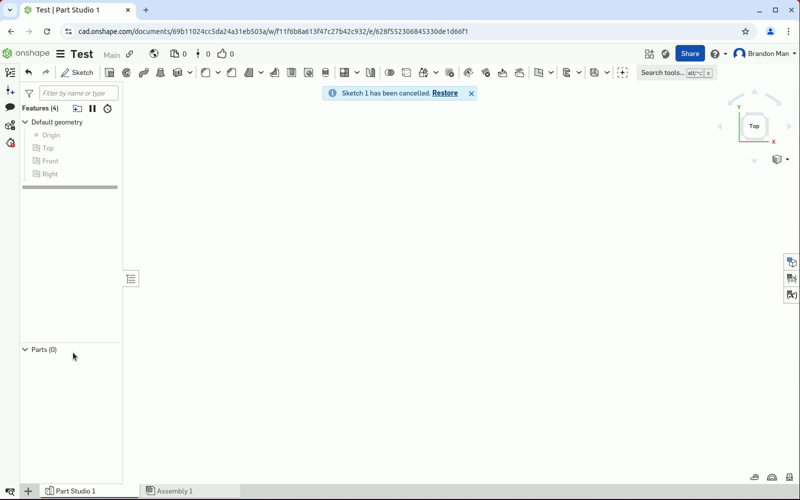
key(up)
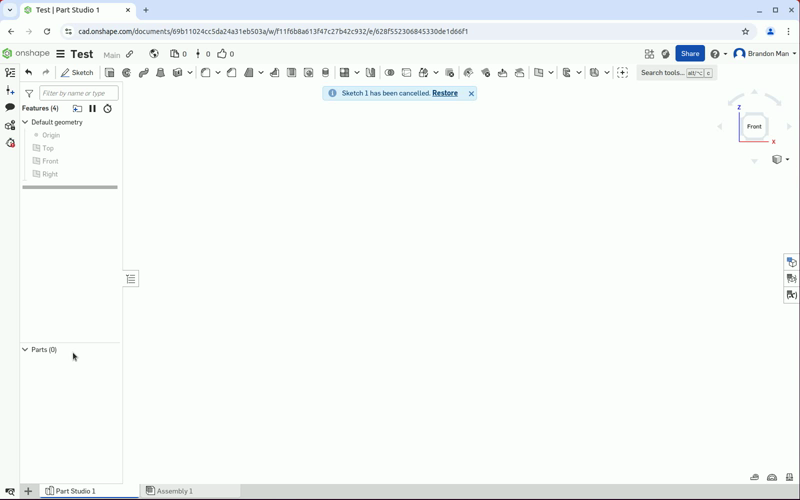
key_up(shift)
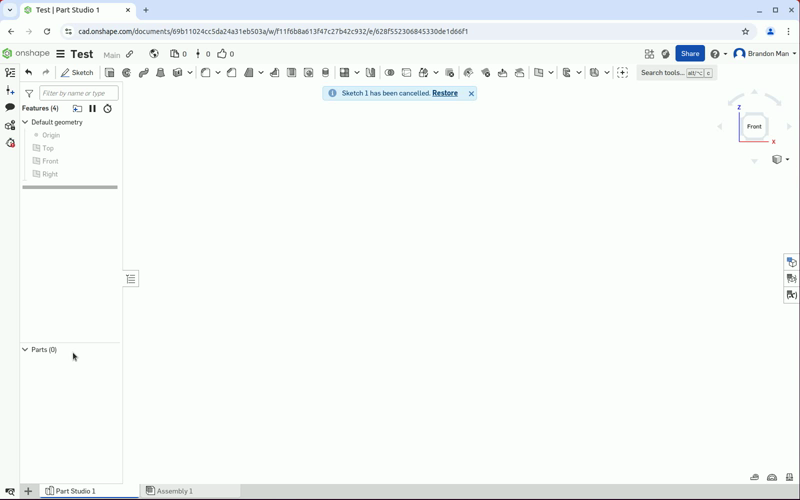
mouse_move(73, 352)
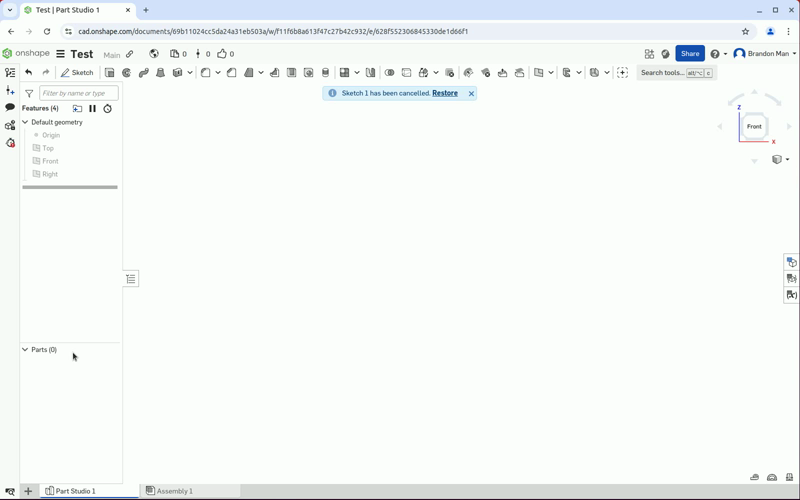
key(shift+y)
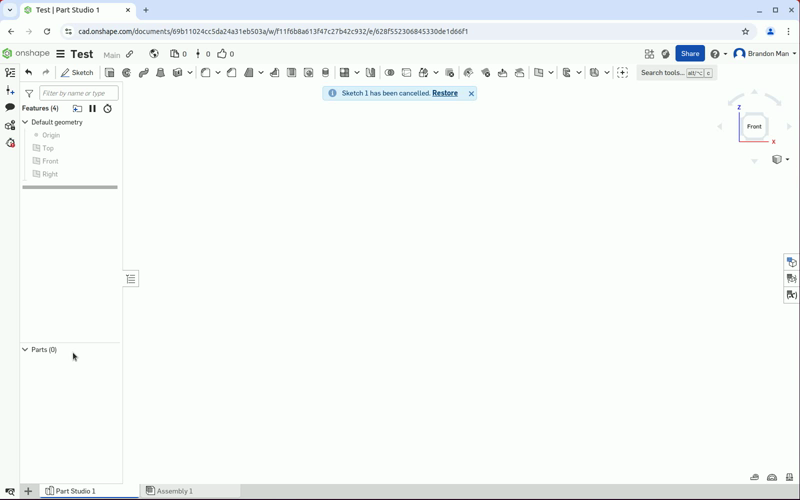
key(shift+s)
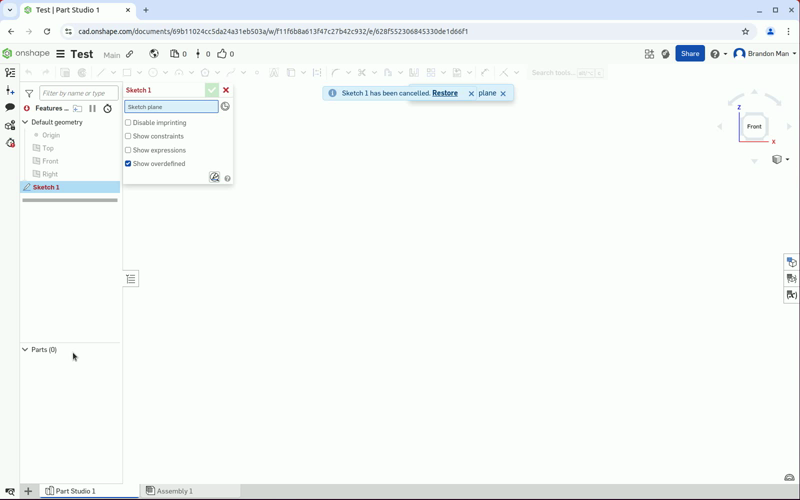
mouse_move(73, 163)
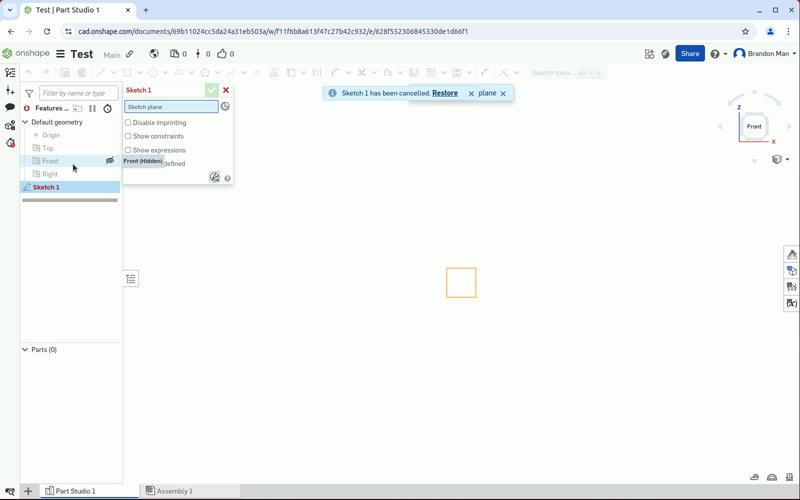
click(73, 163)
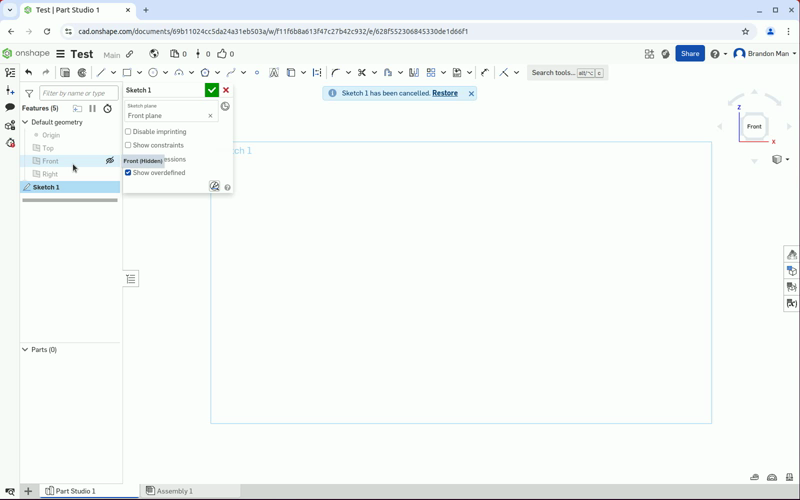
mouse_move(73, 352)
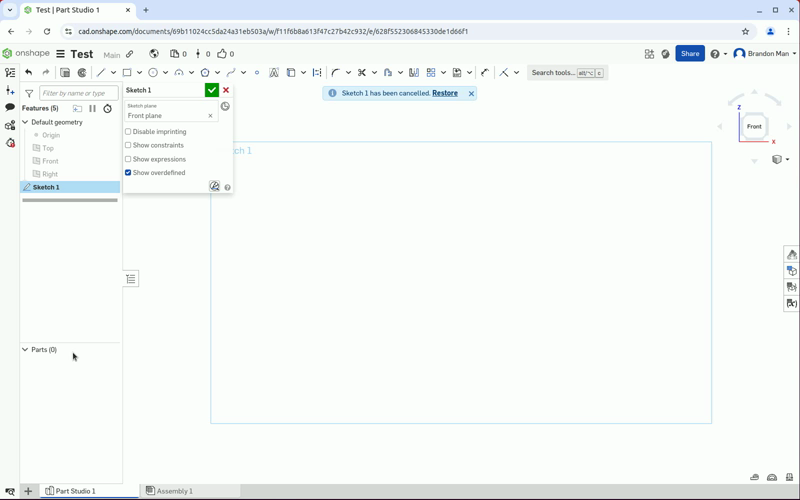
key(y)
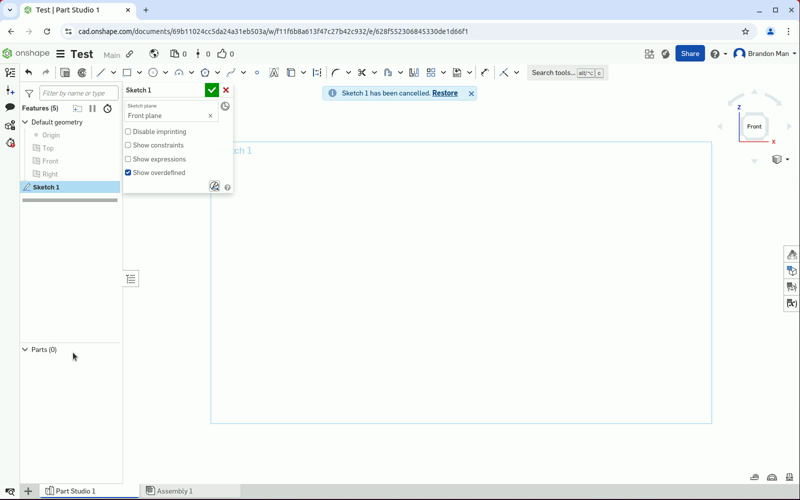
key(l)
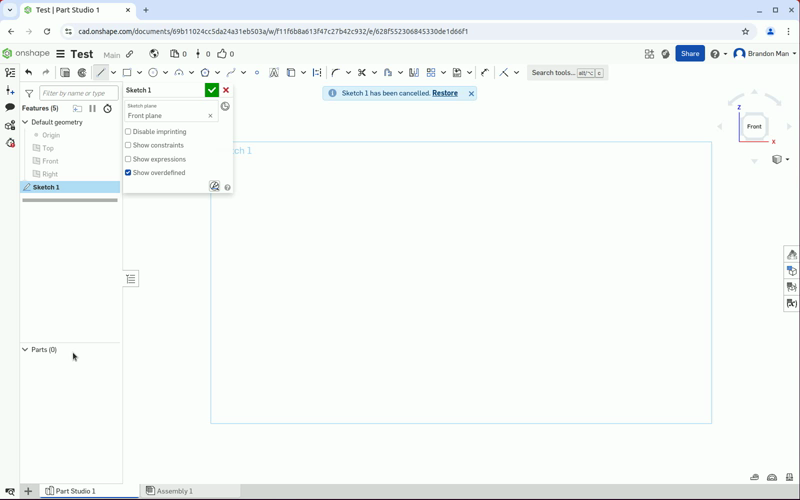
key_down(shift)
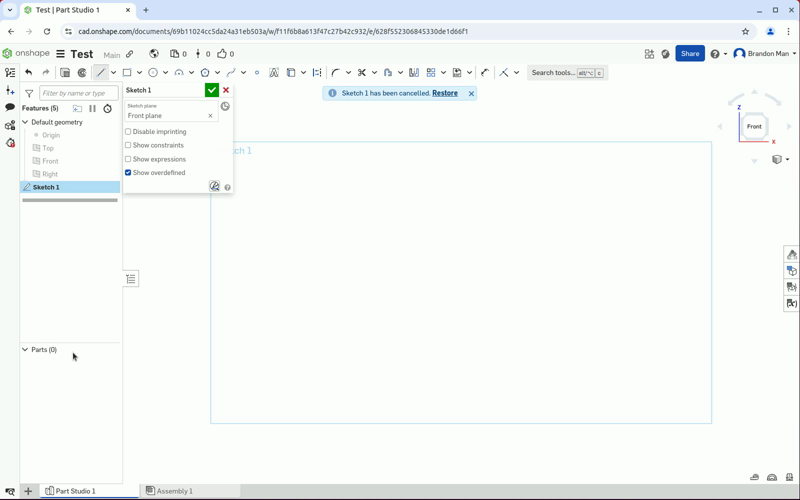
mouse_move(348, 262)
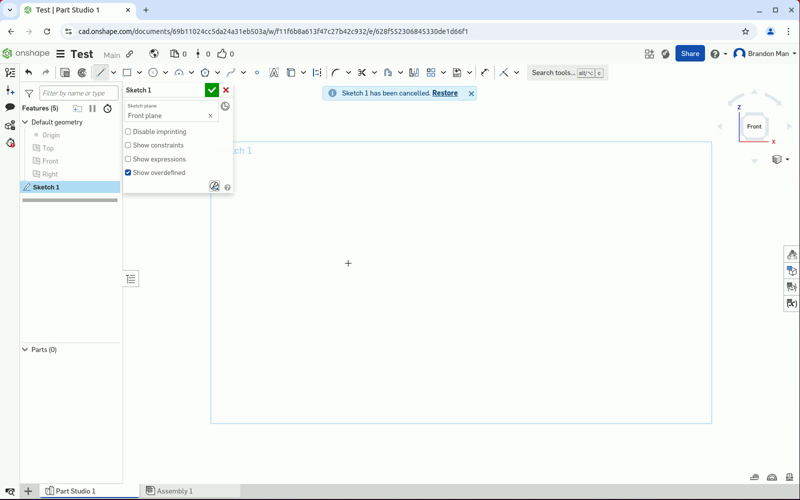
click(348, 262)
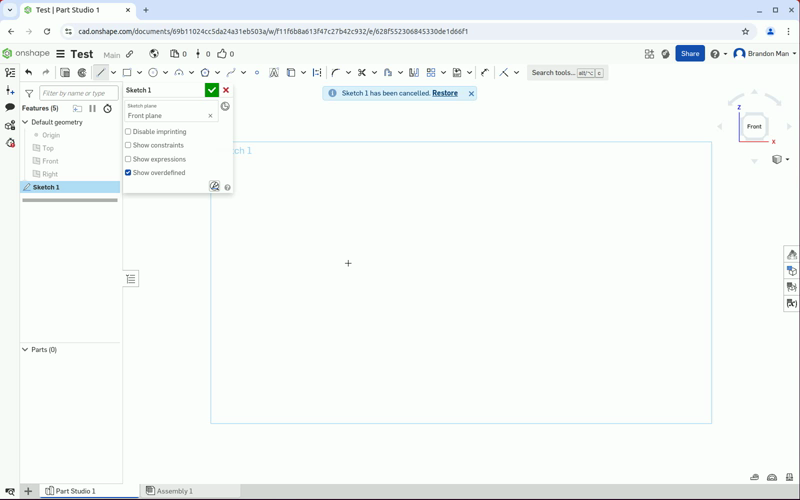
key_up(shift)
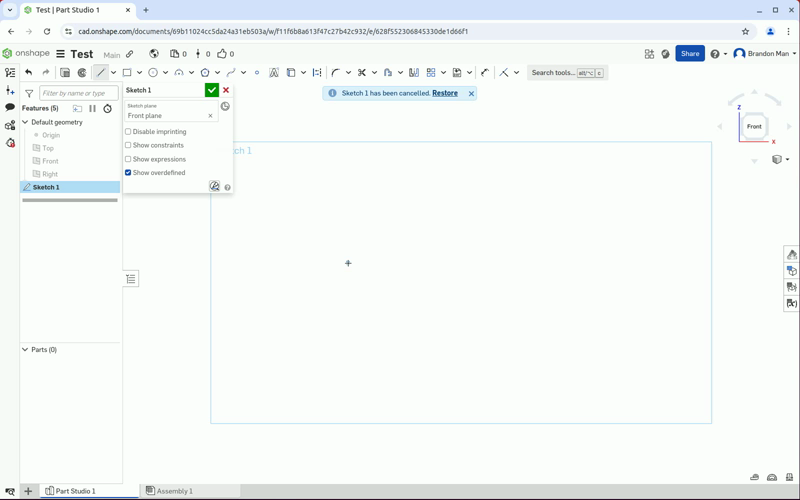
key_down(shift)
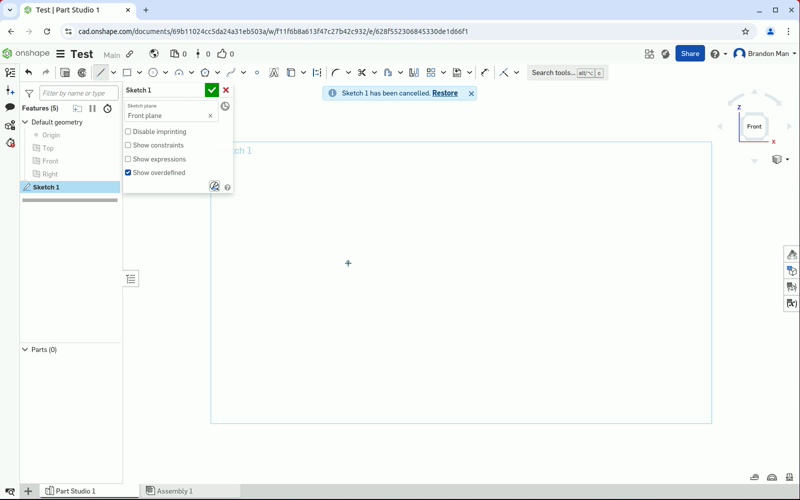
mouse_move(378, 262)
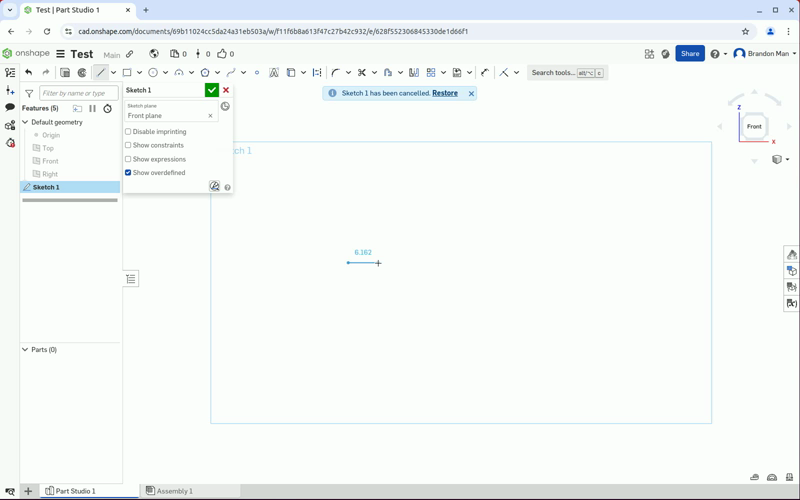
mouse_move(355, 294)
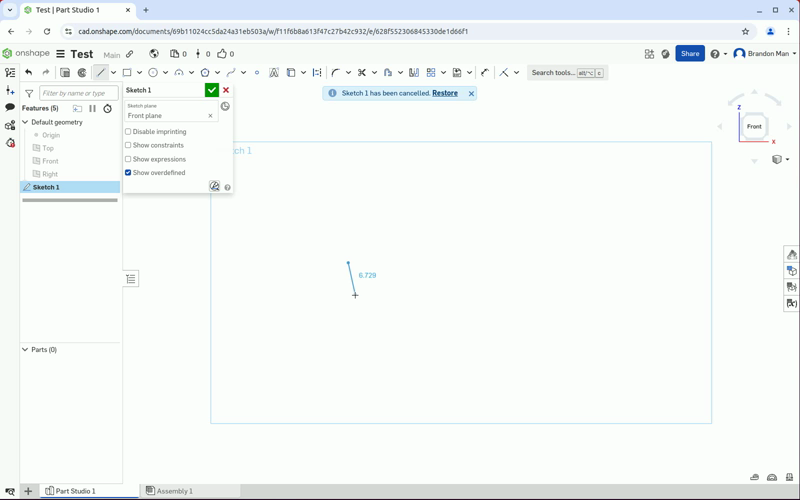
click(355, 294)
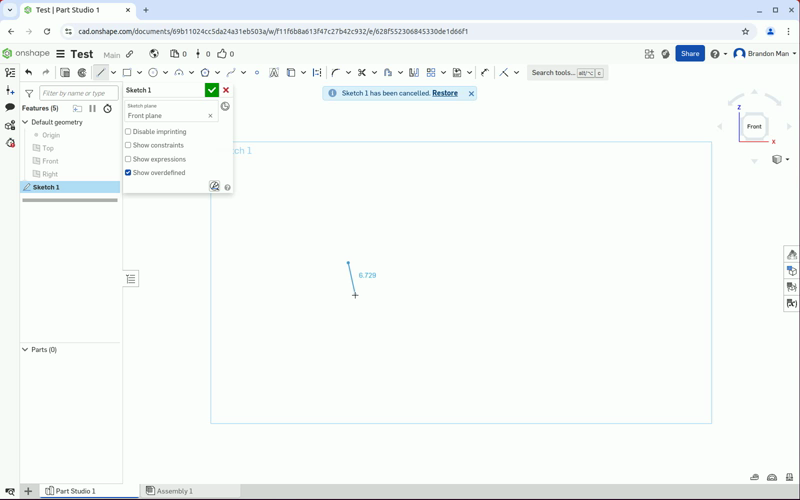
key_up(shift)
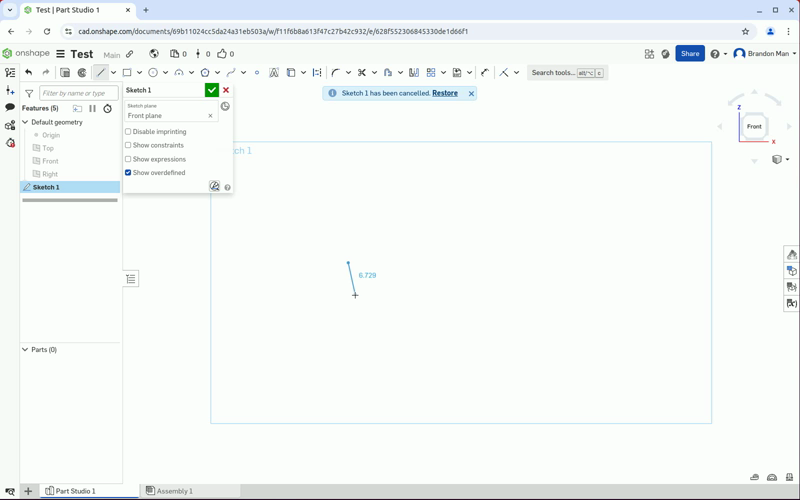
key_down(shift)
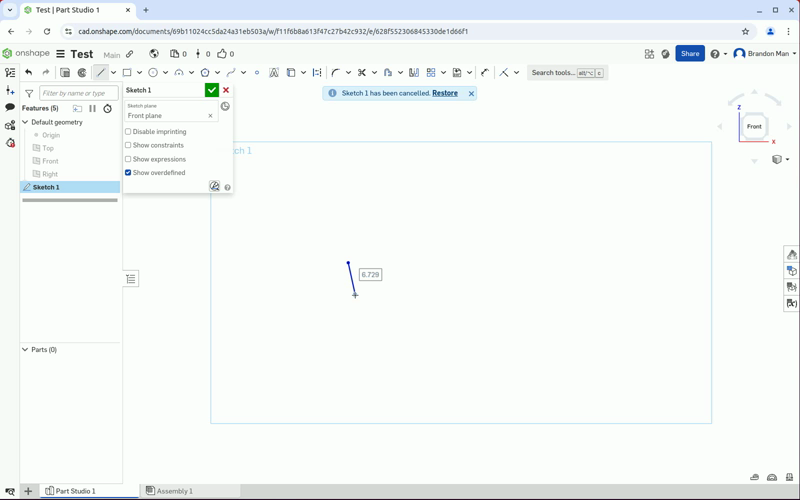
mouse_move(385, 294)
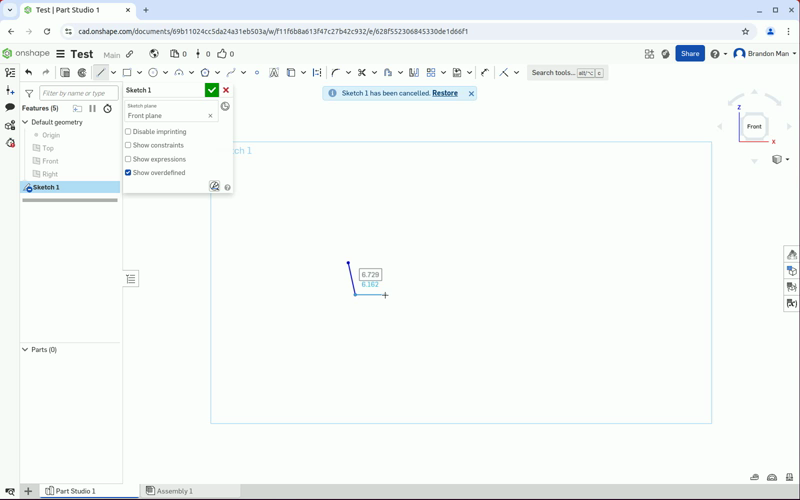
mouse_move(401, 284)
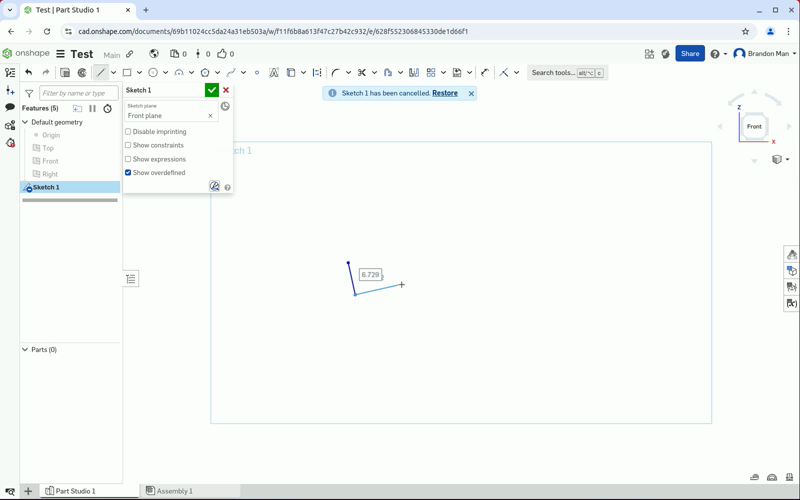
click(401, 284)
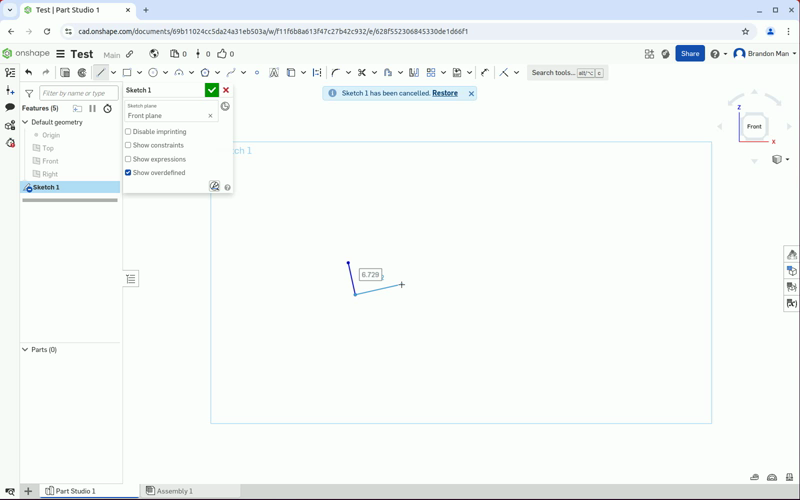
key_up(shift)
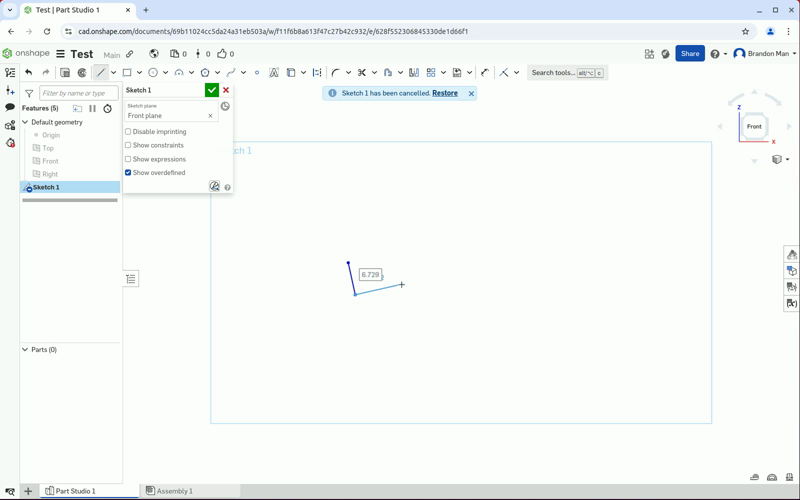
key_down(shift)
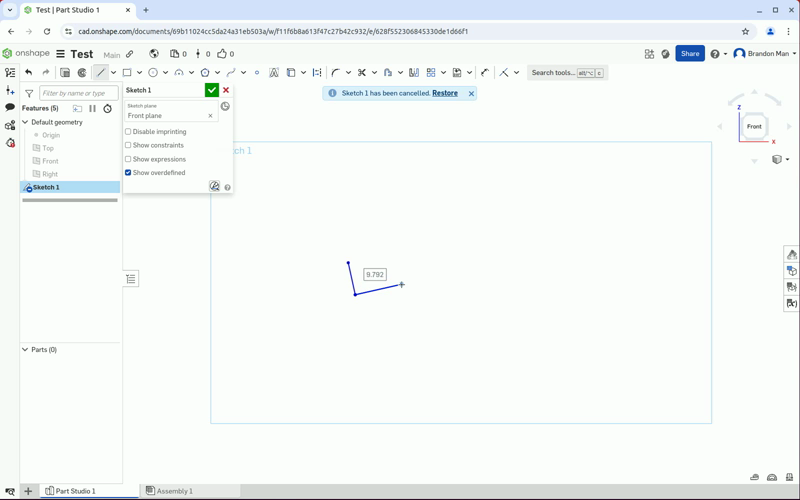
mouse_move(431, 284)
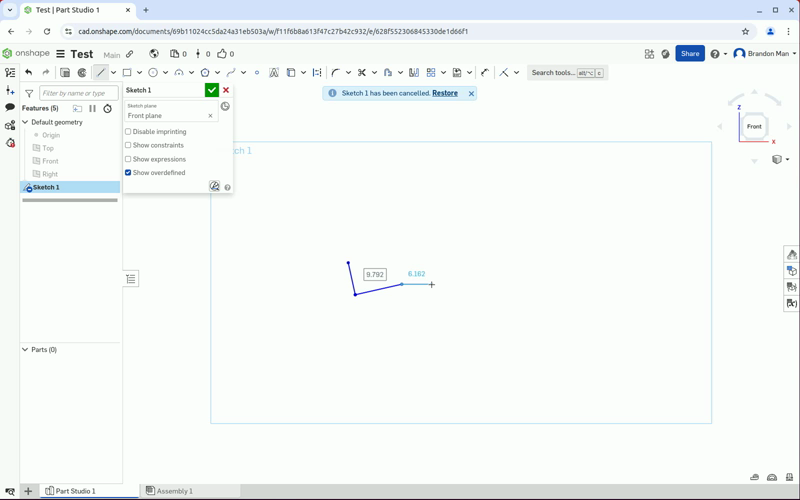
mouse_move(407, 283)
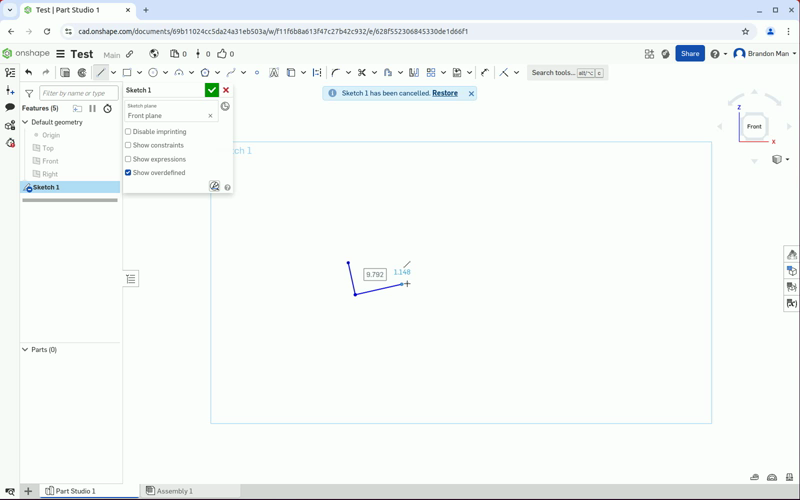
scroll(6)
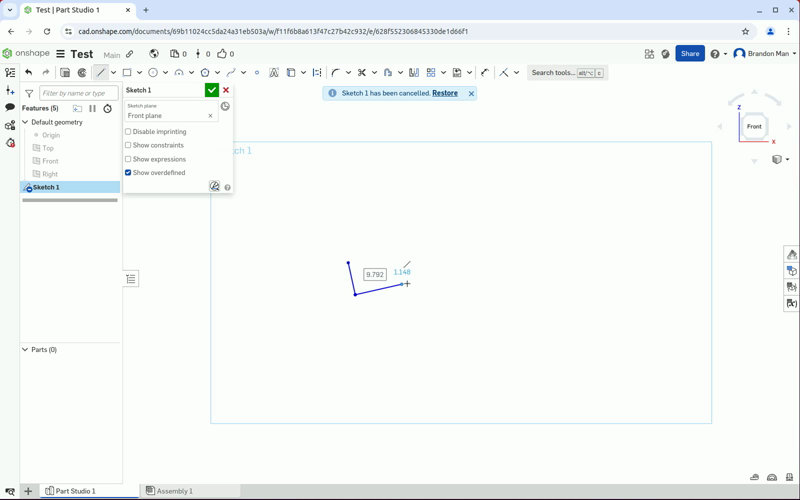
scroll(6)
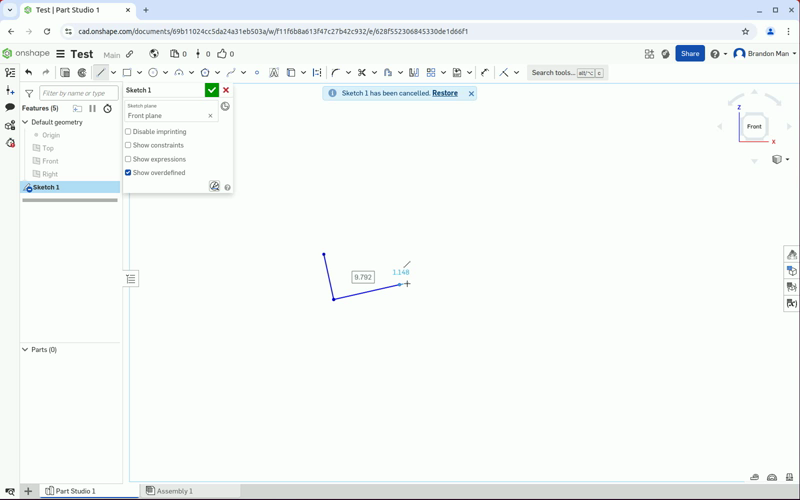
scroll(6)
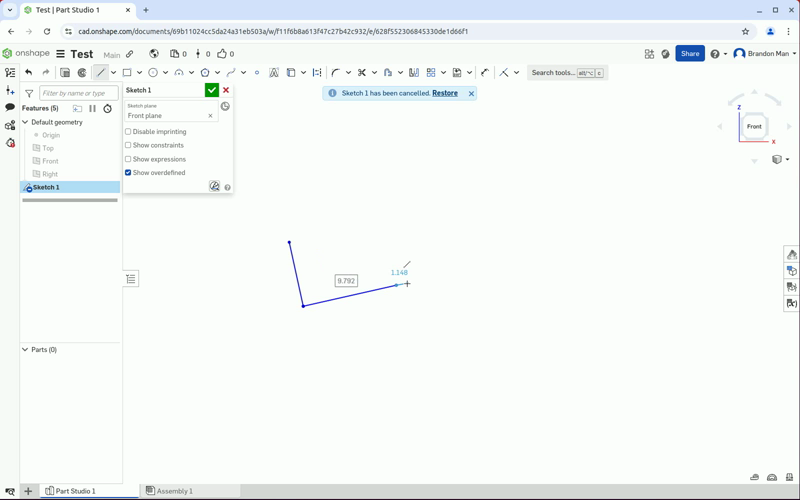
scroll(6)
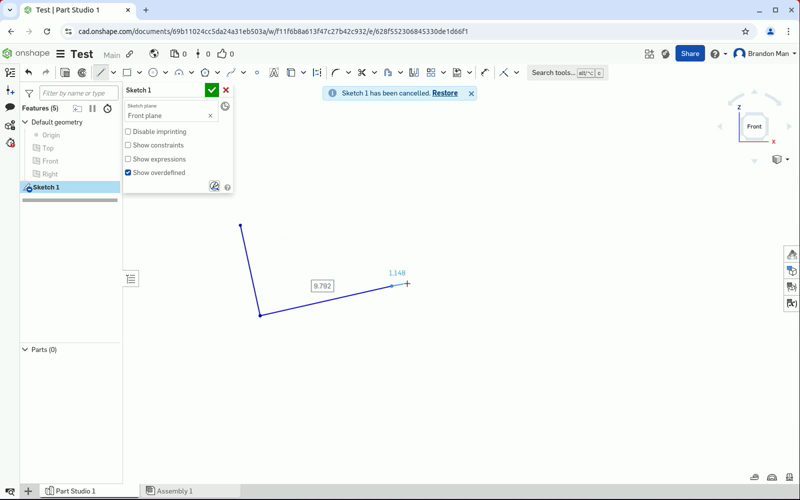
scroll(6)
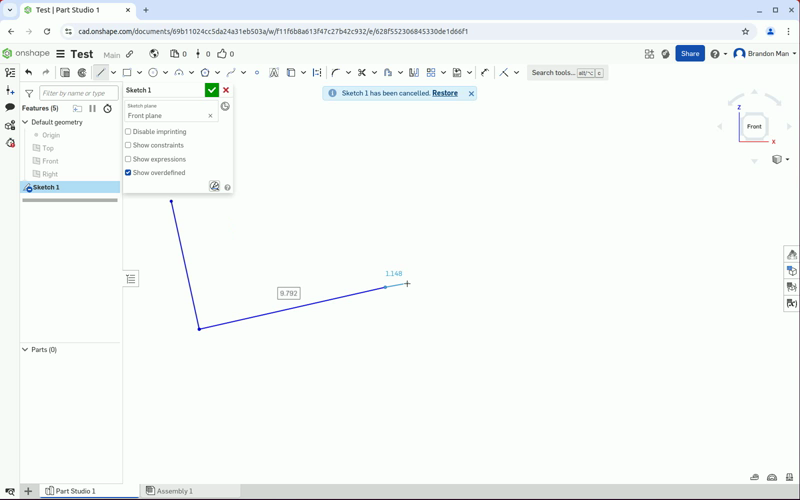
scroll(6)
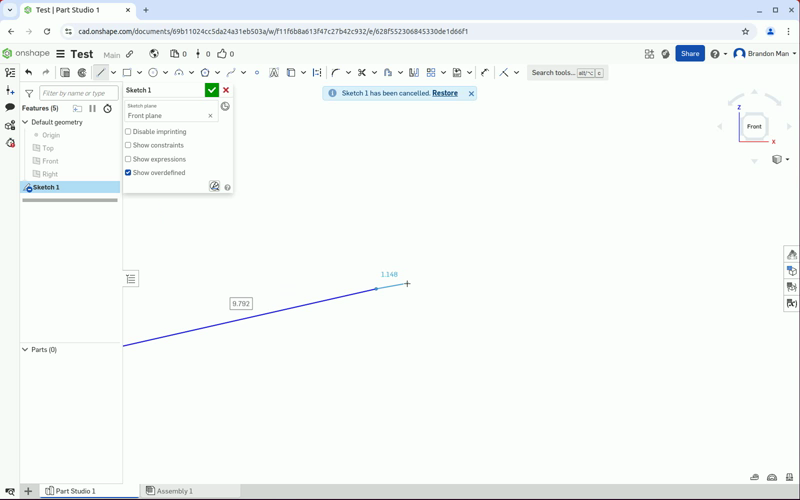
scroll(6)
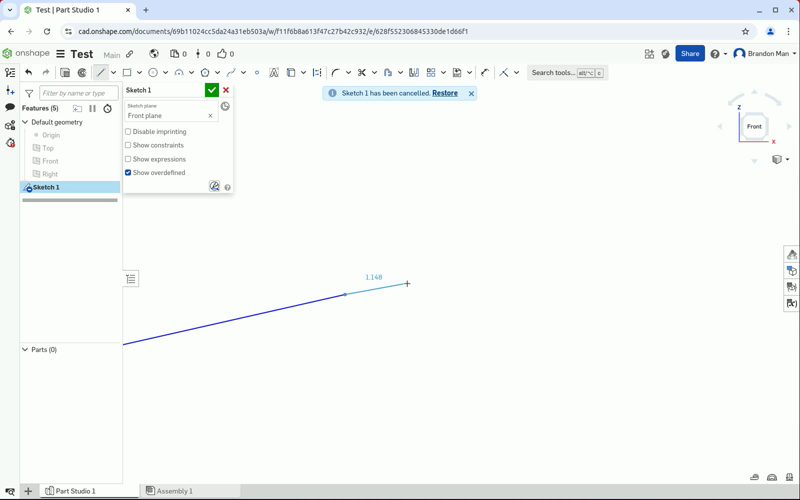
click(407, 283)
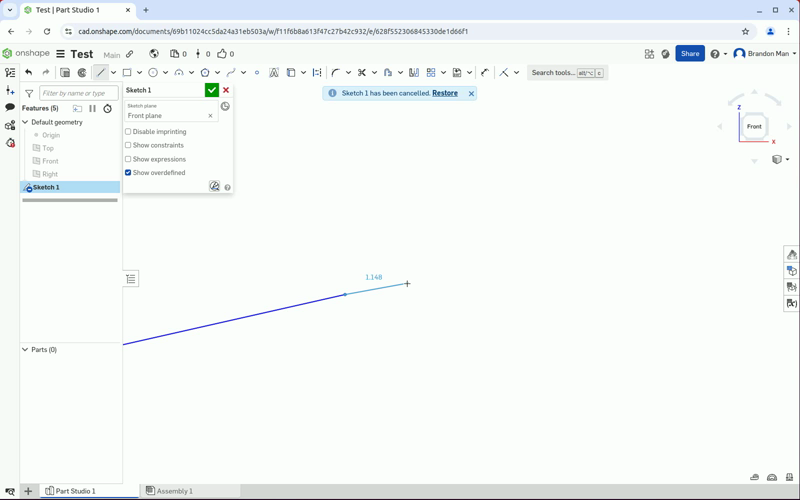
scroll(-6)
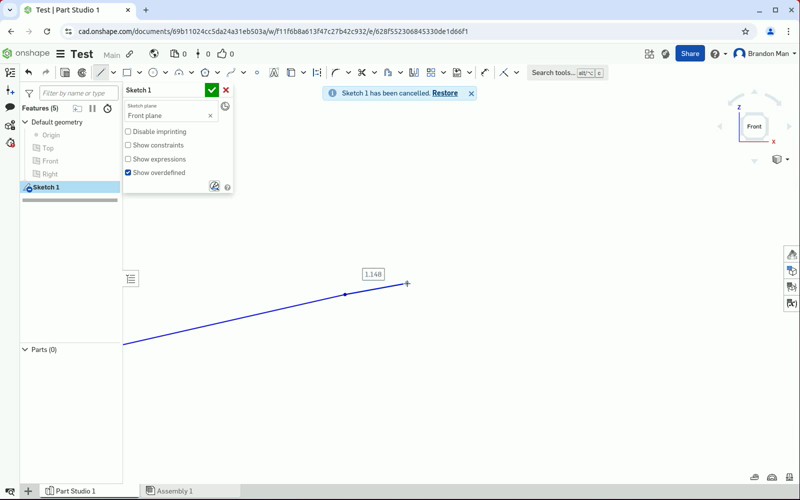
scroll(-6)
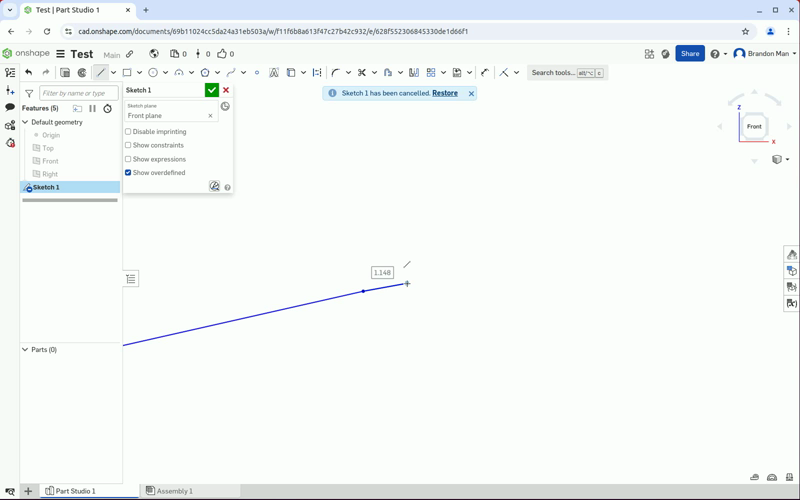
scroll(-6)
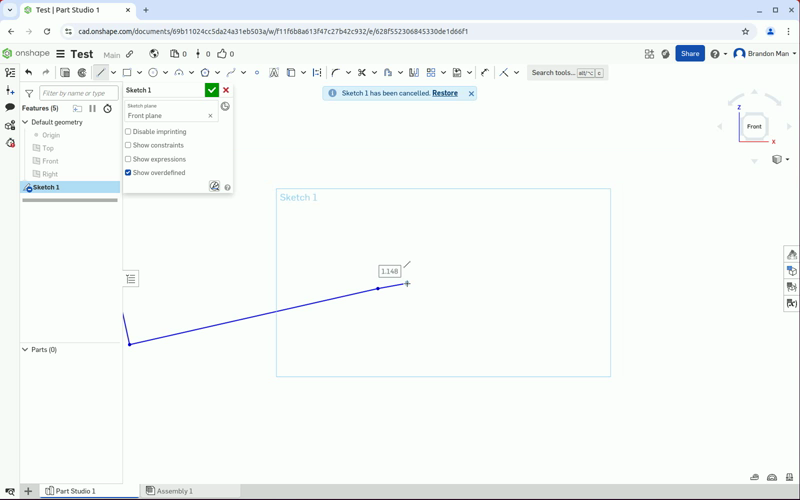
scroll(-6)
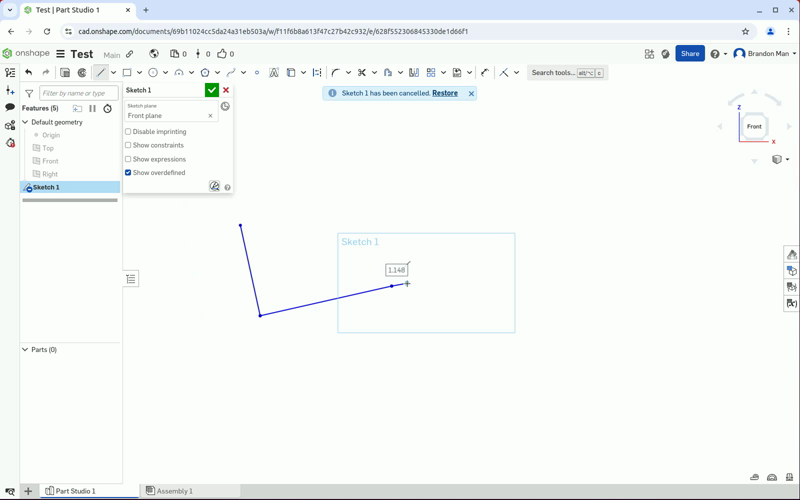
scroll(-6)
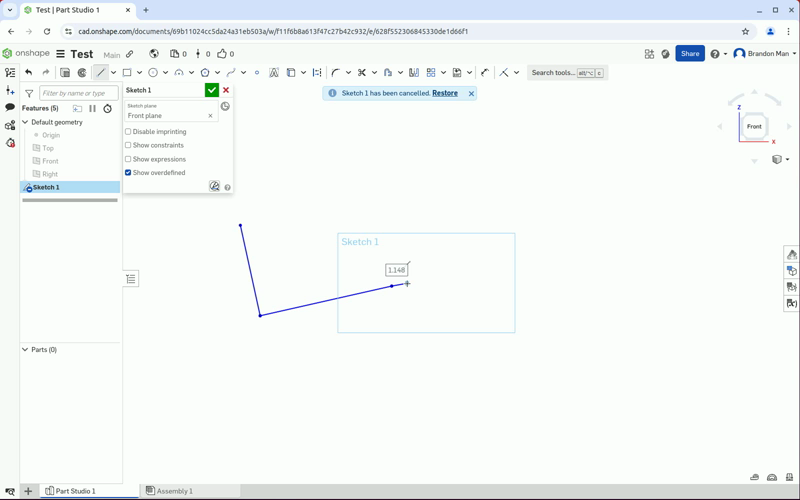
scroll(-6)
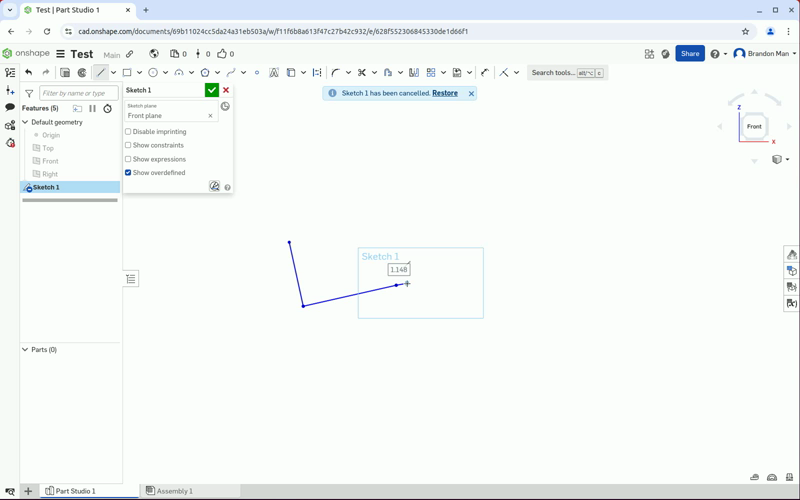
scroll(-6)
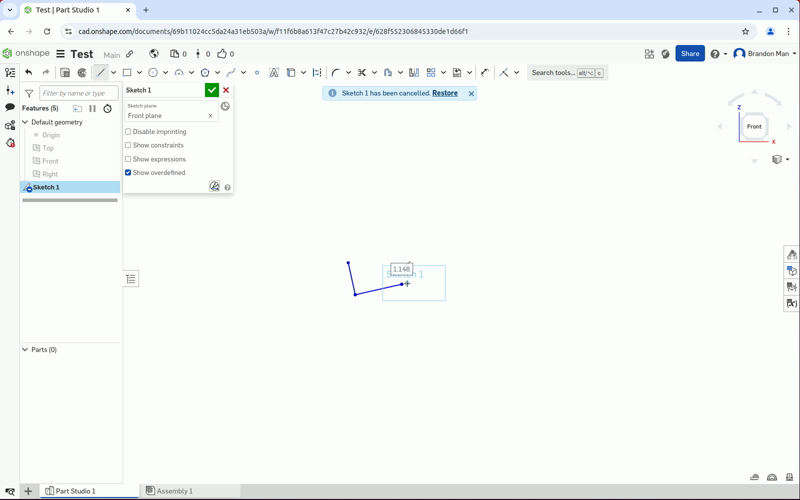
key_up(shift)
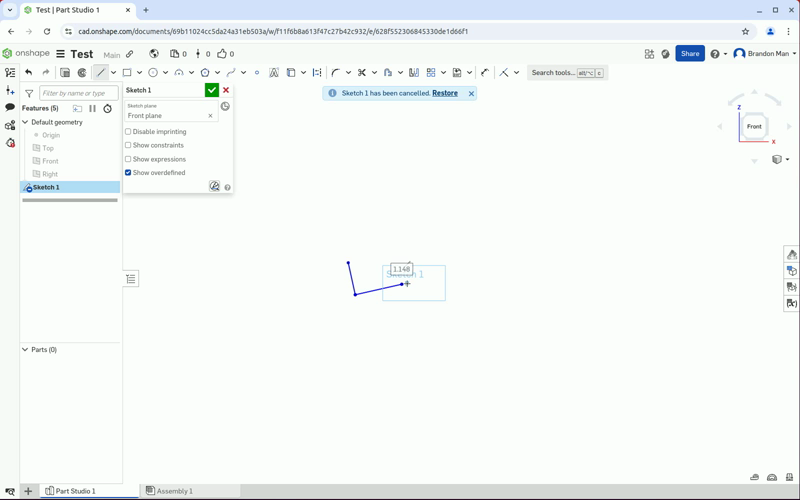
key_down(shift)
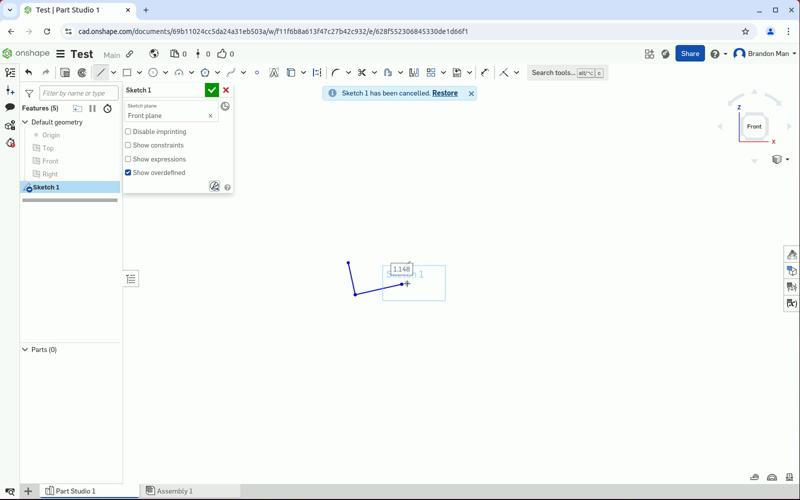
mouse_move(437, 283)
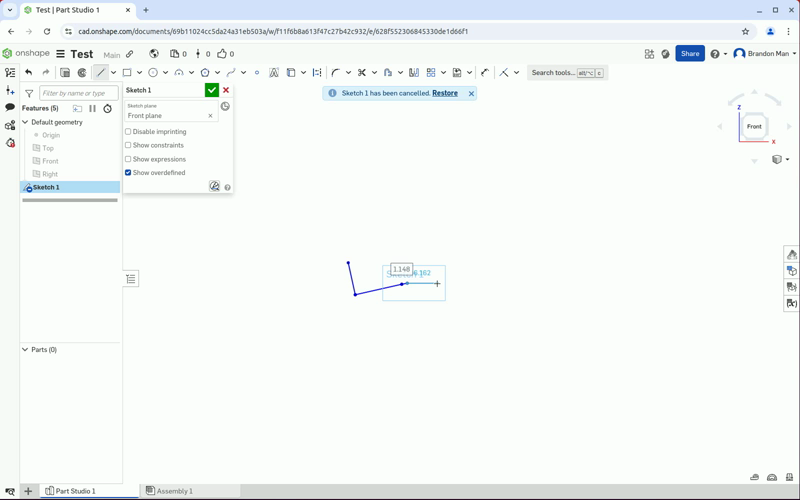
mouse_move(440, 283)
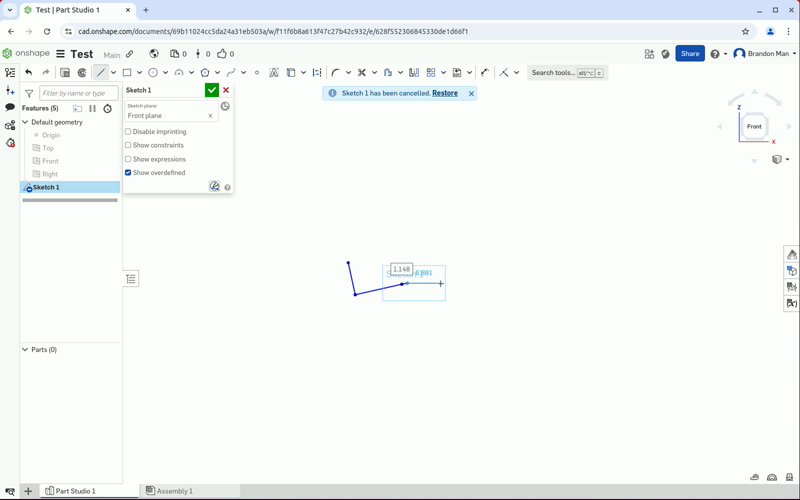
click(440, 283)
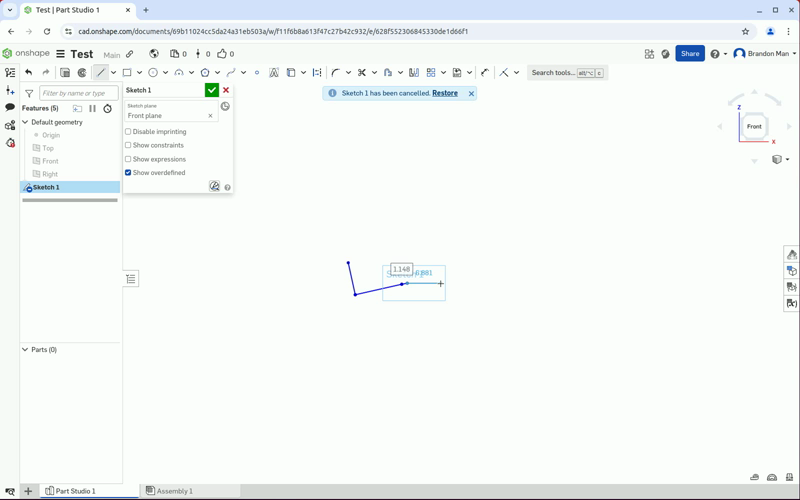
key_up(shift)
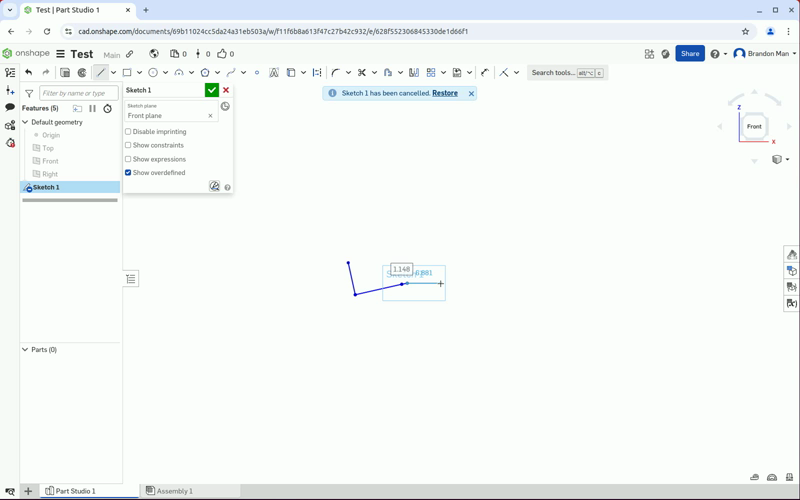
key_down(shift)
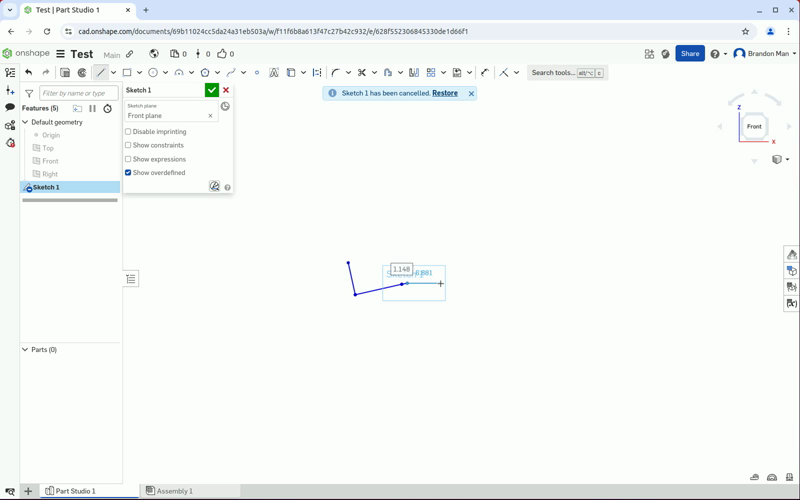
mouse_move(470, 283)
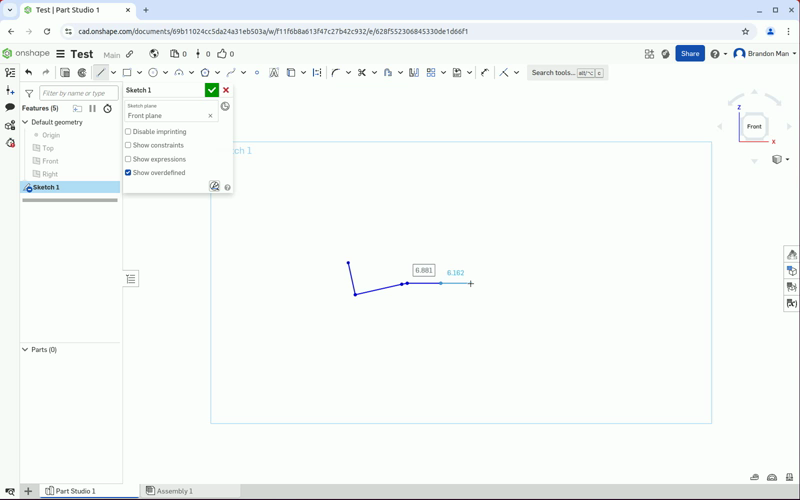
mouse_move(460, 283)
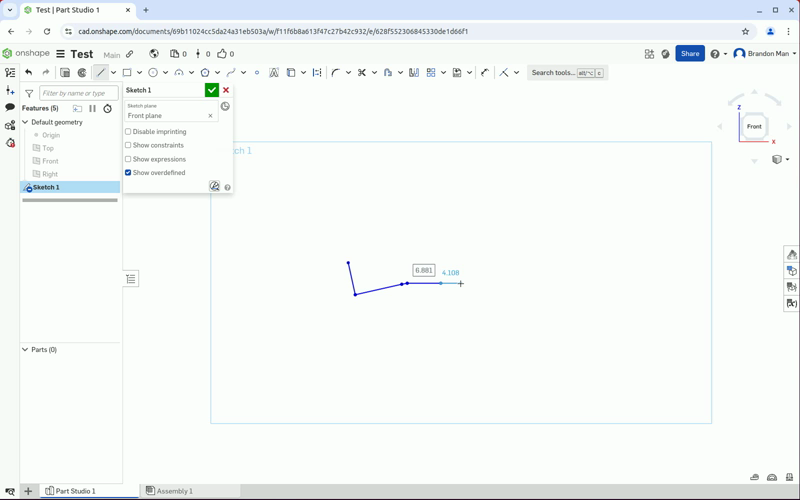
click(460, 283)
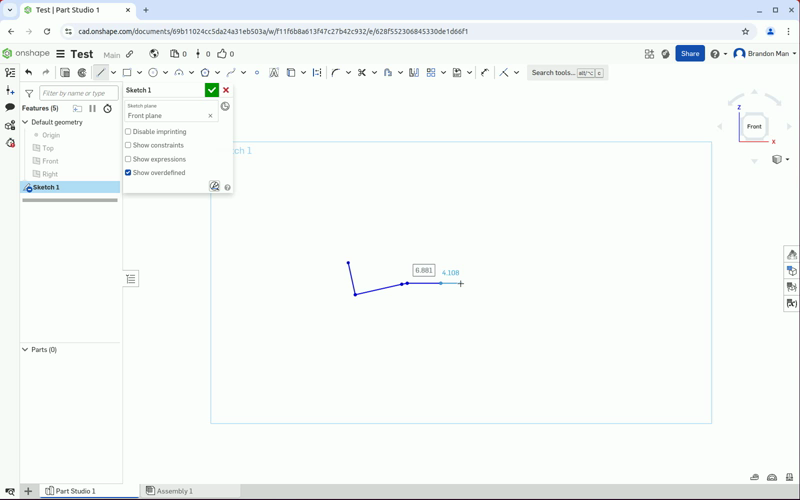
key_up(shift)
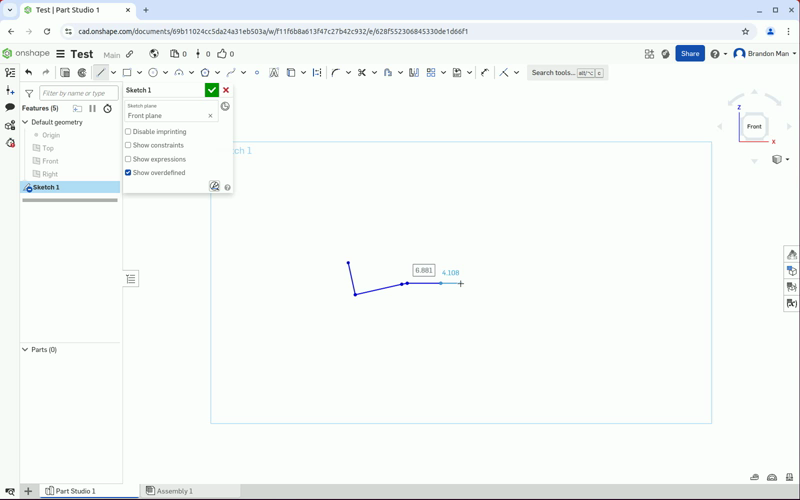
key_down(shift)
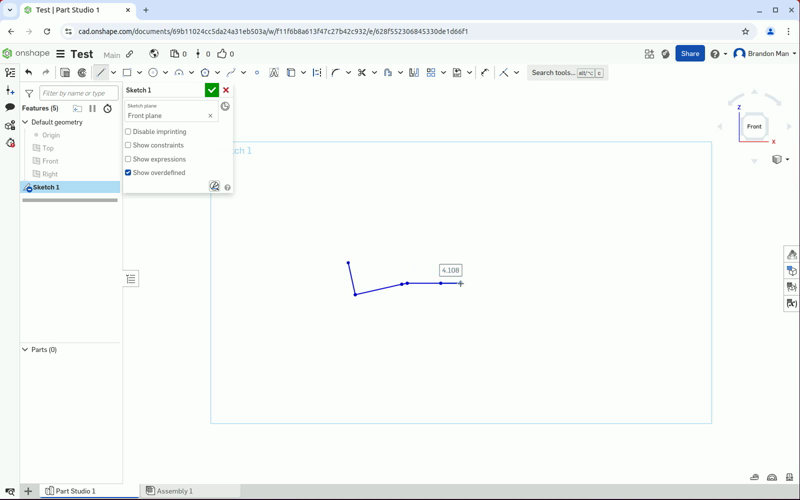
mouse_move(490, 283)
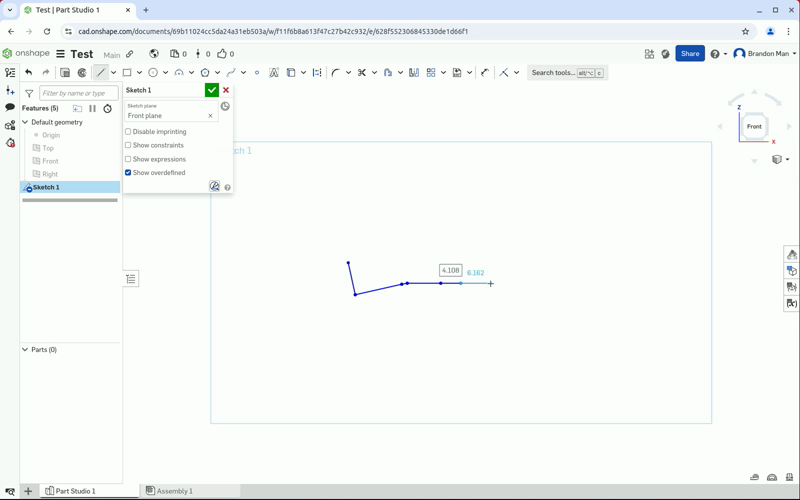
mouse_move(460, 260)
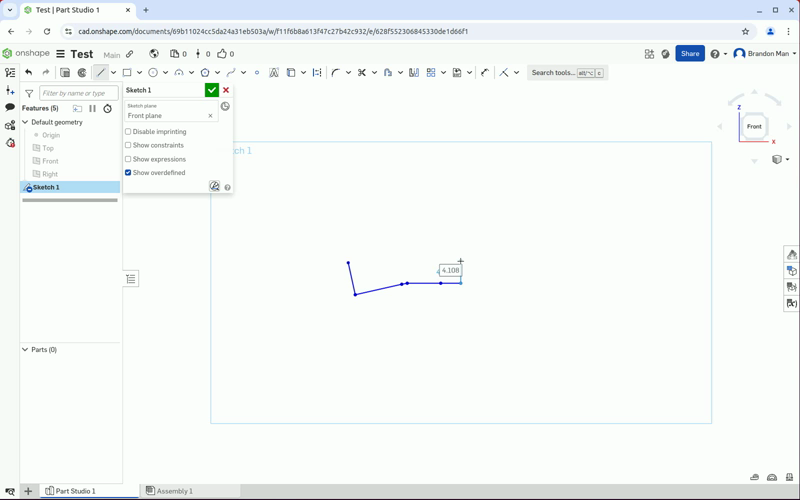
click(460, 260)
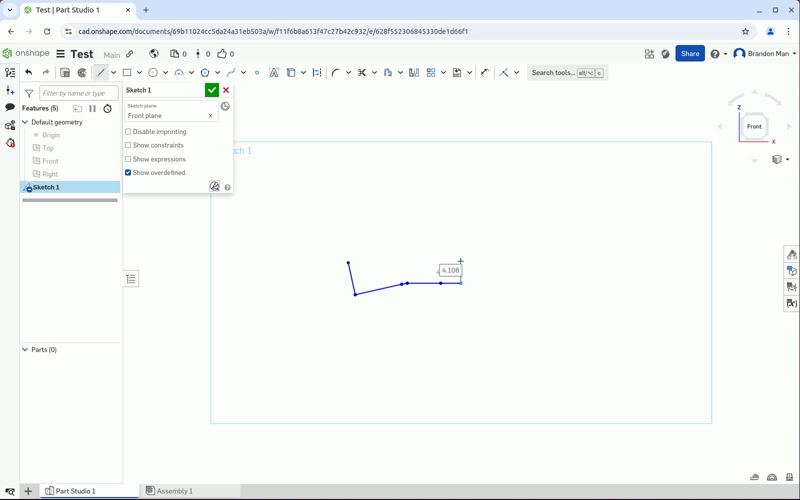
key_up(shift)
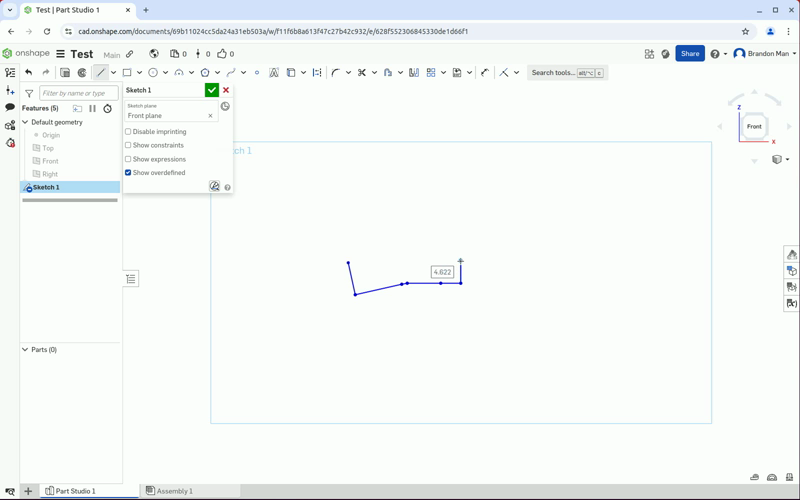
key_down(shift)
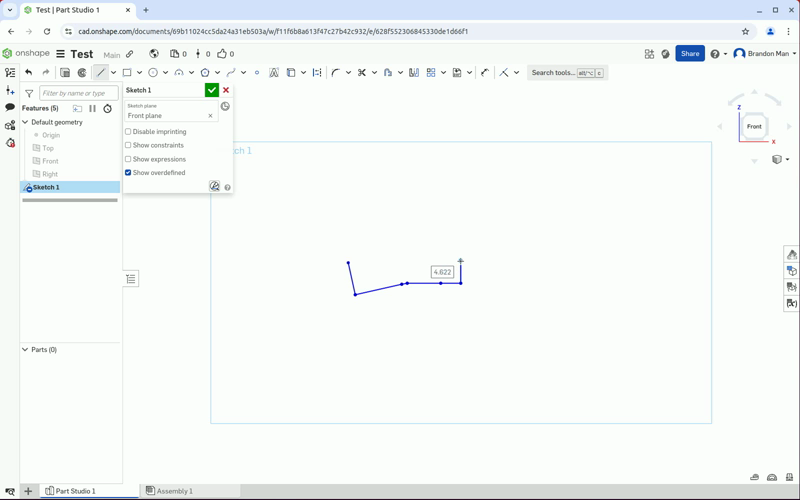
mouse_move(363, 283)
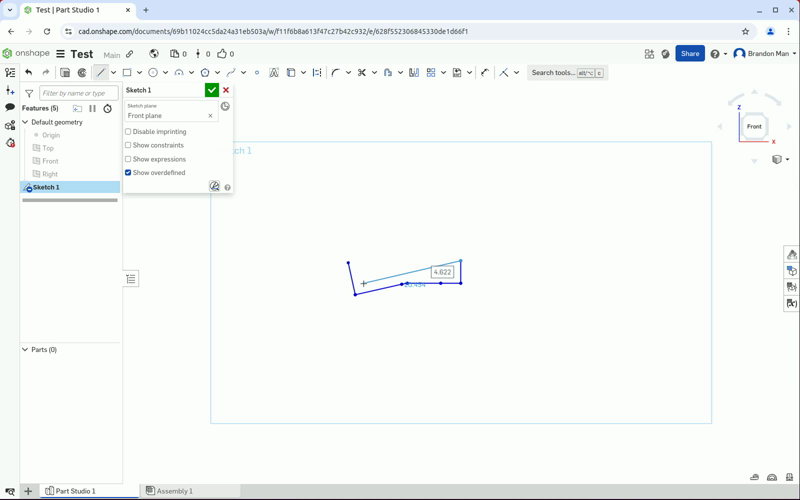
click(363, 283)
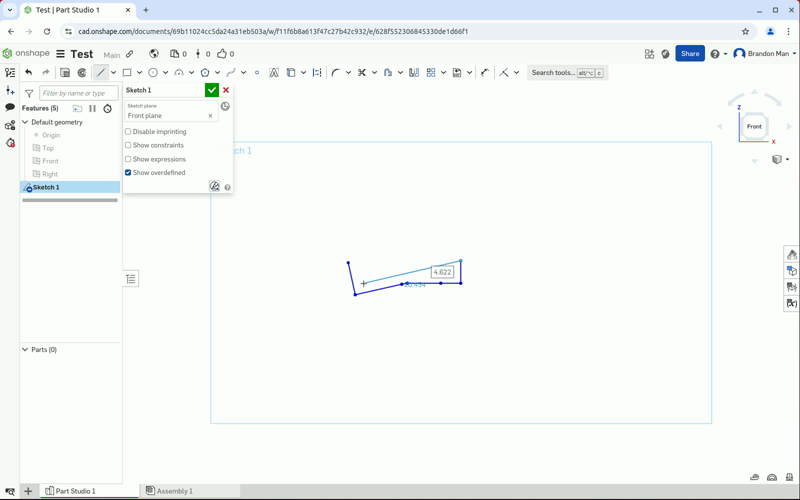
key_up(shift)
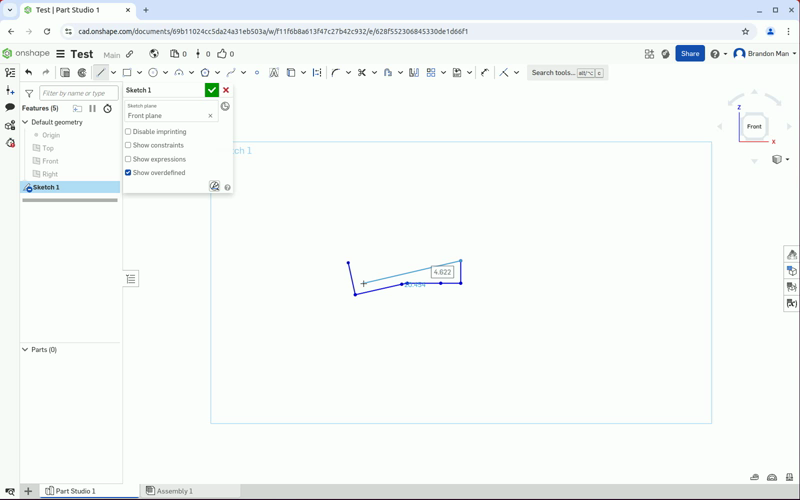
key_down(shift)
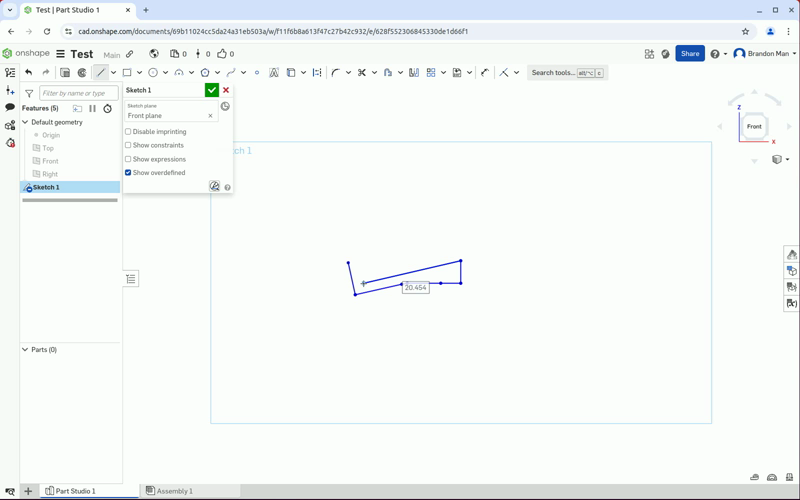
mouse_move(393, 283)
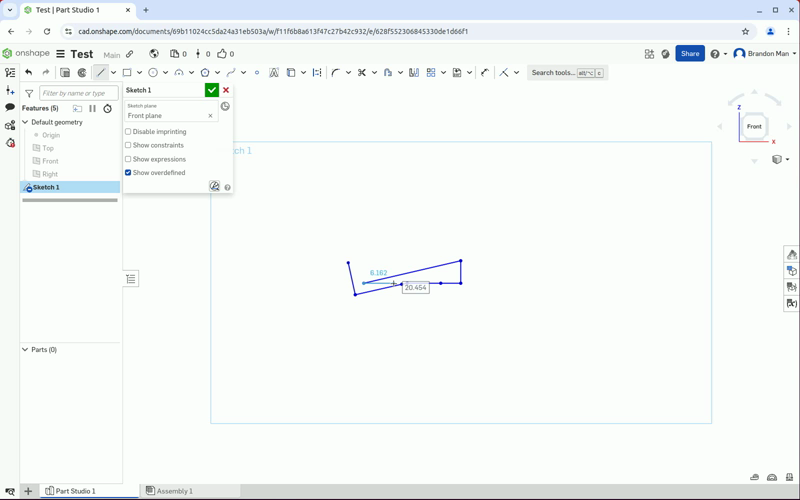
mouse_move(359, 270)
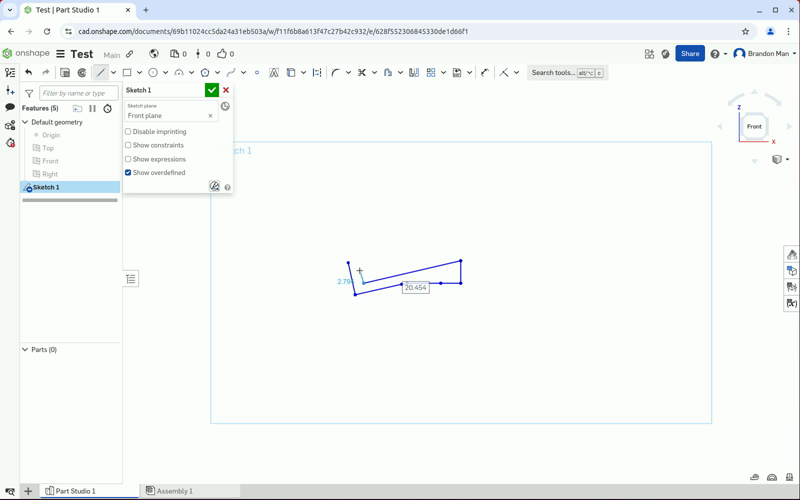
click(359, 270)
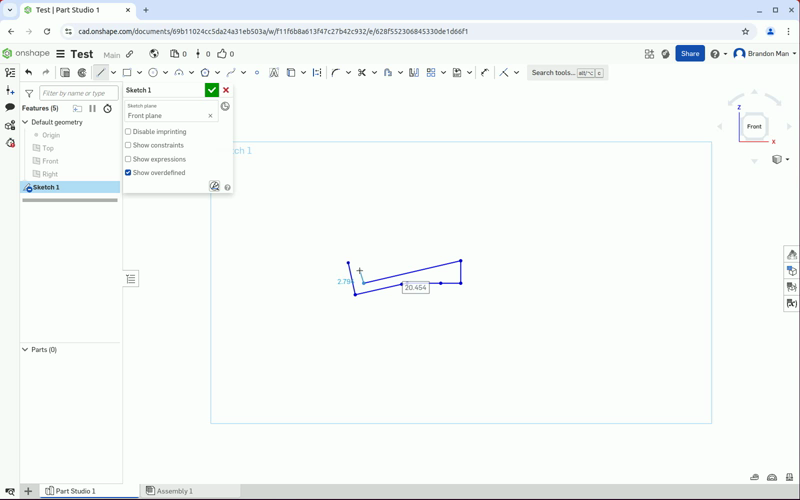
key_up(shift)
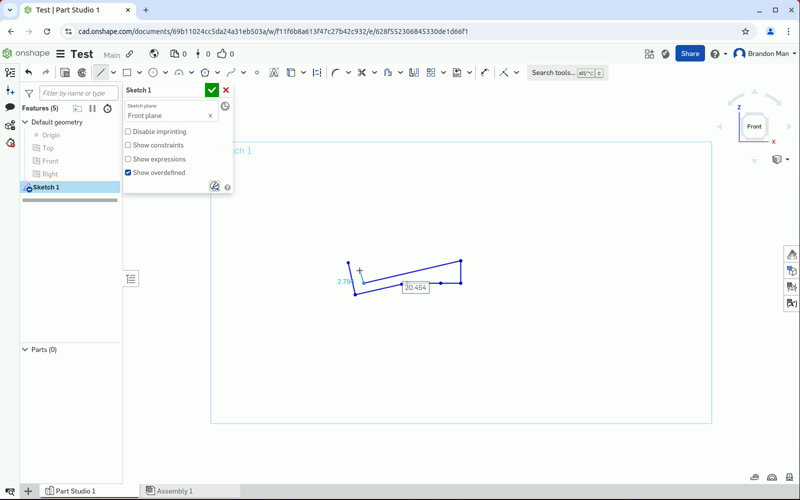
key_down(shift)
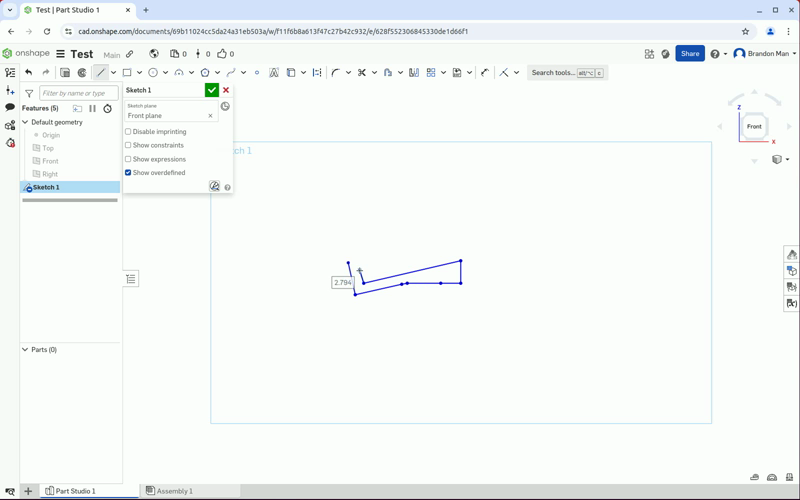
mouse_move(389, 270)
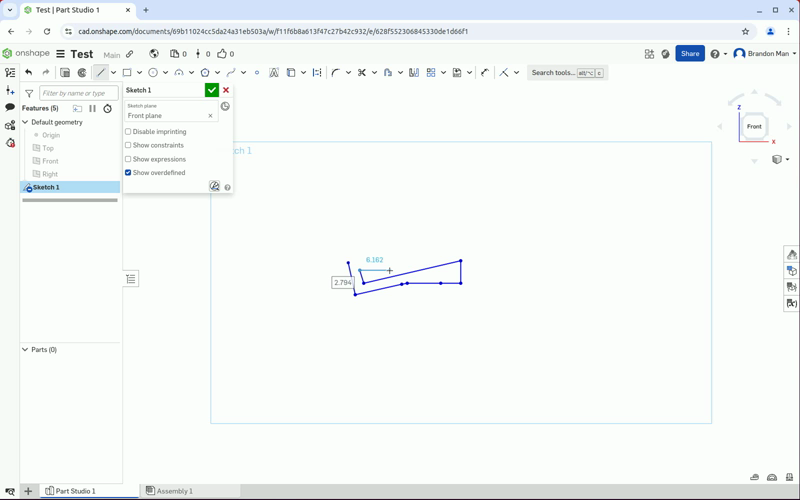
mouse_move(379, 266)
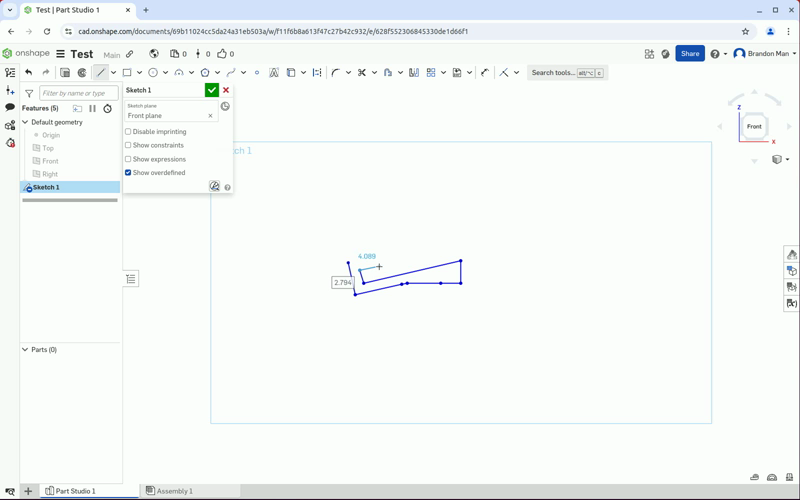
click(379, 266)
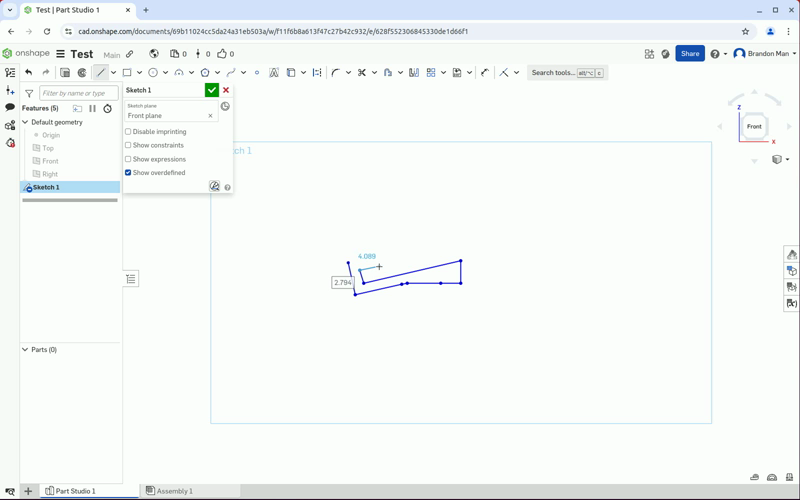
key_up(shift)
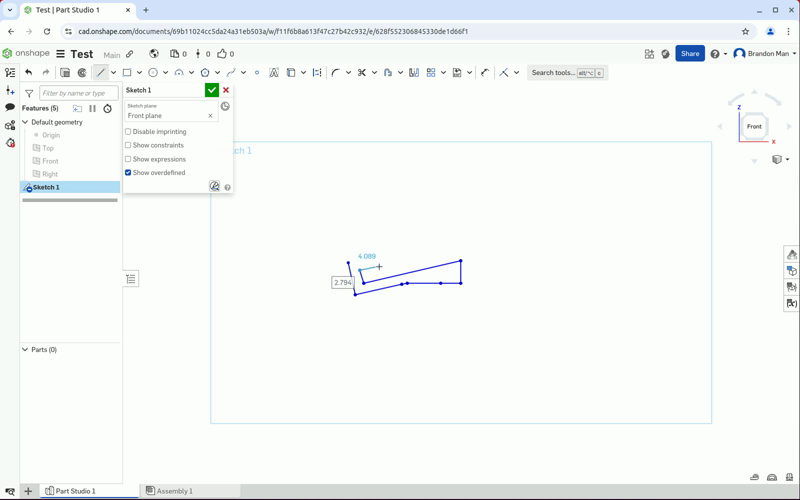
key_down(shift)
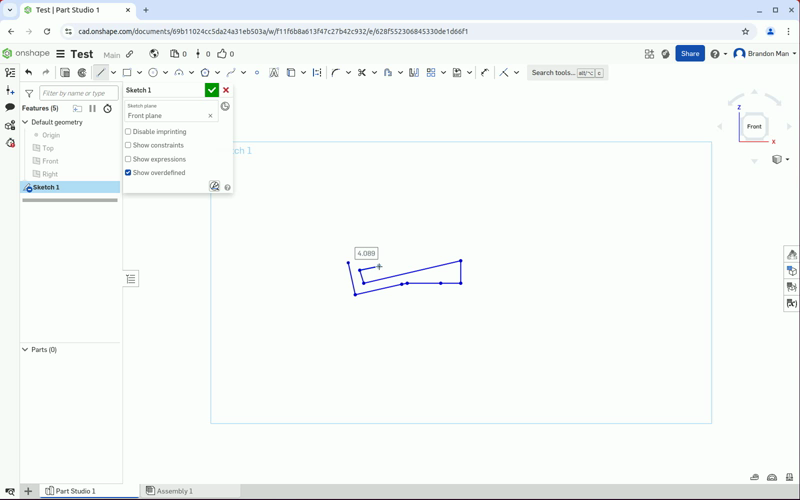
mouse_move(409, 266)
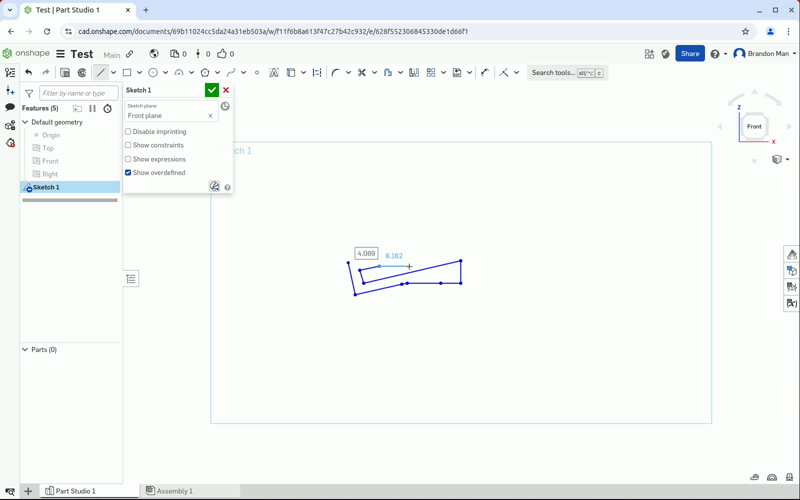
mouse_move(376, 255)
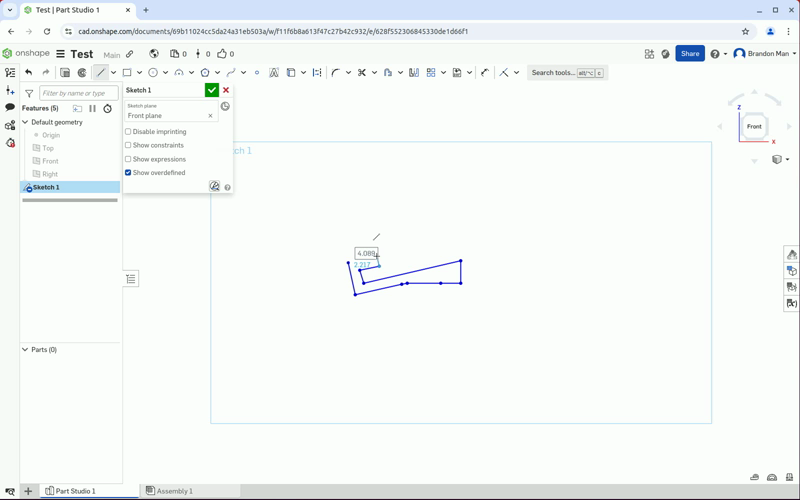
click(376, 255)
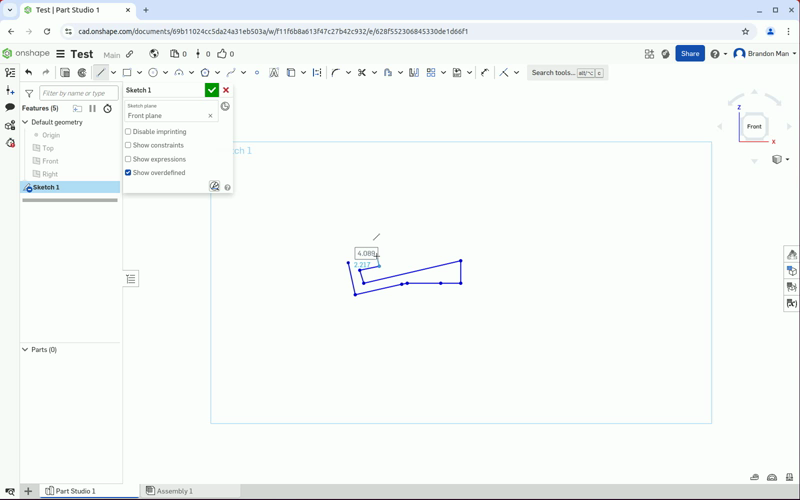
key_up(shift)
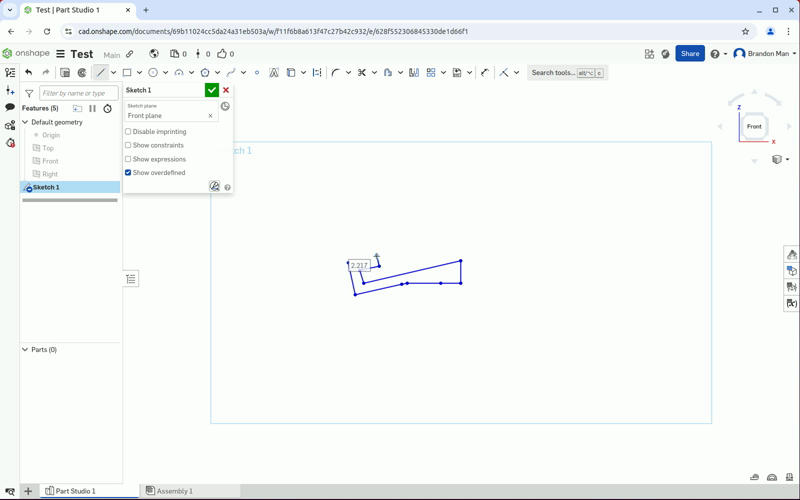
mouse_move(406, 255)
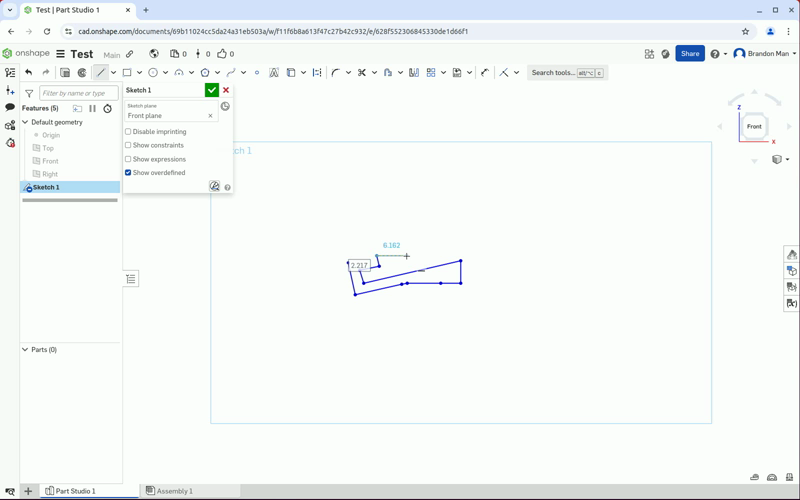
key_down(shift)
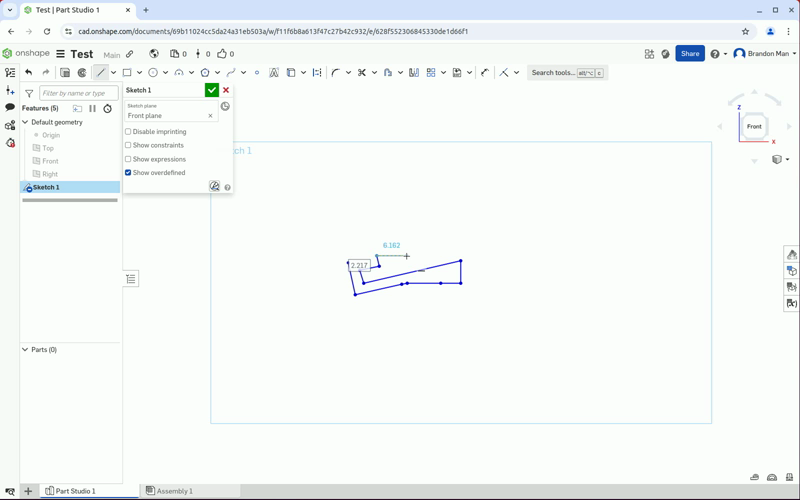
mouse_move(348, 262)
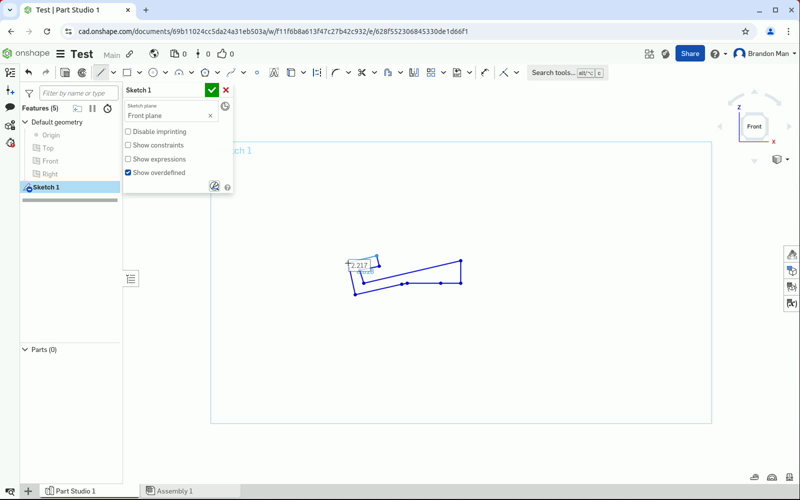
key_up(shift)
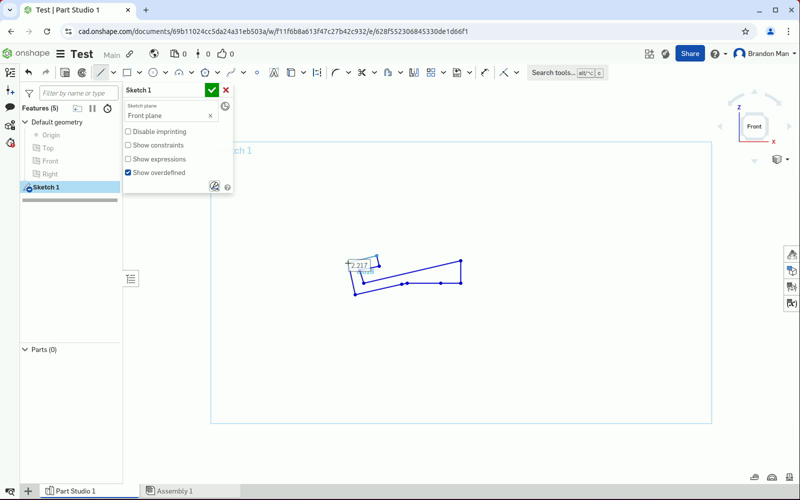
click(348, 262)
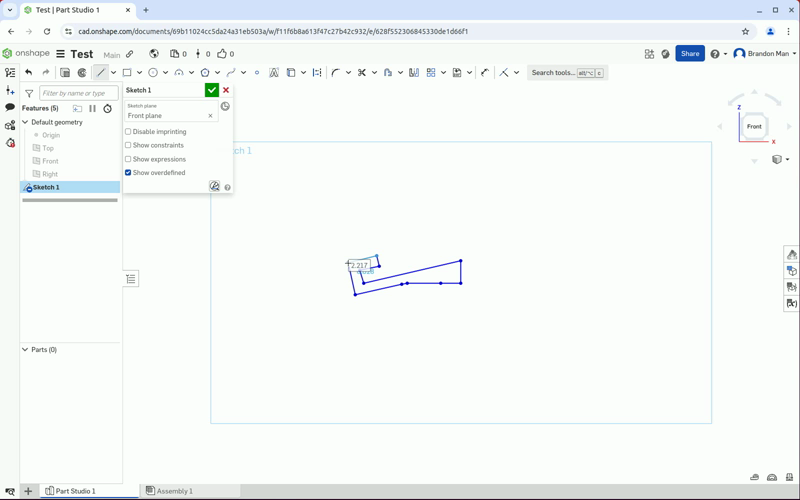
key(esc)
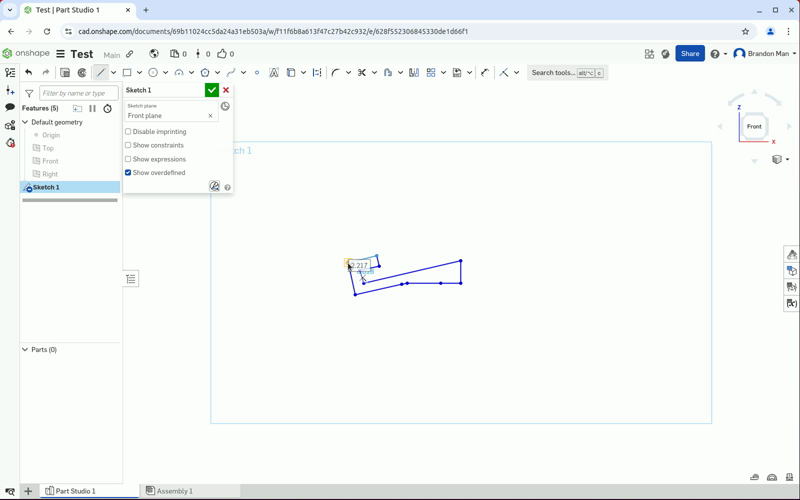
mouse_move(457, 280)
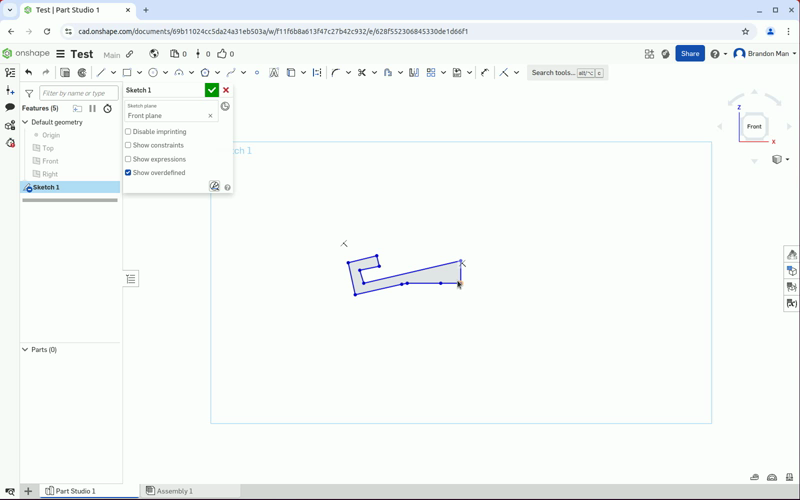
click(457, 280)
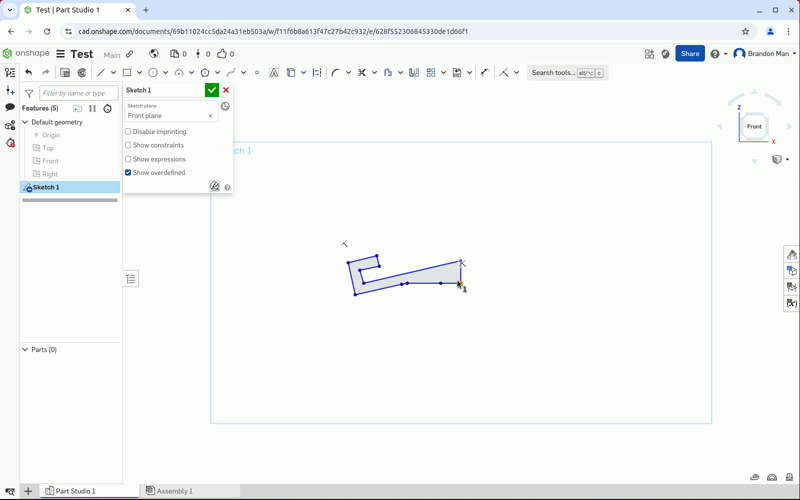
mouse_move(73, 352)
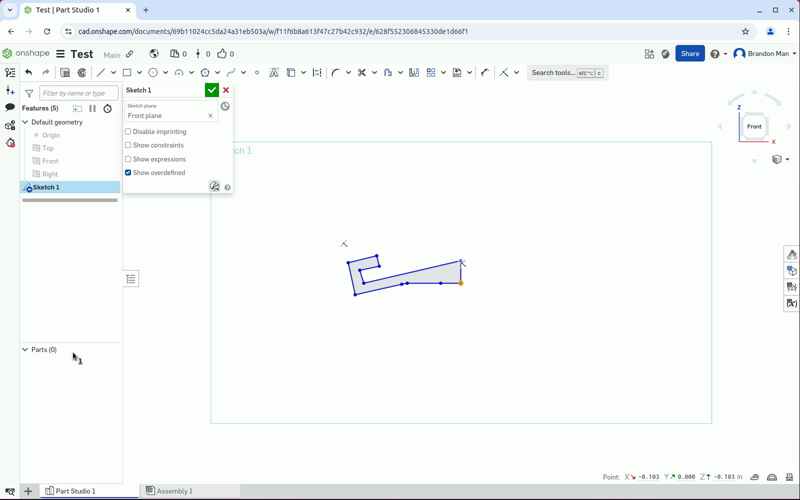
key(shift+y)
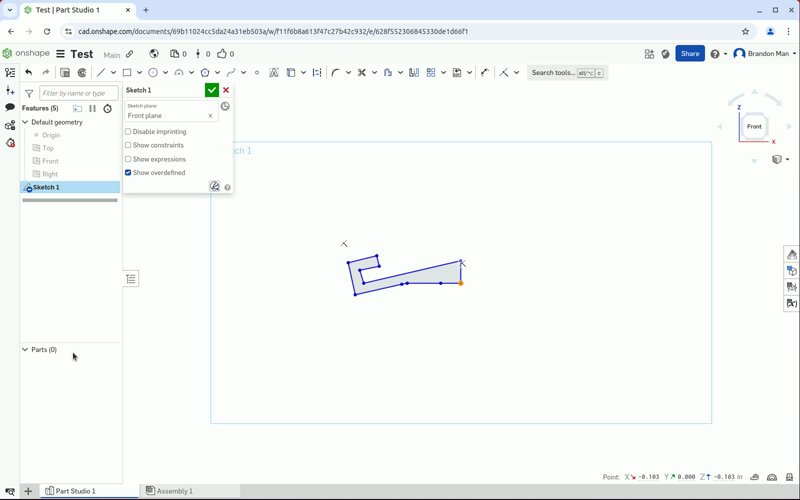
key(shift+e)
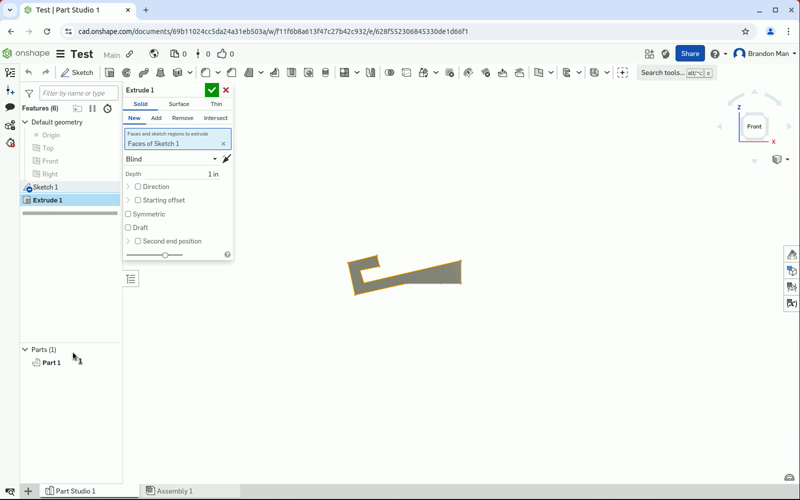
mouse_move(143, 106)
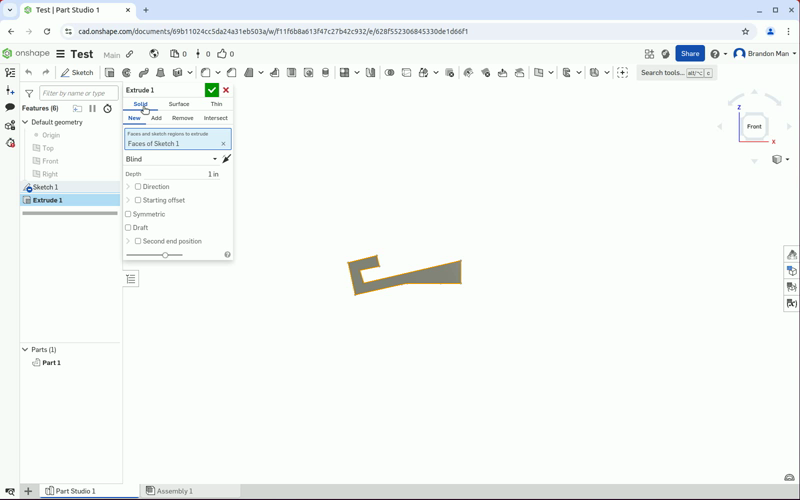
click(143, 106)
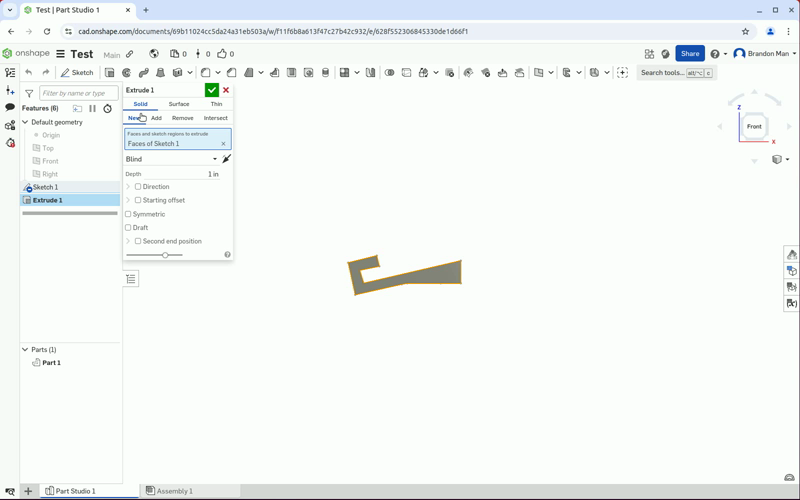
mouse_move(137, 120)
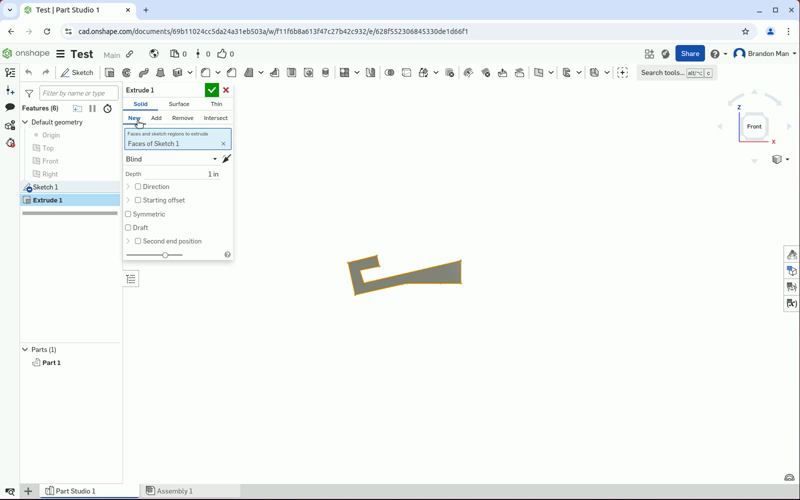
click(137, 120)
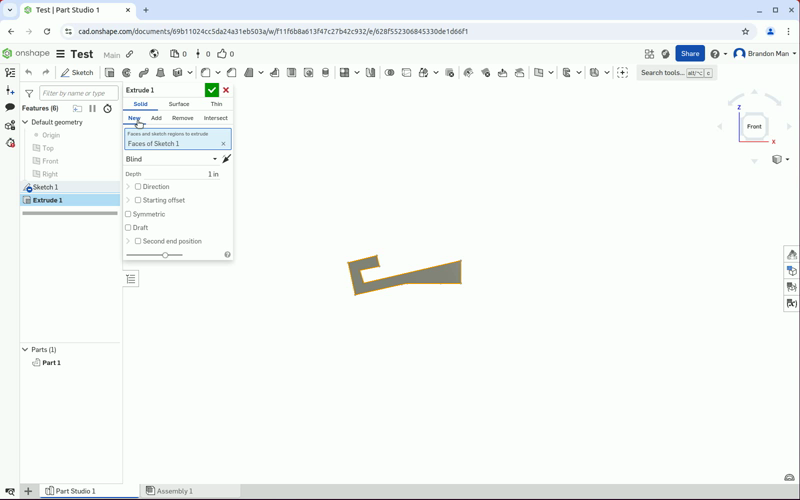
key(tab, 4)
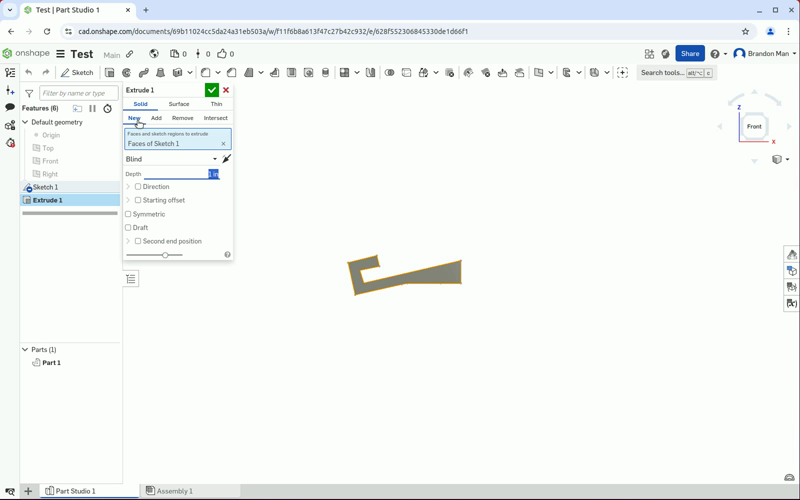
text(2.889)
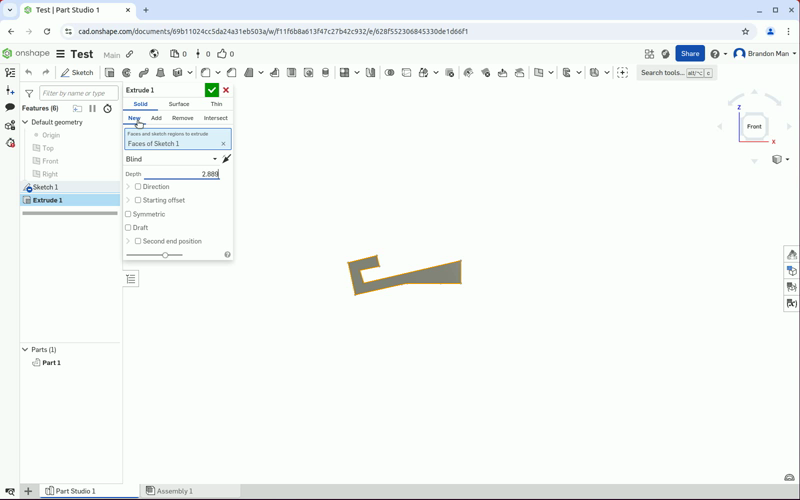
key(tab, 3)
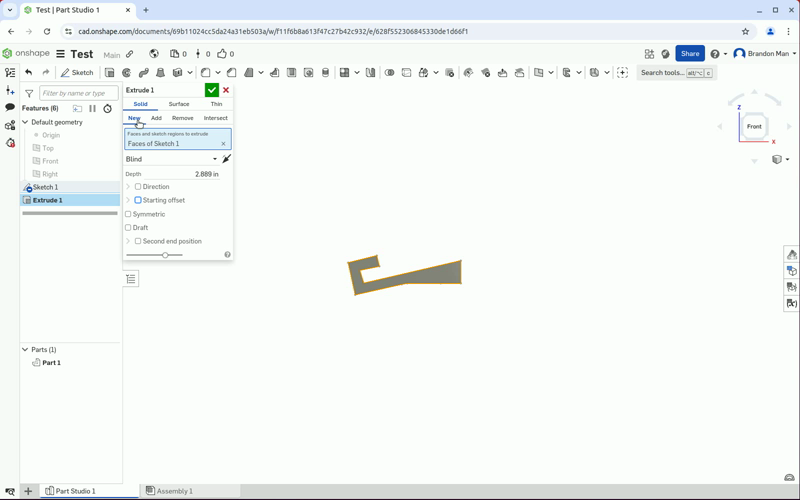
key(tab, 2)
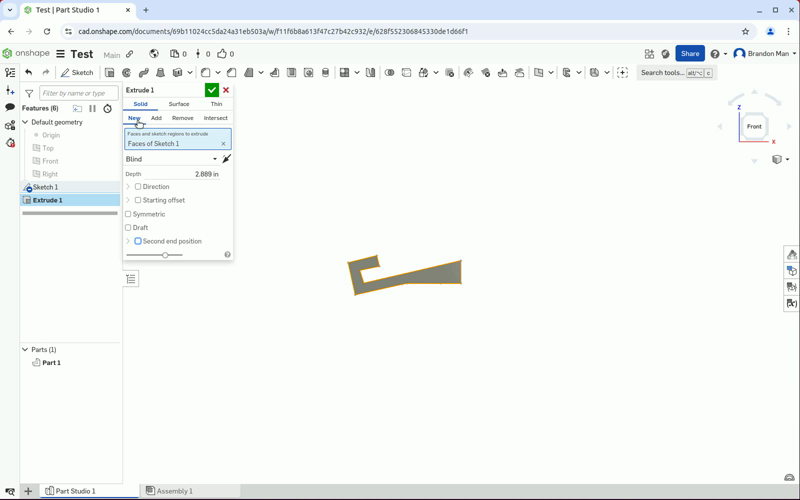
key(space)
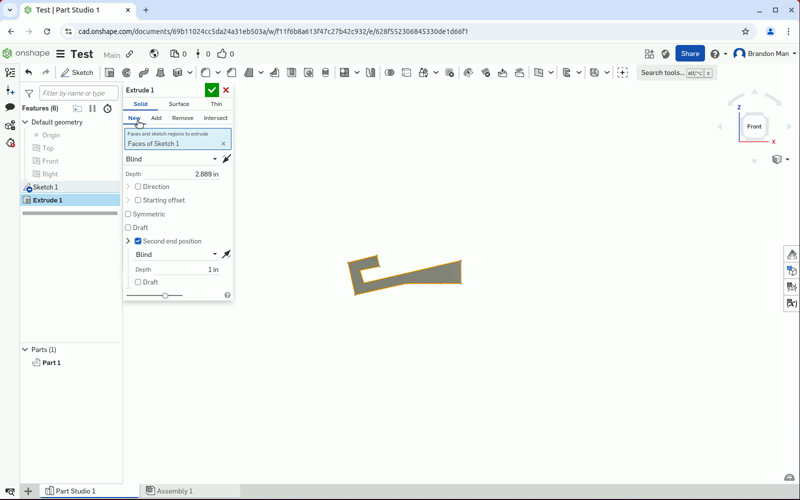
key(tab, 3)
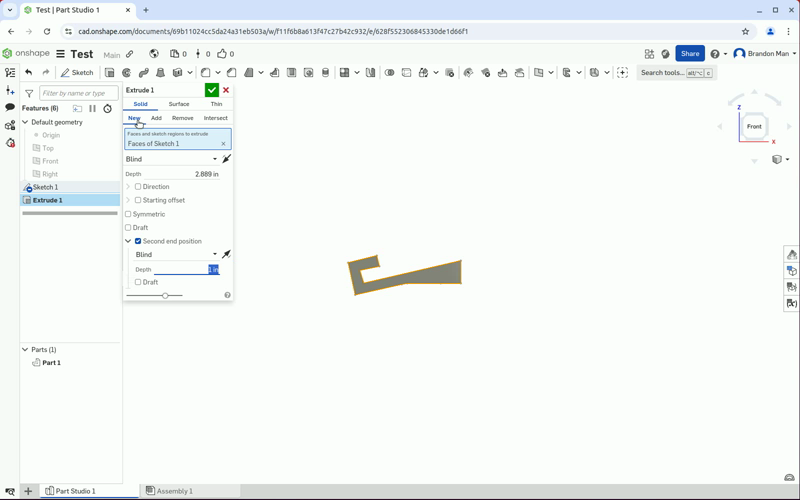
text(2.889)
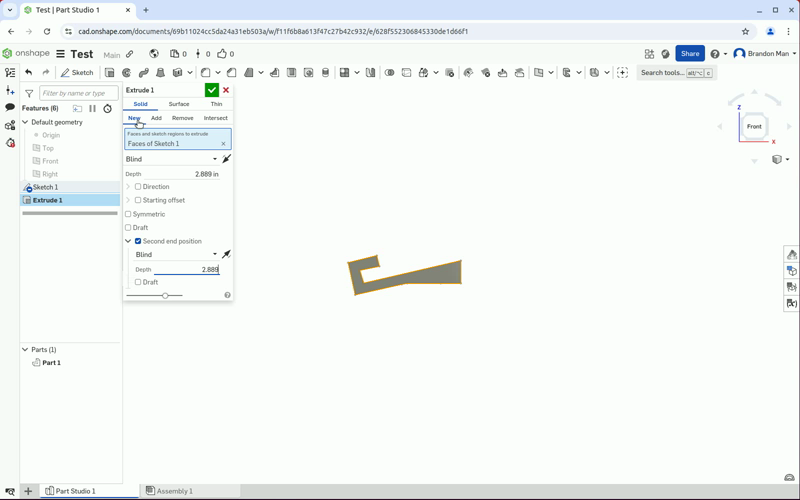
key(enter)
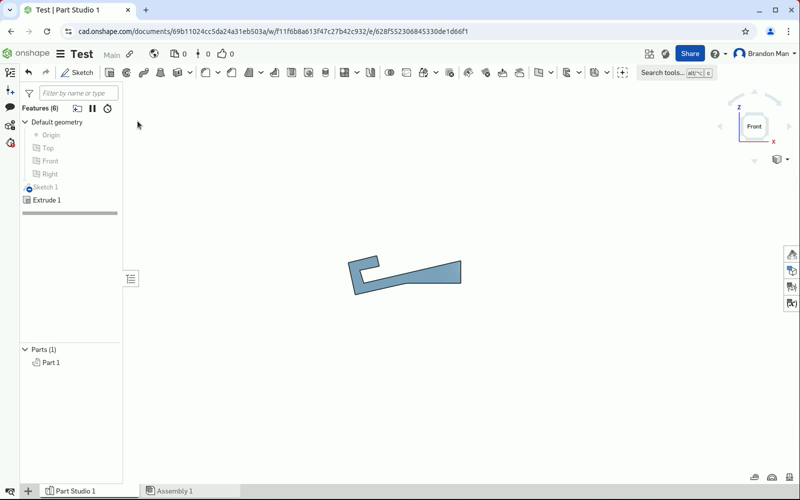
key(shift+h)
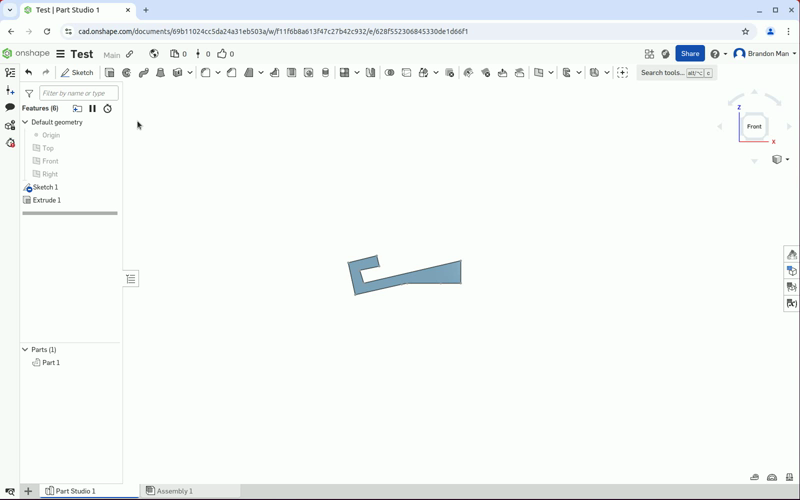
key(shift+h)
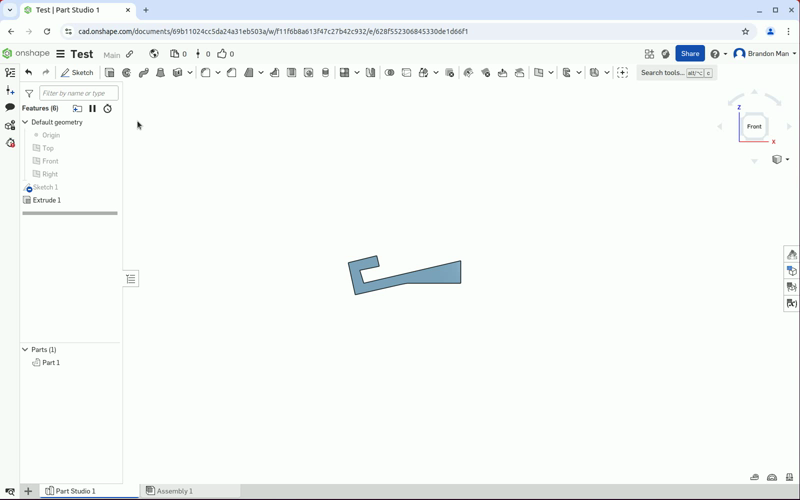
mouse_move(73, 189)
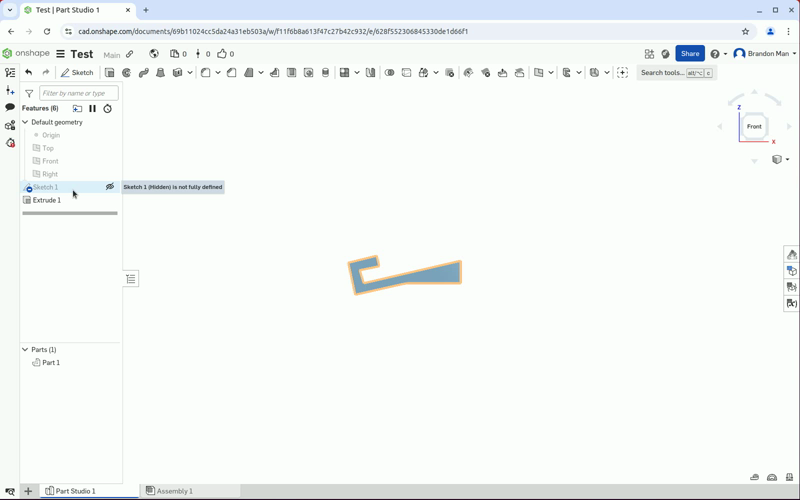
click(73, 189)
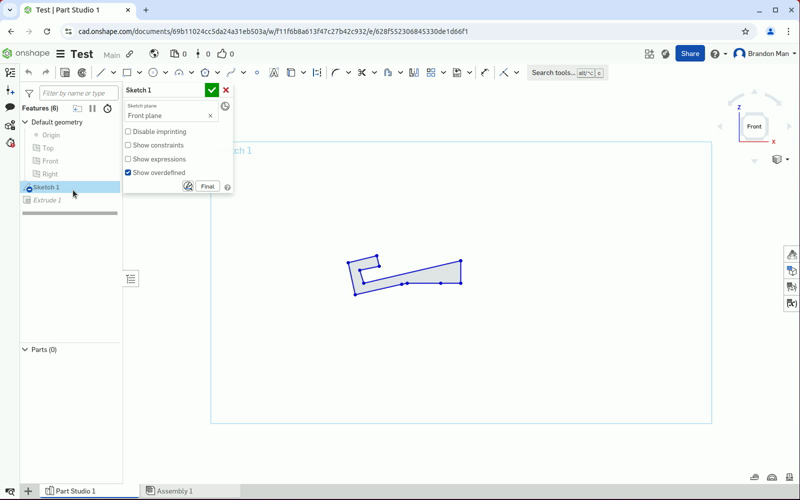
mouse_move(229, 92)
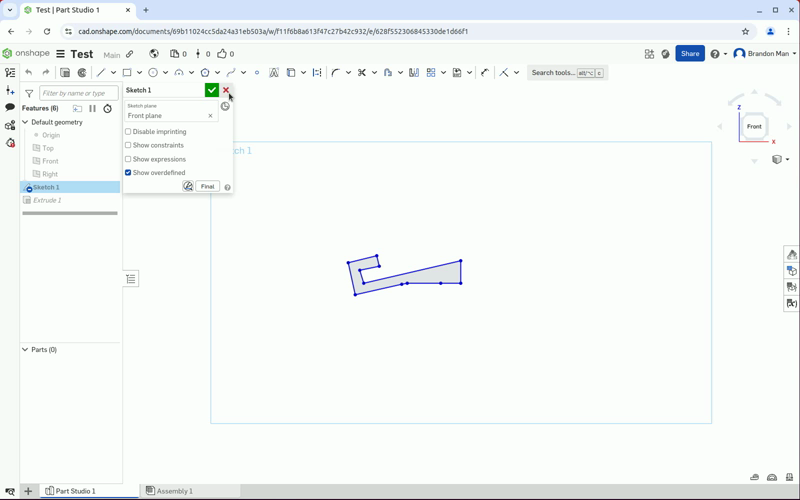
click(229, 92)
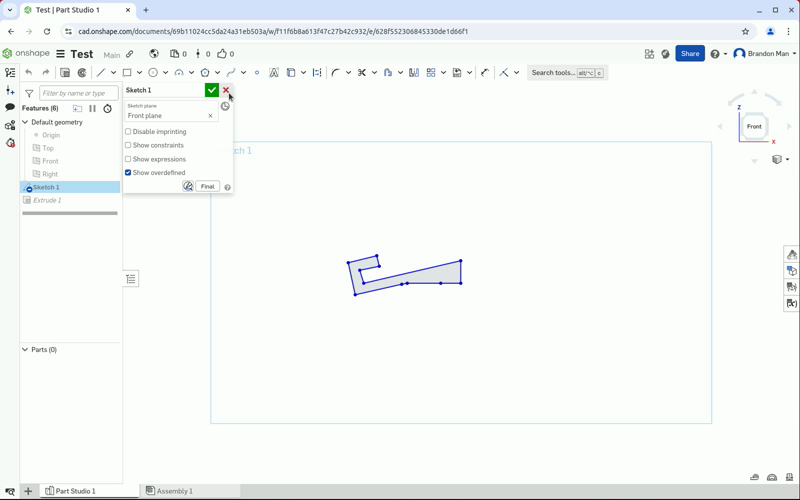
key(shift+s)
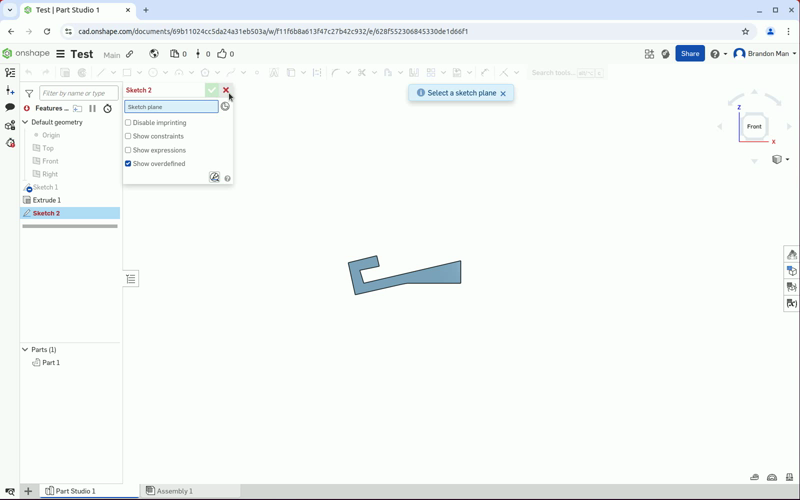
mouse_move(73, 163)
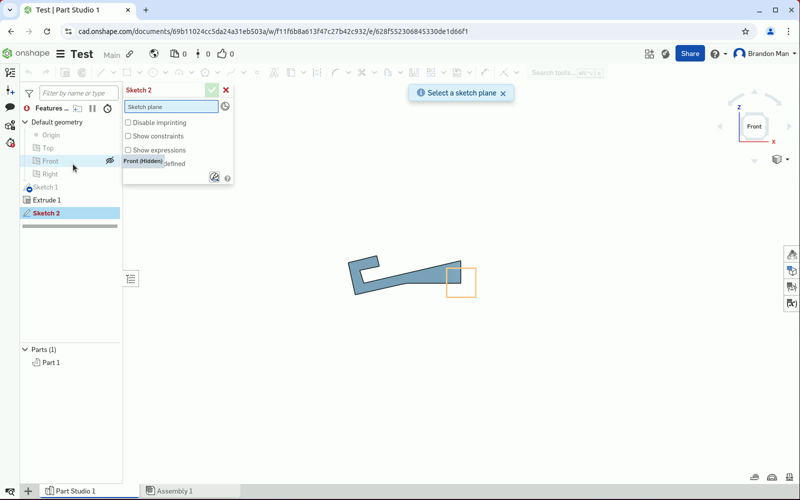
click(73, 163)
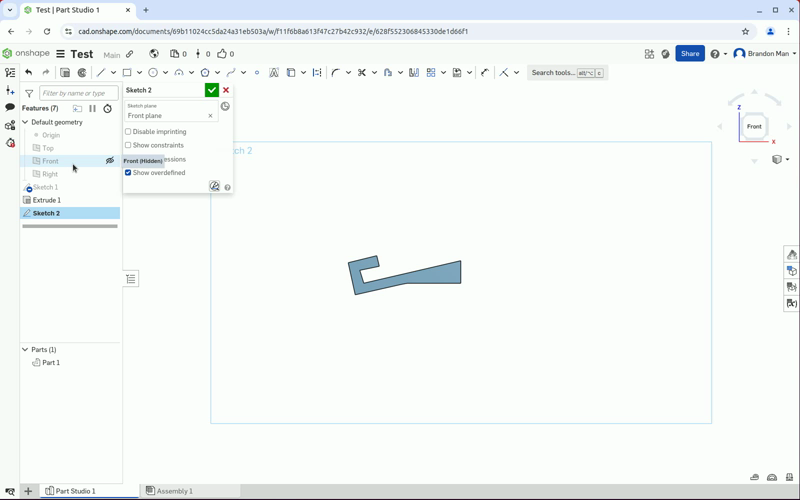
mouse_move(73, 352)
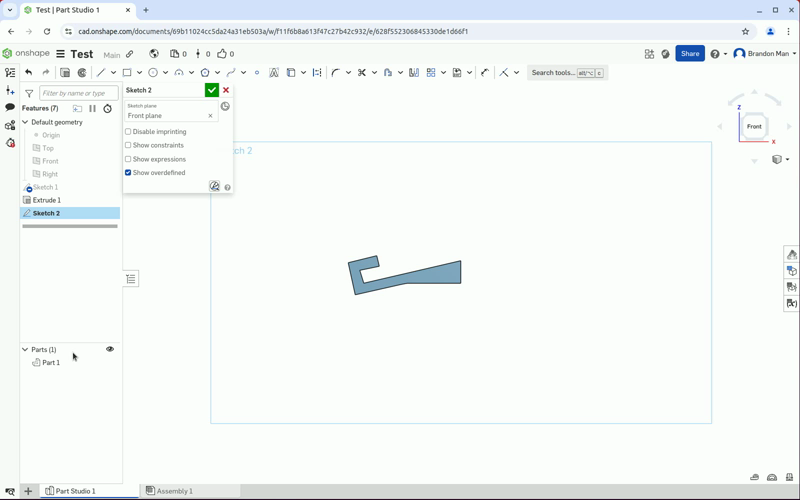
key(y)
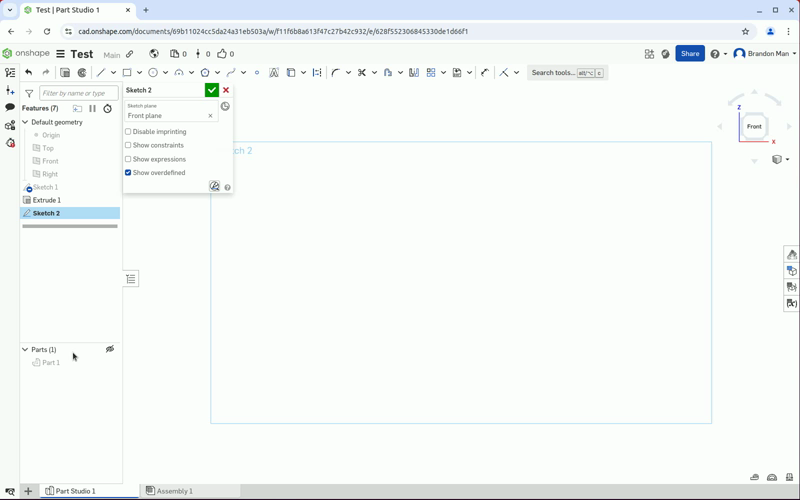
key(l)
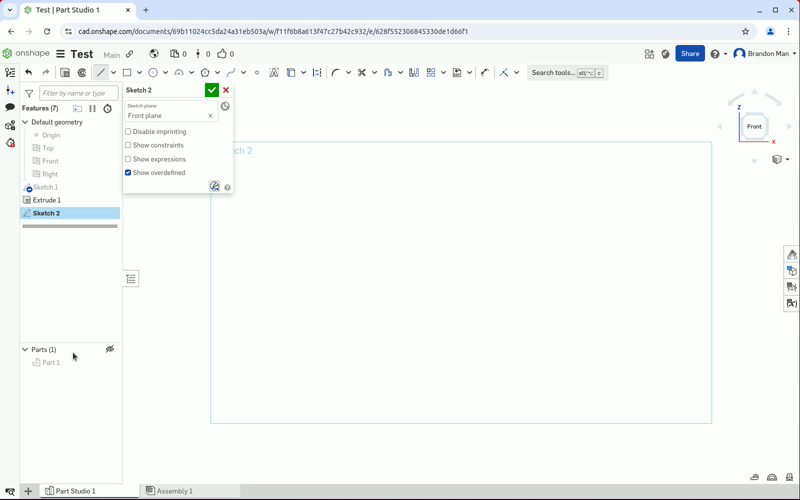
key_down(shift)
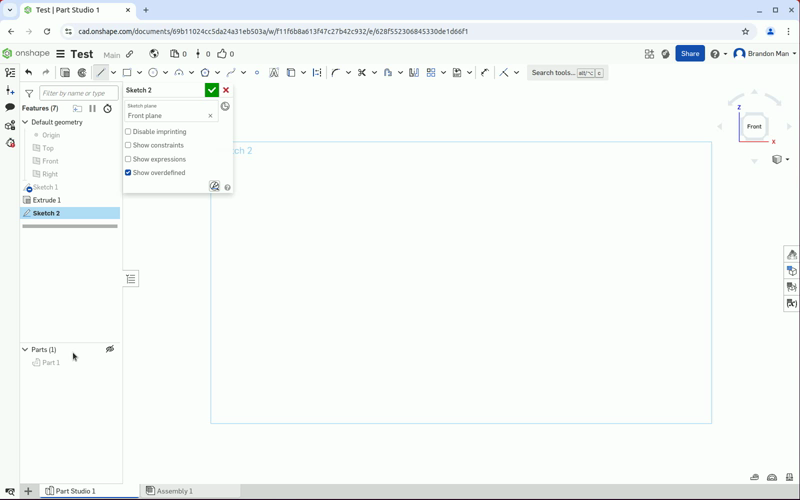
mouse_move(460, 282)
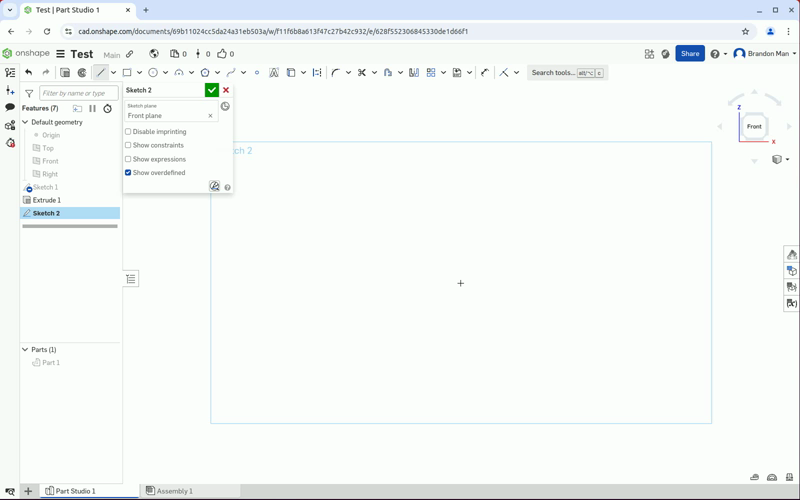
click(460, 282)
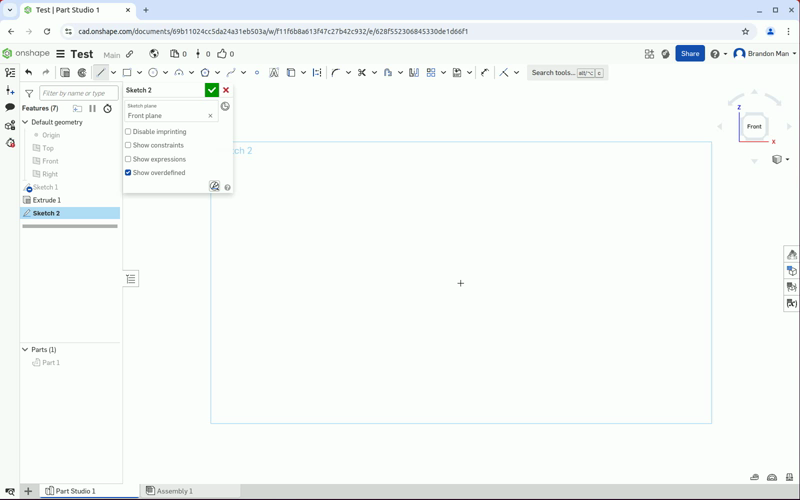
key_up(shift)
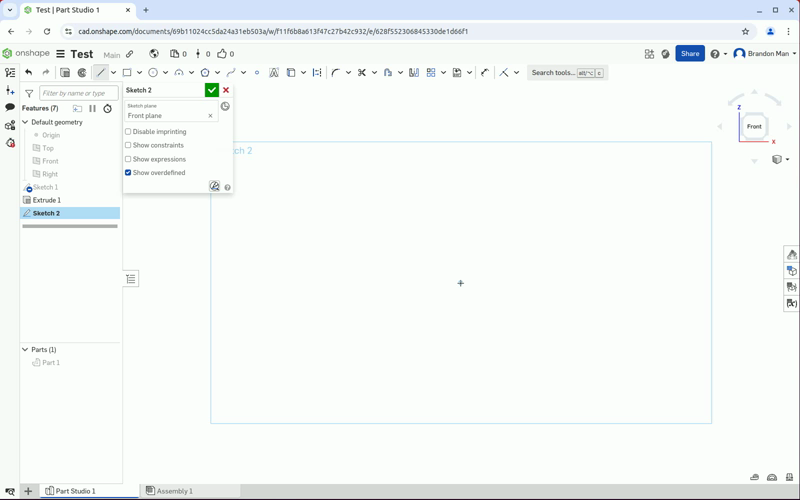
key_down(shift)
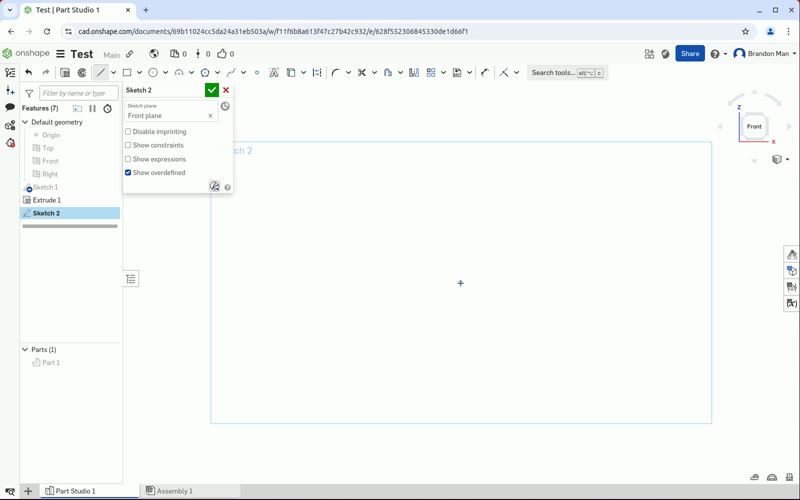
mouse_move(490, 282)
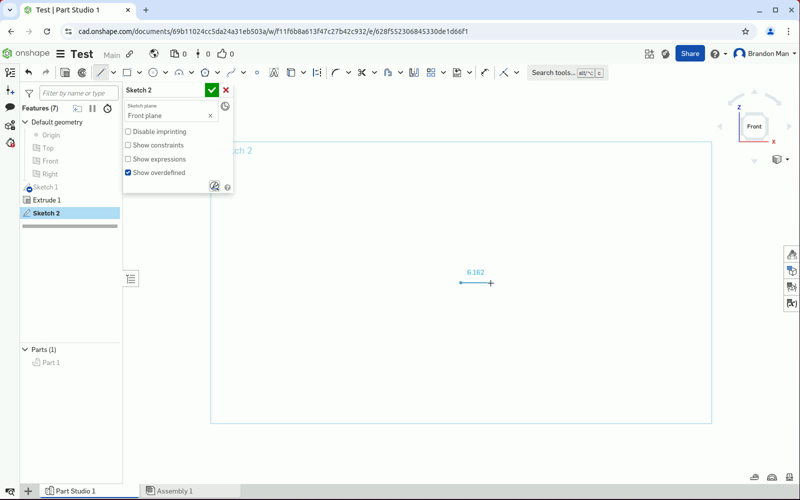
mouse_move(481, 282)
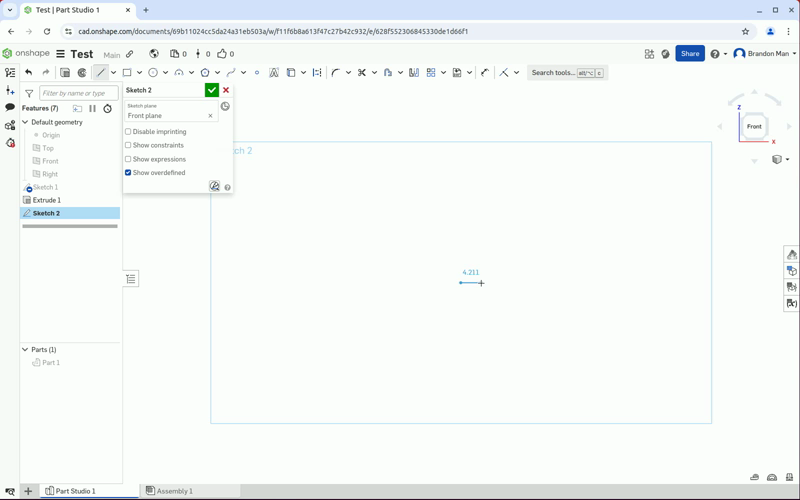
click(481, 282)
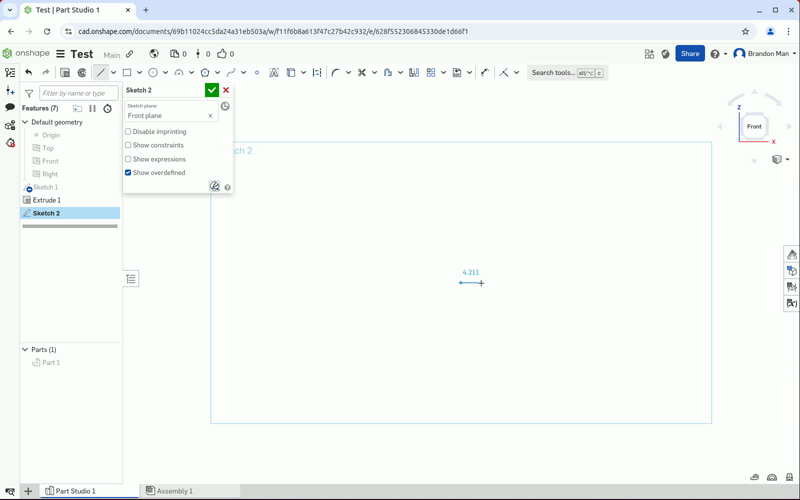
key_up(shift)
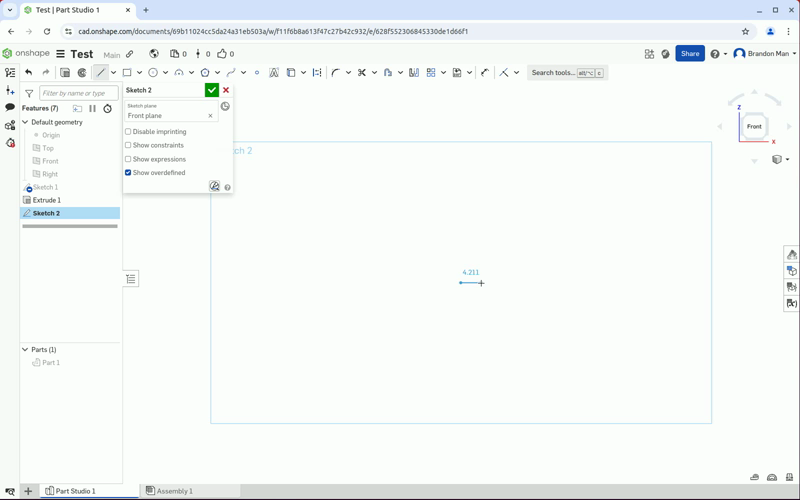
key_down(shift)
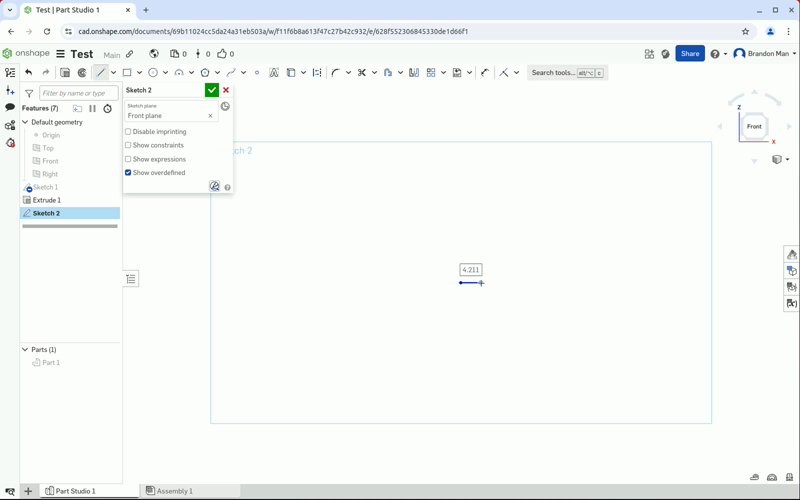
mouse_move(511, 282)
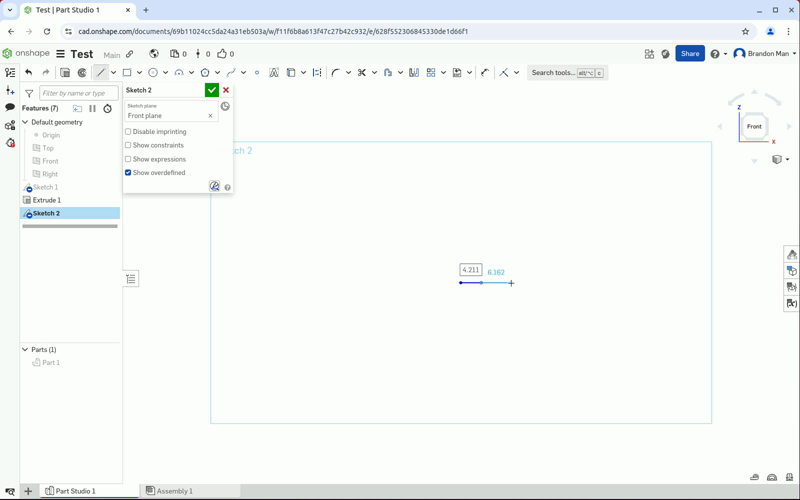
mouse_move(514, 282)
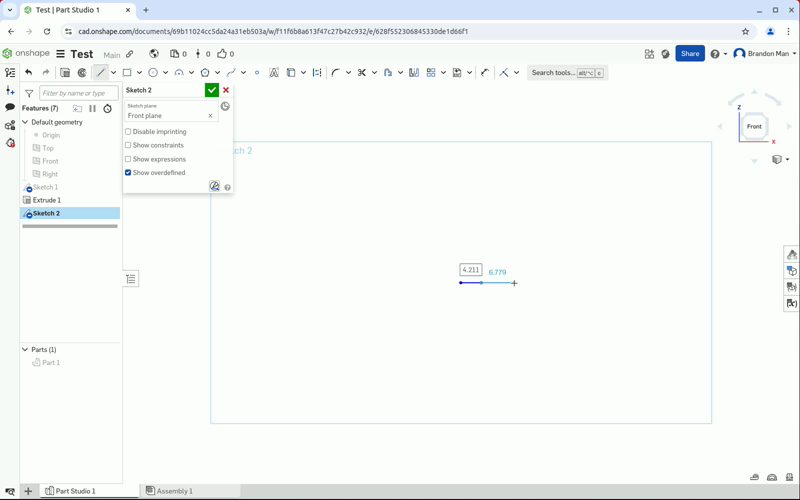
click(514, 282)
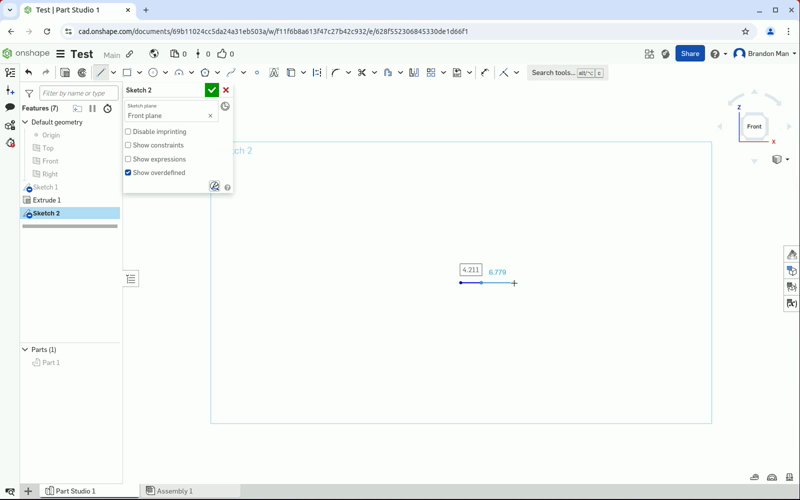
key_up(shift)
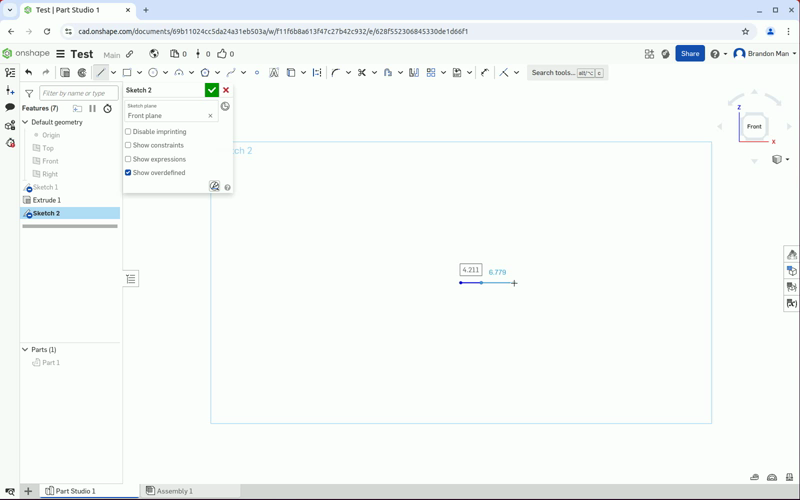
key_down(shift)
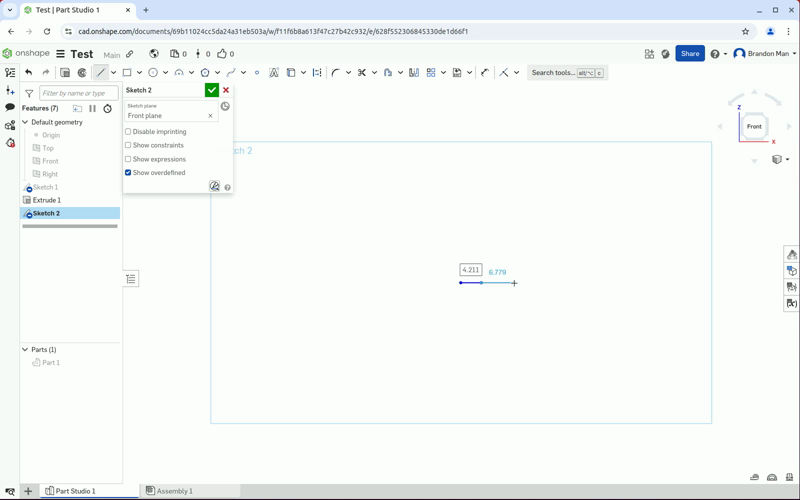
mouse_move(544, 282)
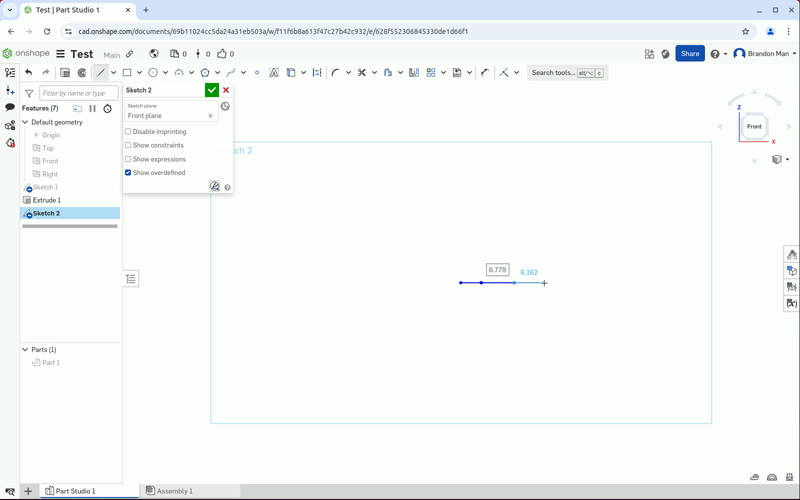
mouse_move(556, 292)
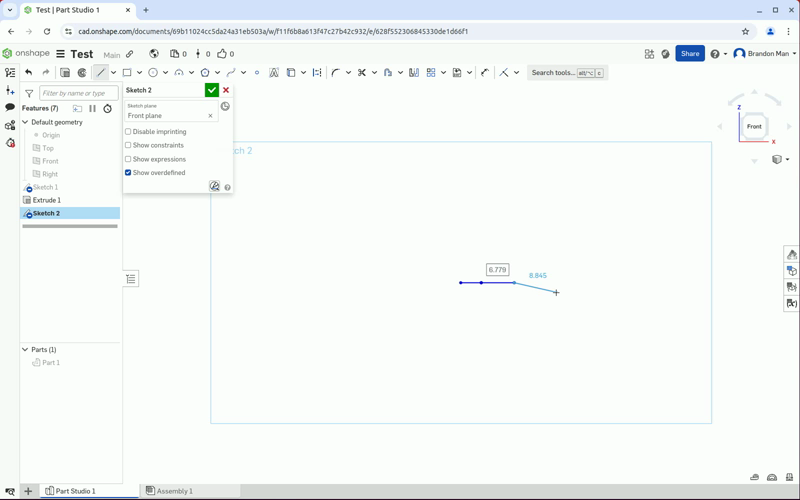
click(556, 292)
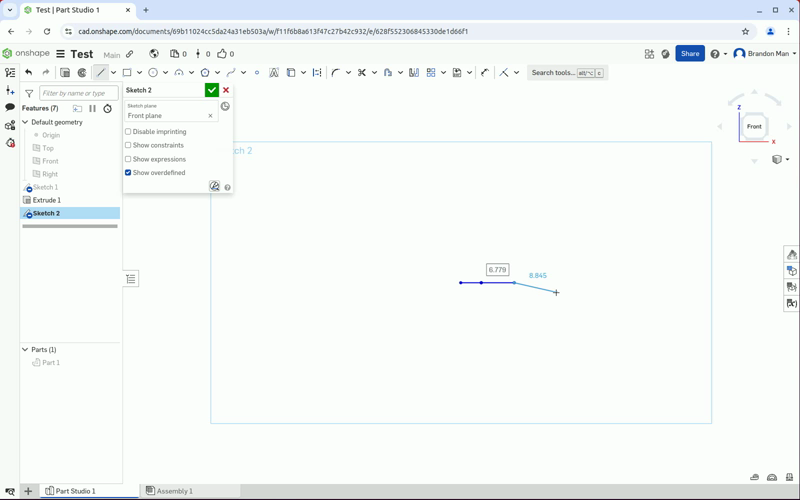
key_up(shift)
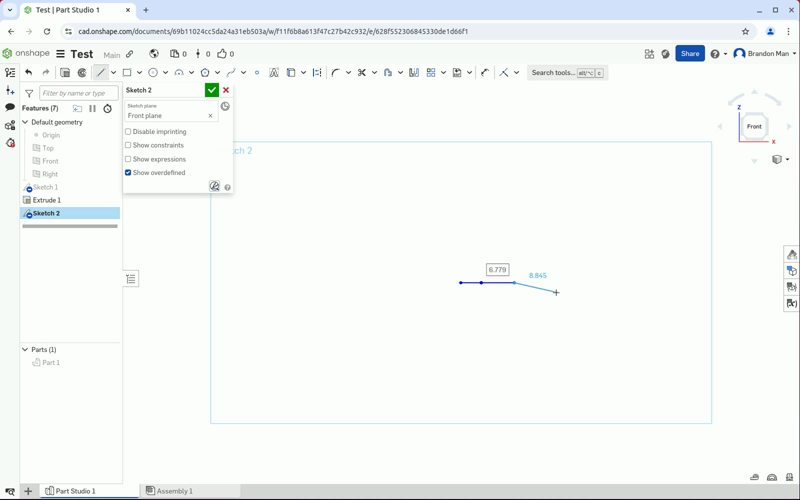
key_down(shift)
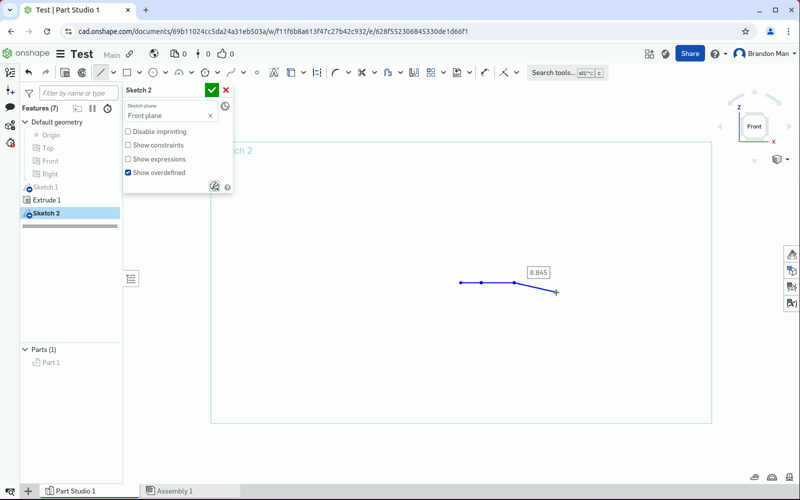
mouse_move(586, 292)
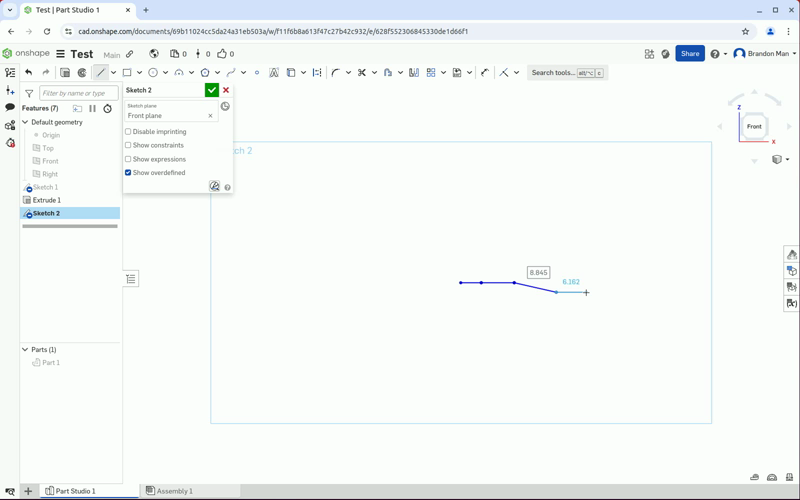
mouse_move(558, 282)
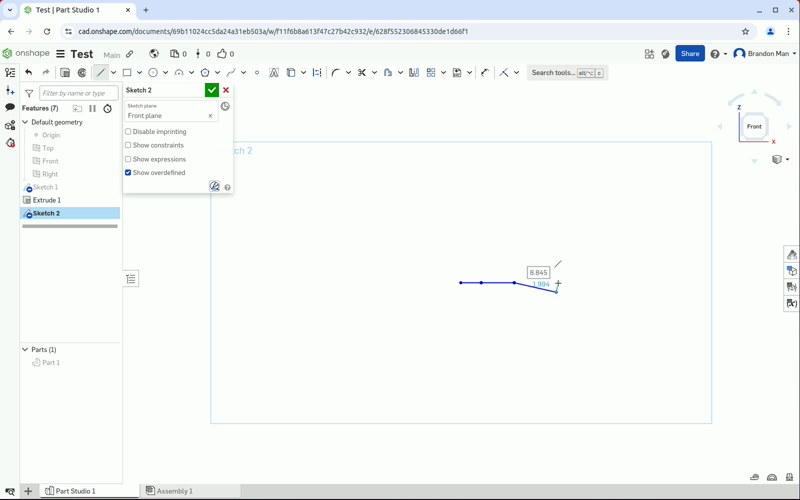
click(558, 282)
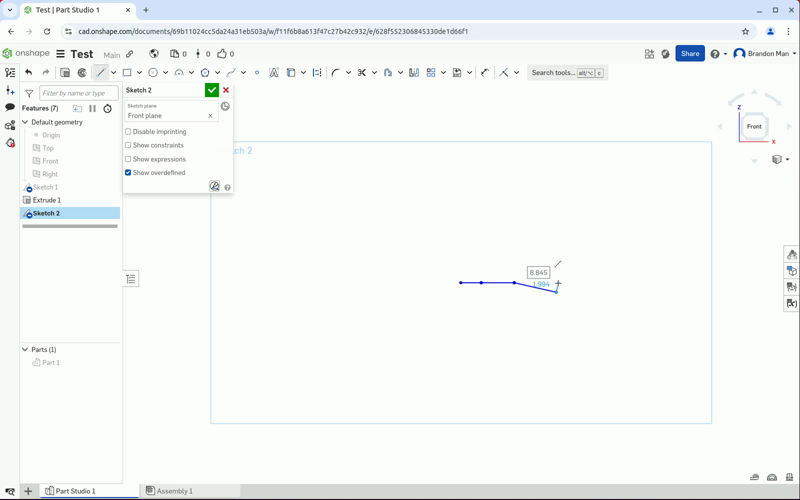
key_up(shift)
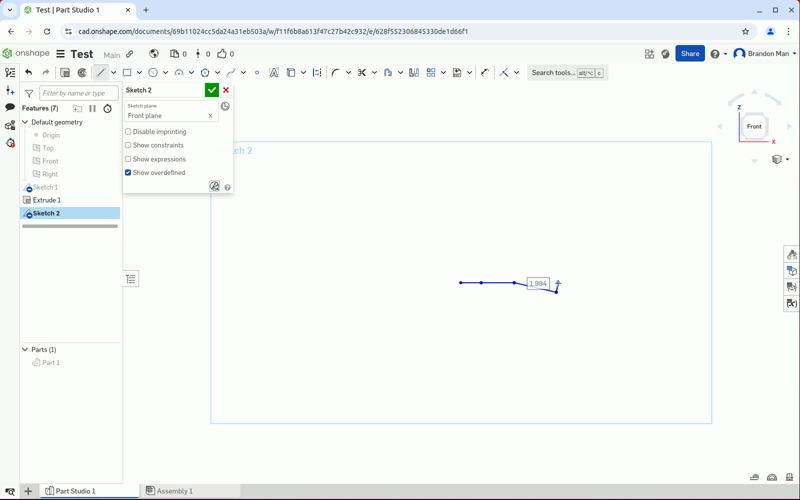
key_down(shift)
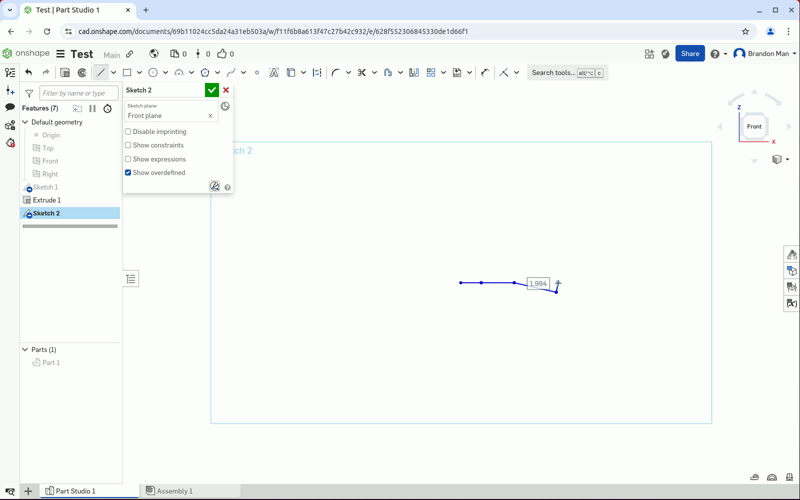
mouse_move(460, 260)
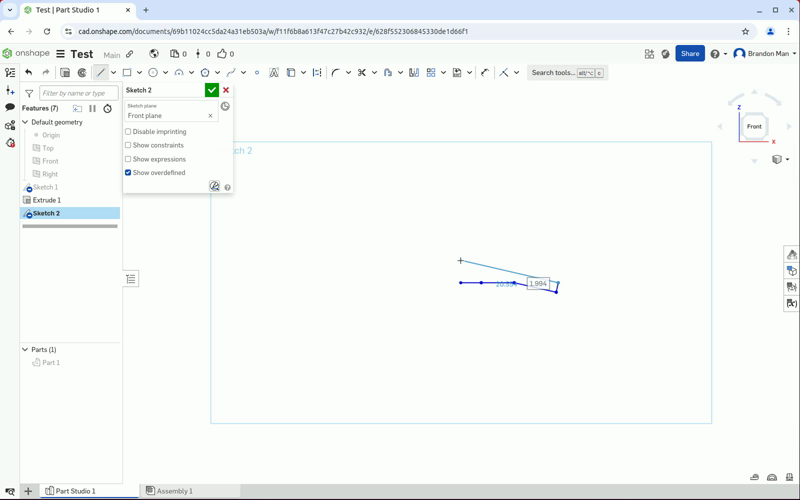
click(460, 260)
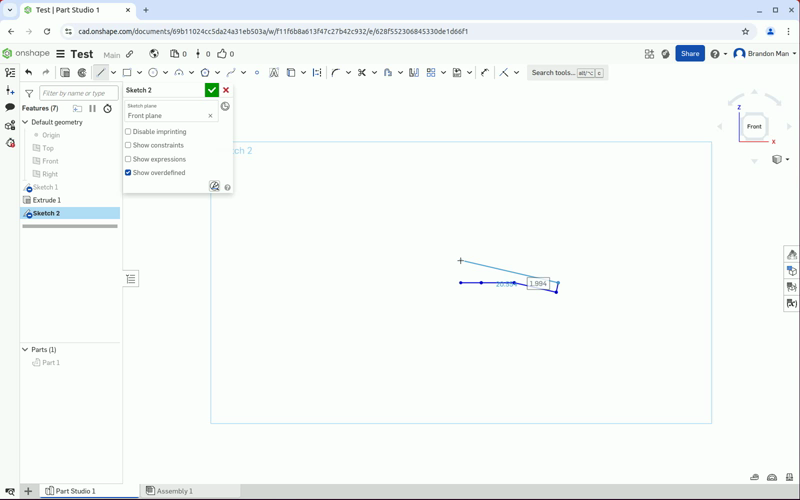
key_up(shift)
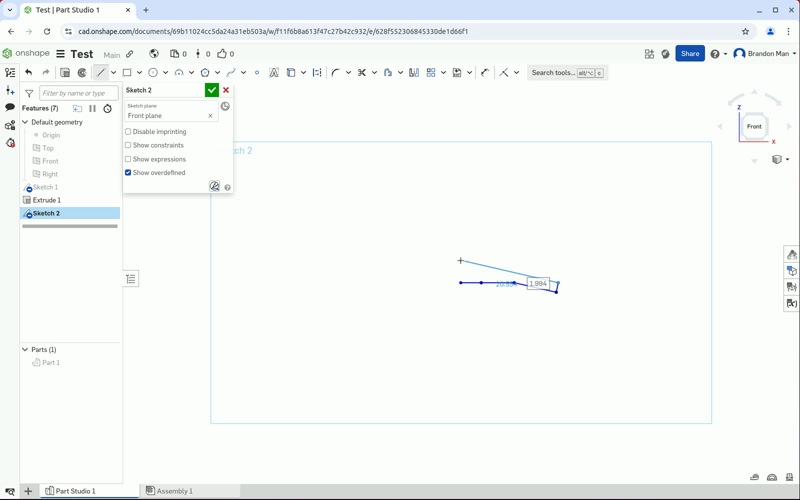
mouse_move(490, 260)
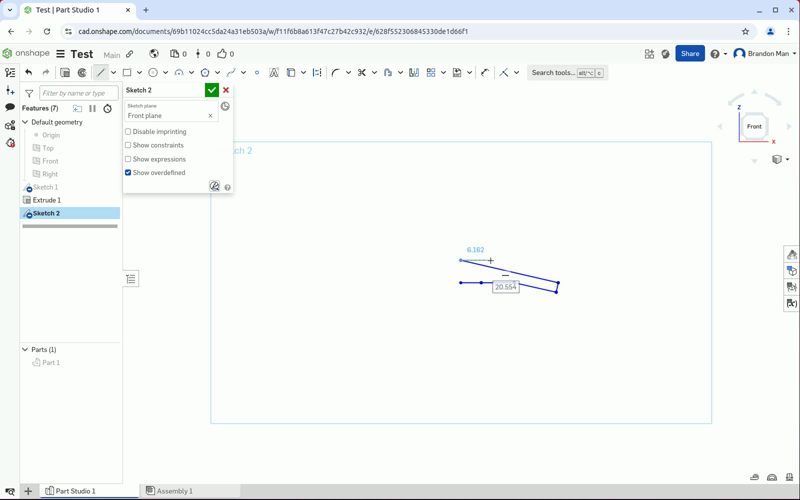
key_down(shift)
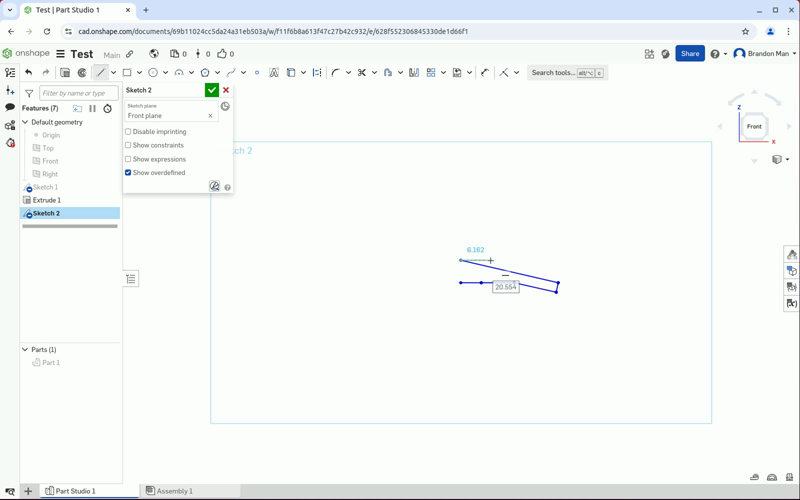
mouse_move(460, 282)
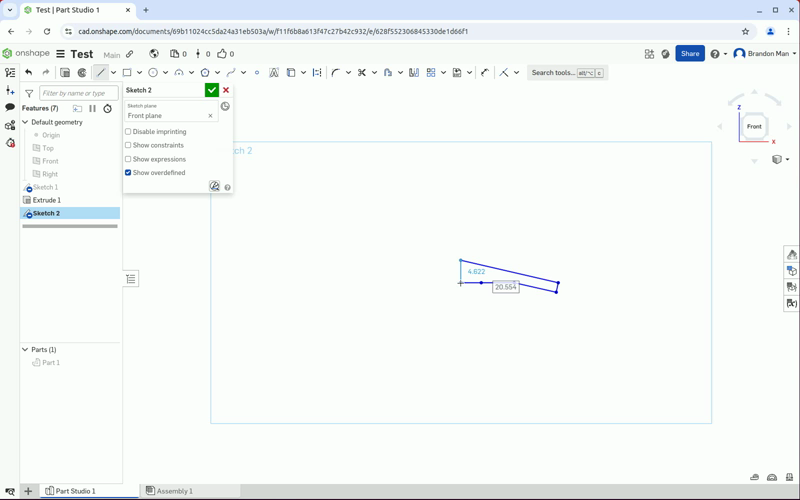
key_up(shift)
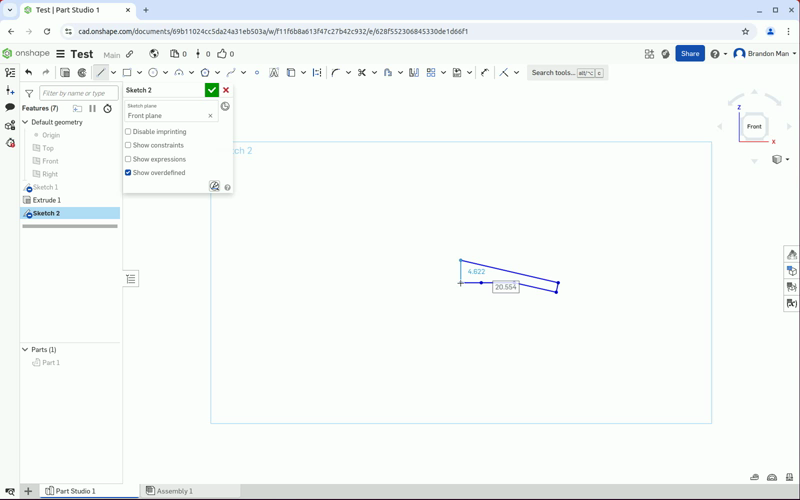
click(460, 282)
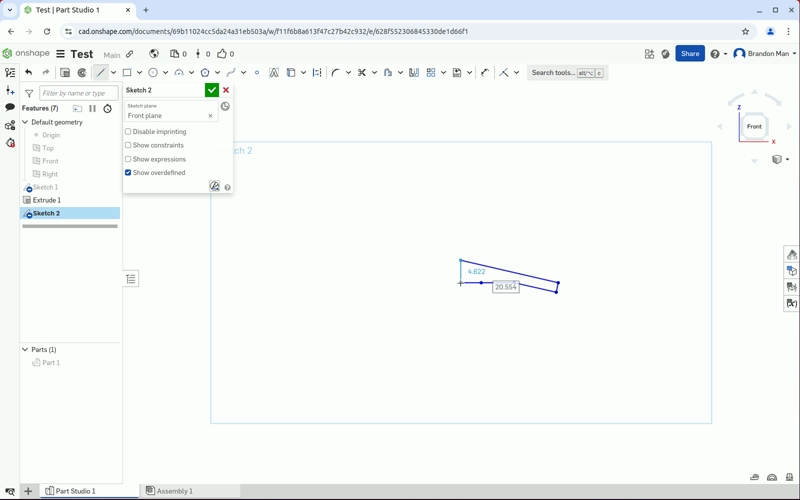
key(esc)
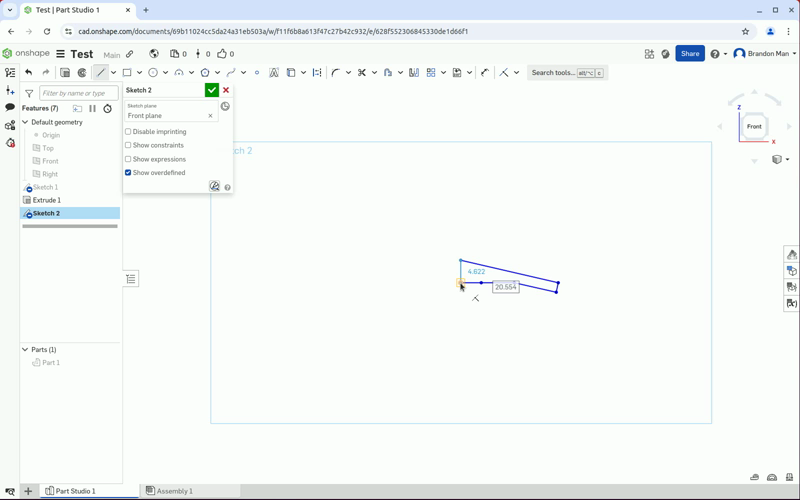
mouse_move(486, 273)
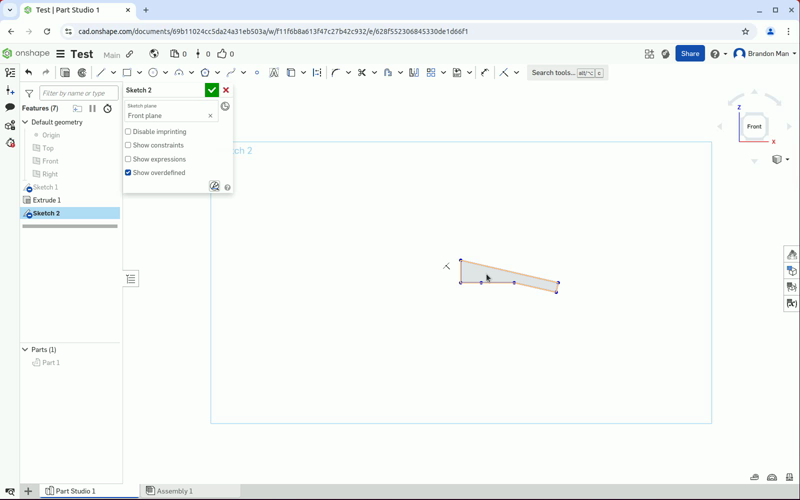
scroll(6)
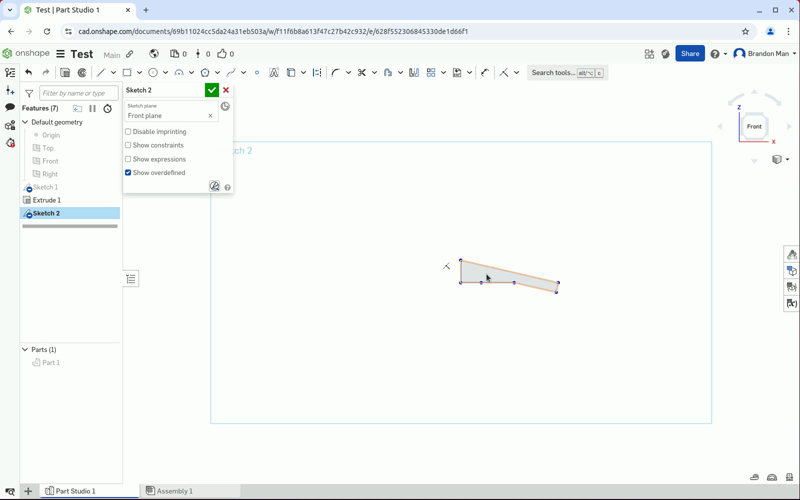
scroll(6)
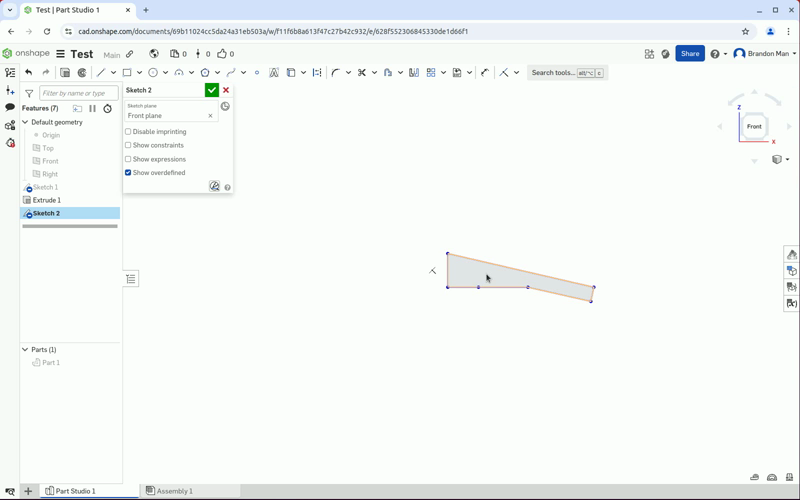
scroll(6)
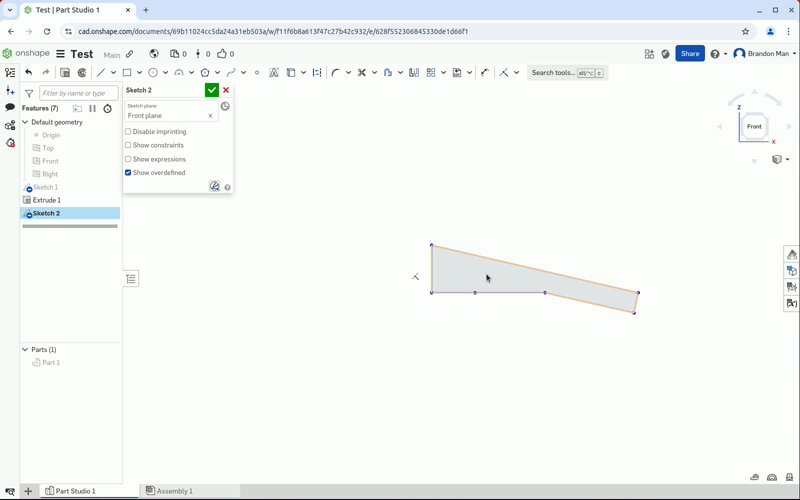
scroll(6)
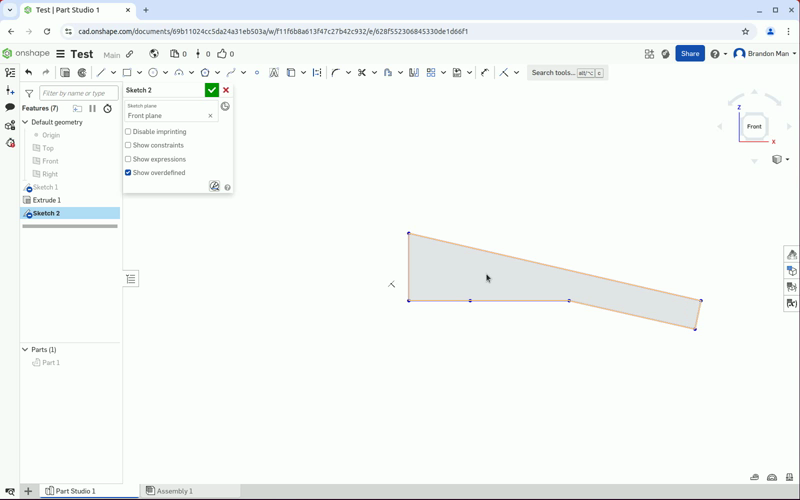
scroll(6)
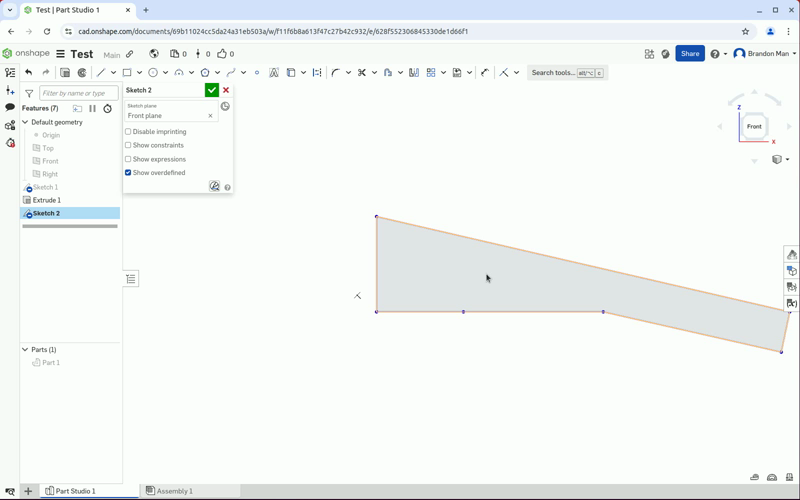
scroll(6)
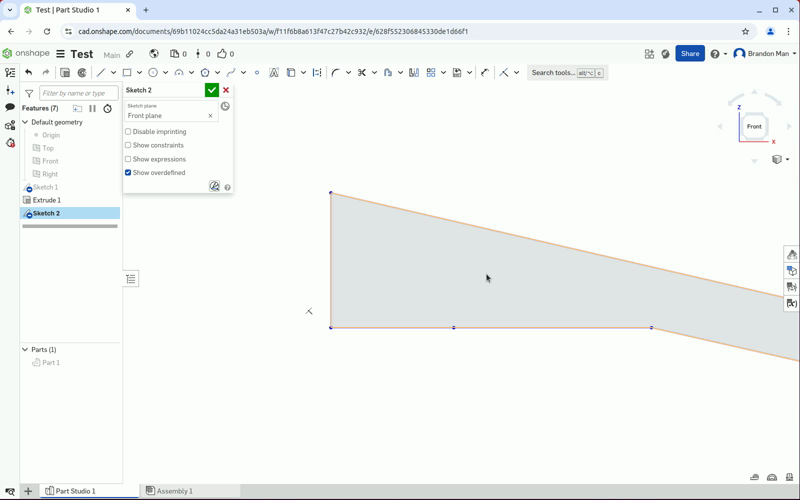
scroll(6)
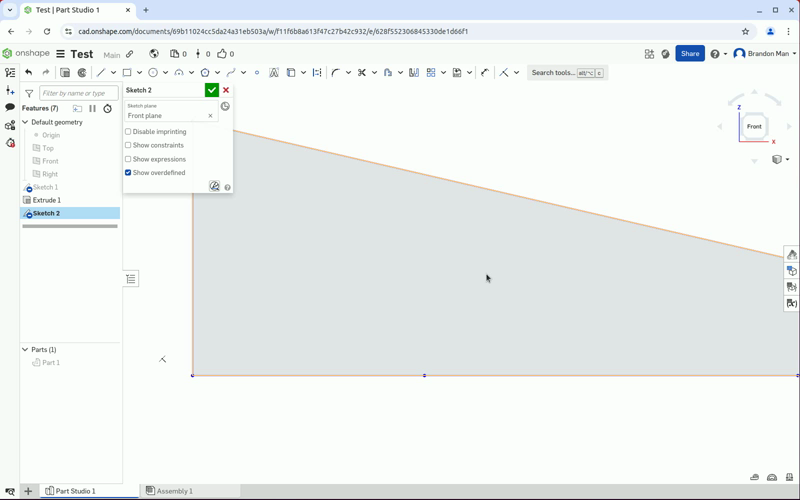
click(486, 273)
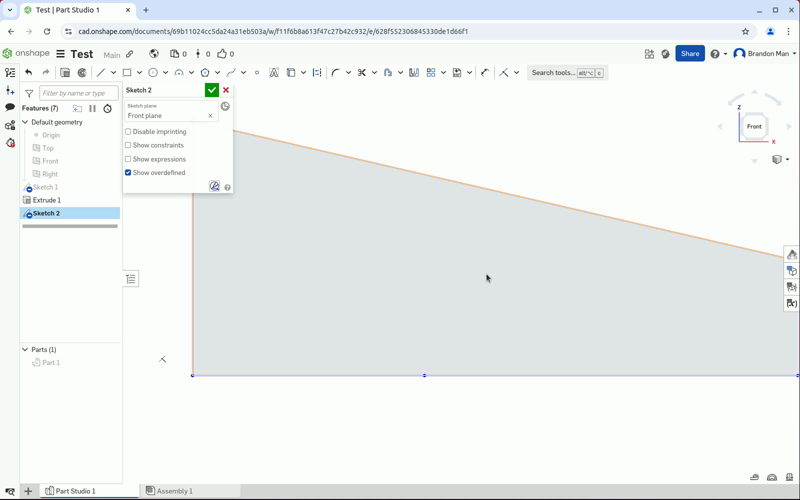
scroll(-6)
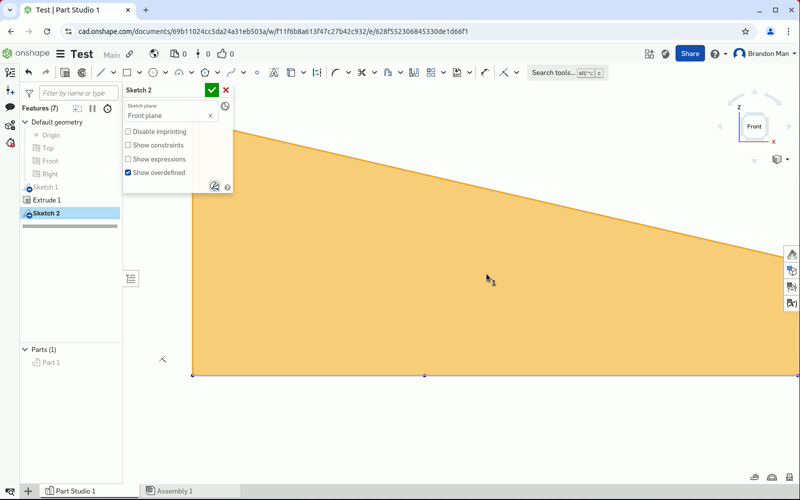
scroll(-6)
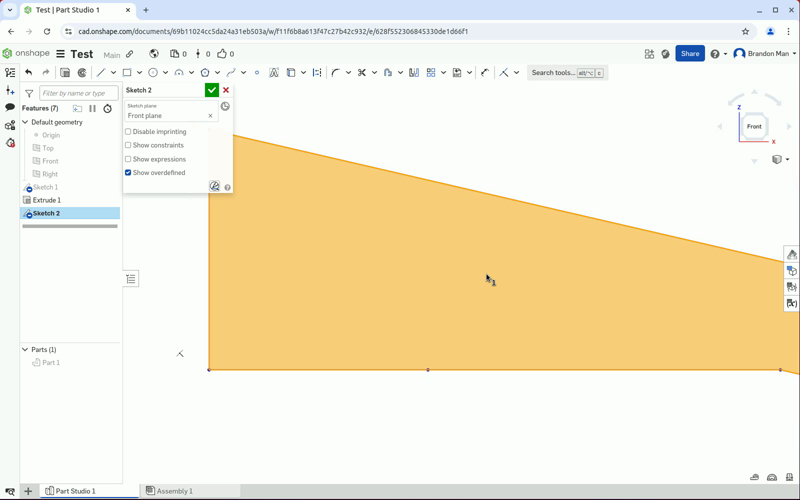
scroll(-6)
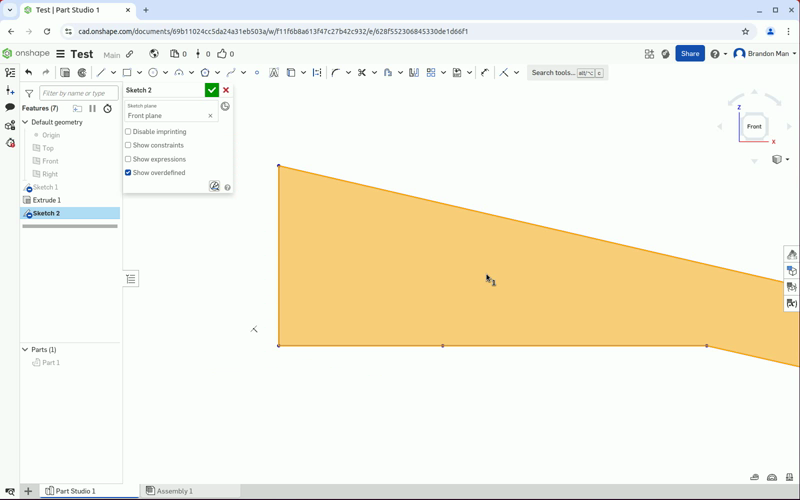
scroll(-6)
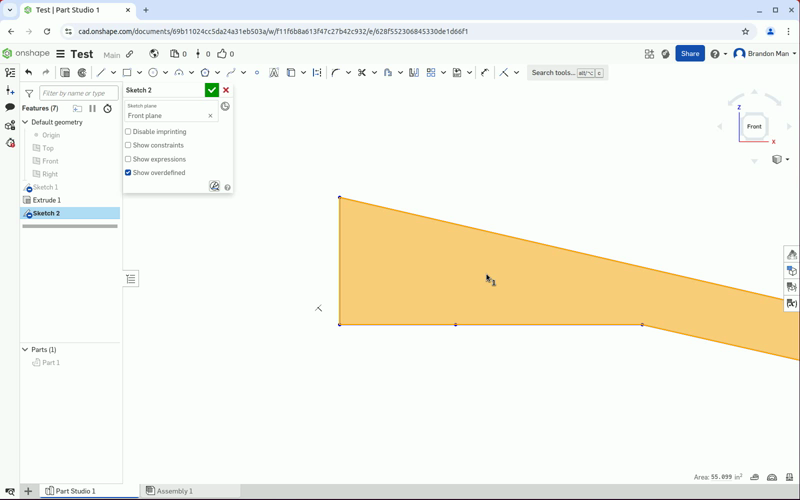
scroll(-6)
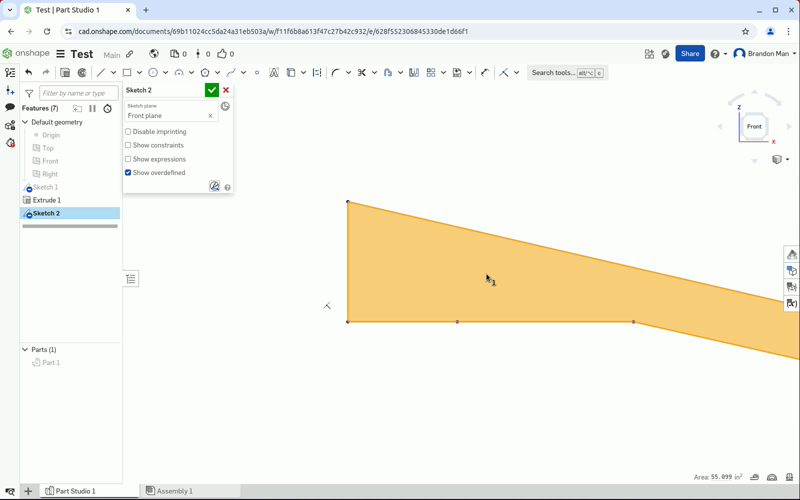
scroll(-6)
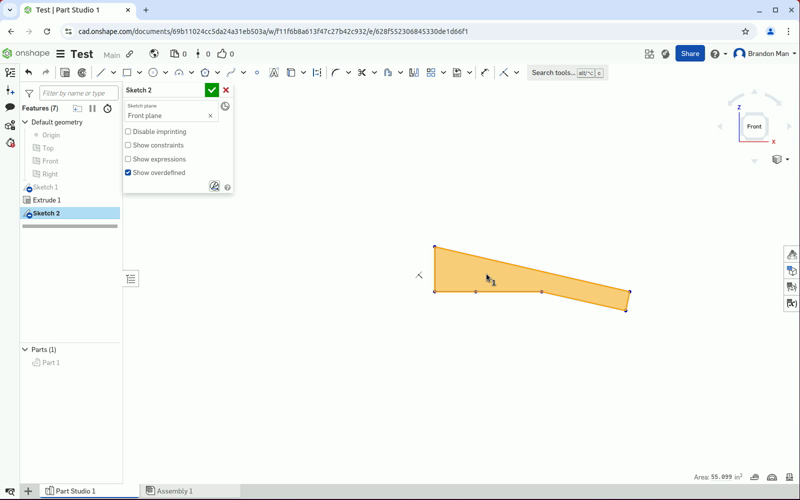
scroll(-6)
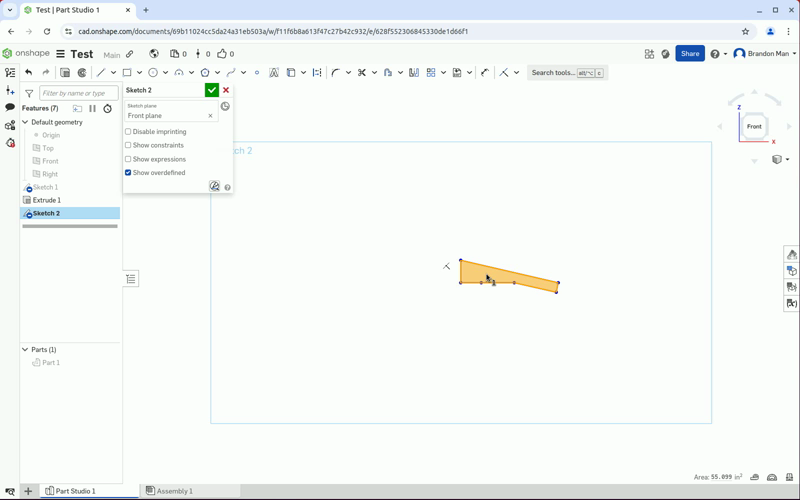
mouse_move(73, 352)
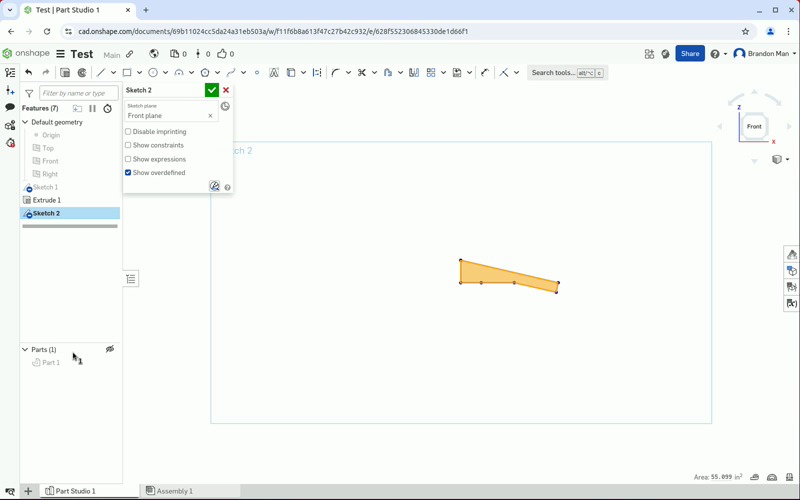
key(shift+y)
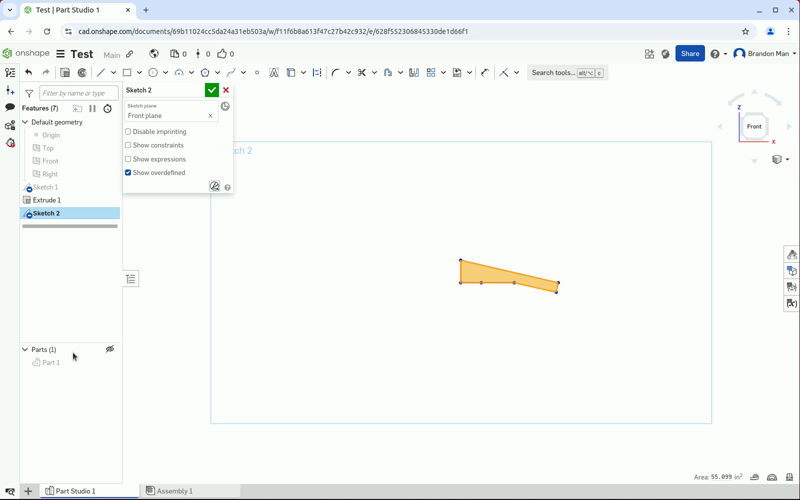
key(shift+e)
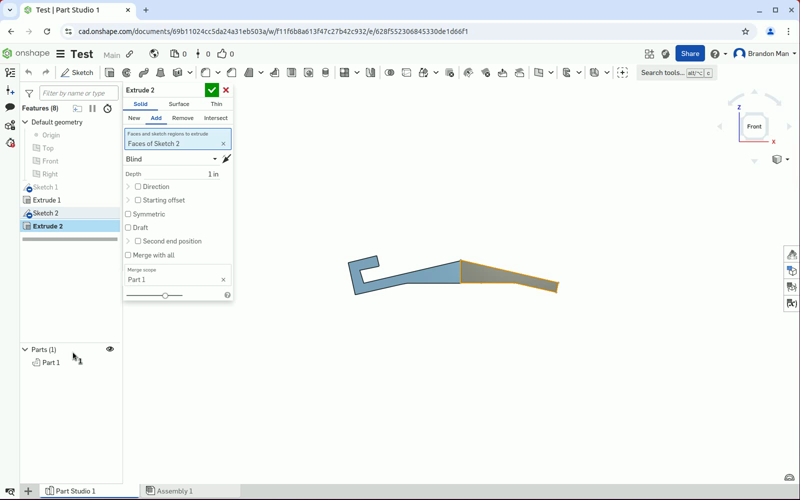
mouse_move(143, 106)
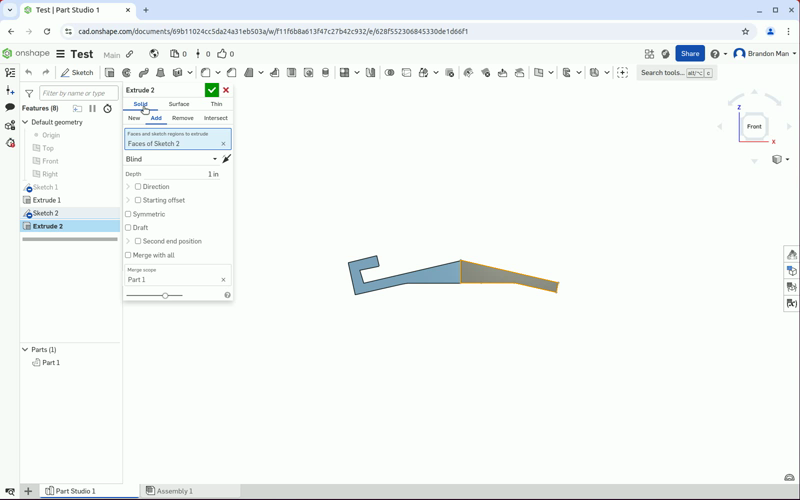
click(143, 106)
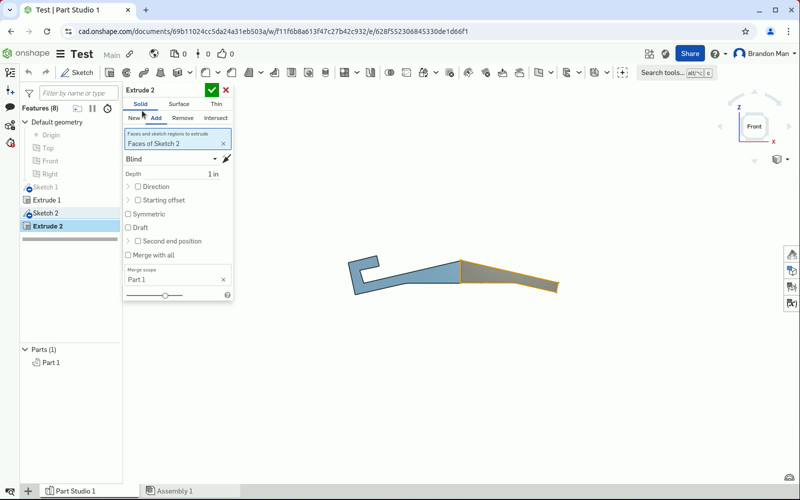
mouse_move(137, 120)
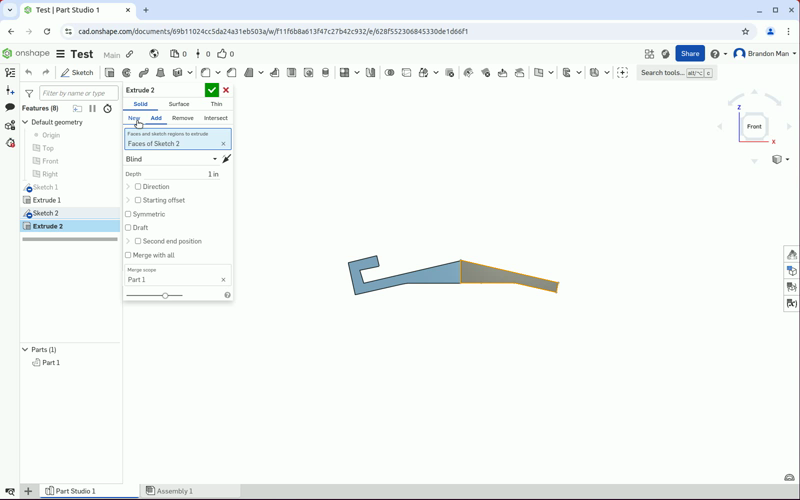
click(137, 120)
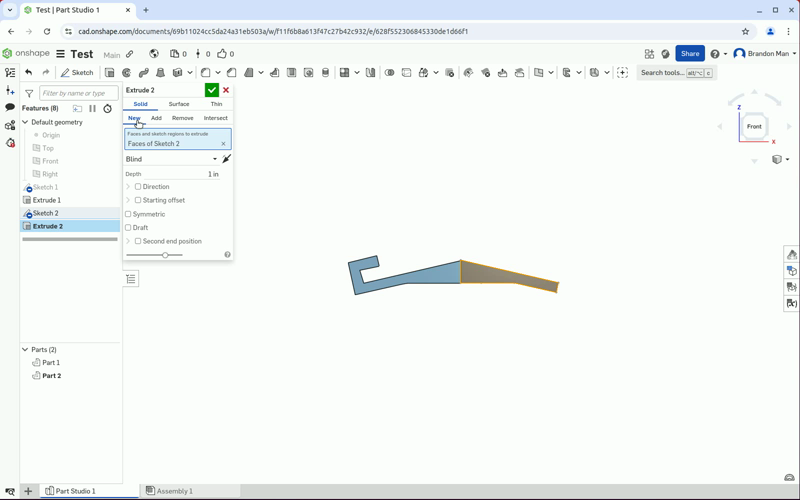
key(tab, 4)
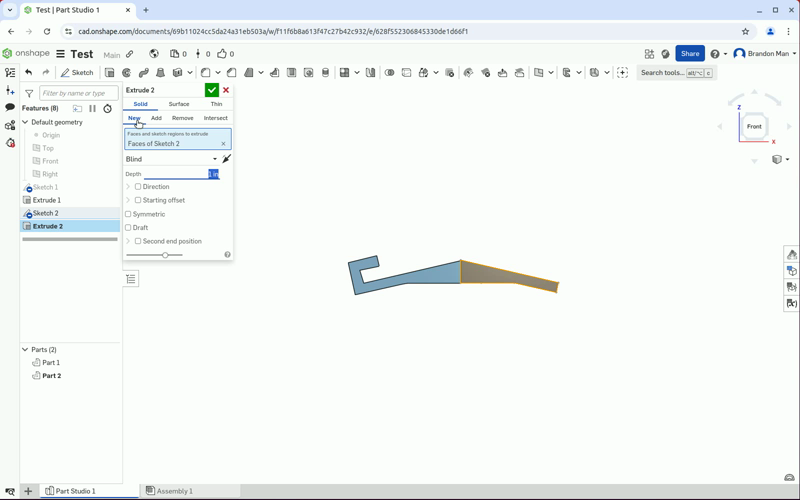
text(2.889)
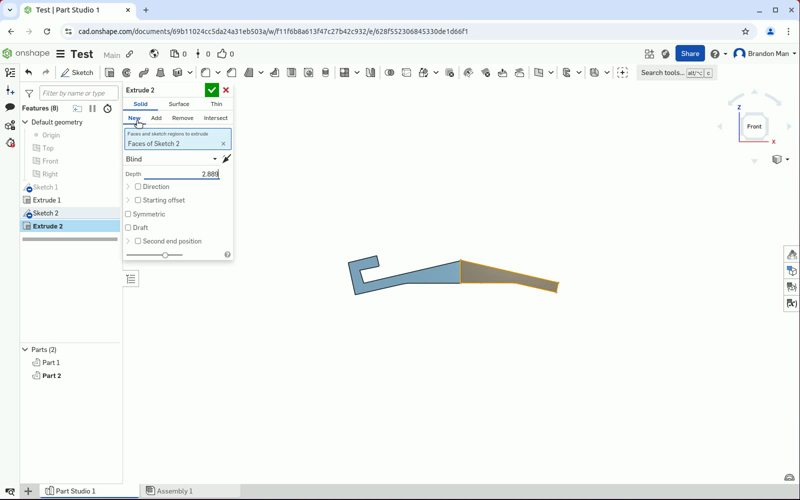
key(tab, 3)
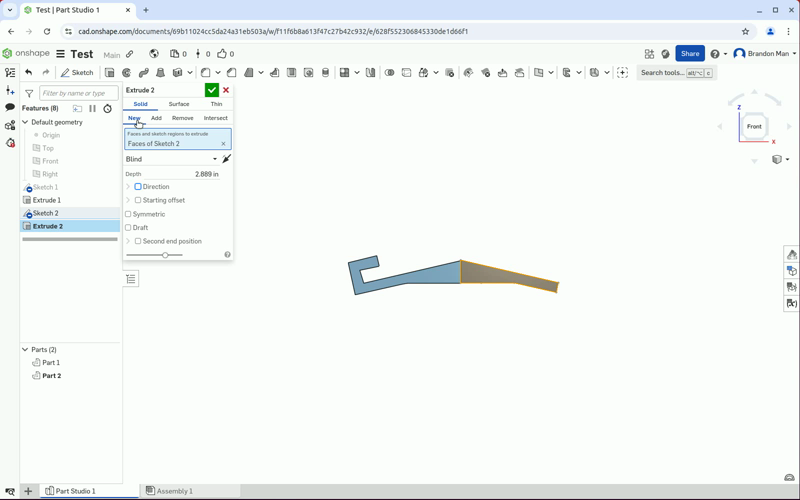
key(tab, 2)
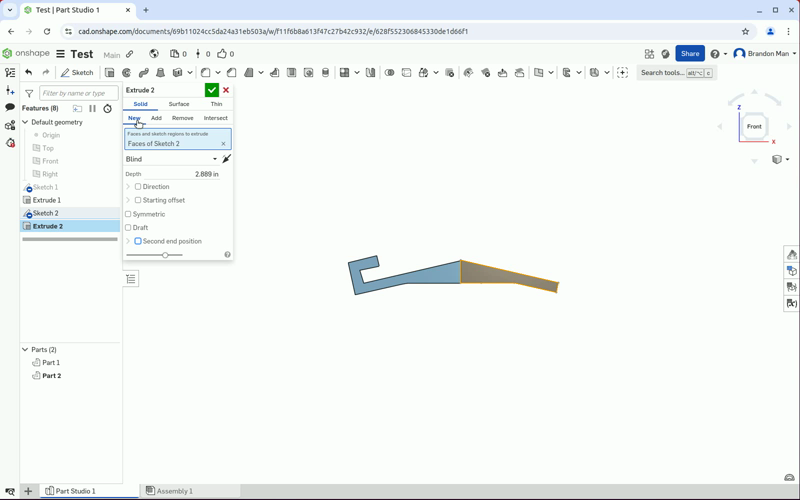
key(space)
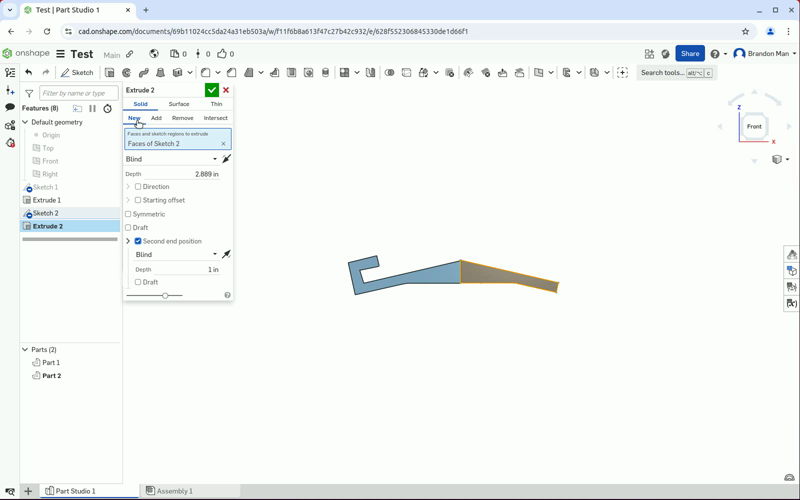
key(tab, 3)
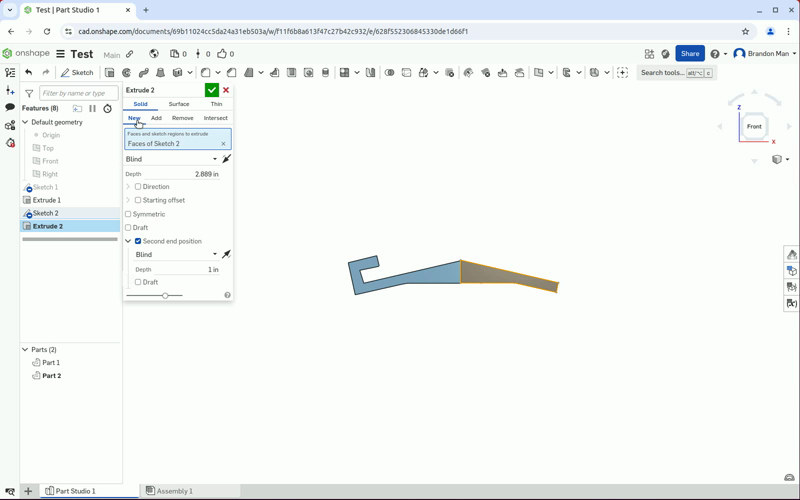
text(2.889)
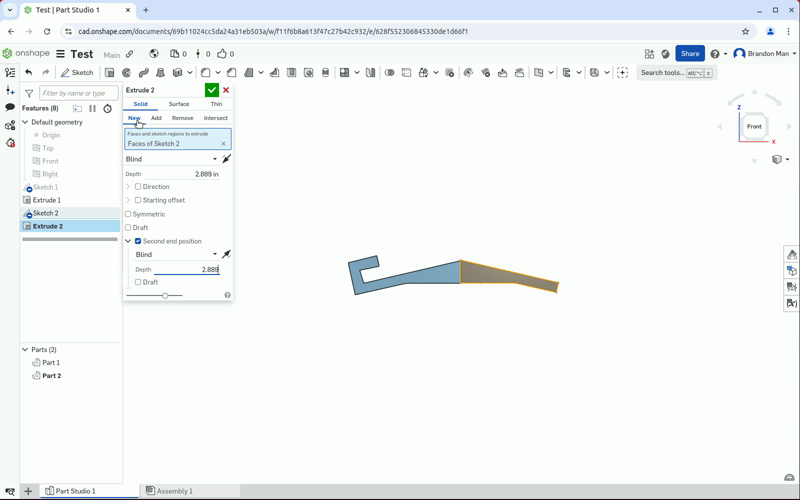
key(enter)
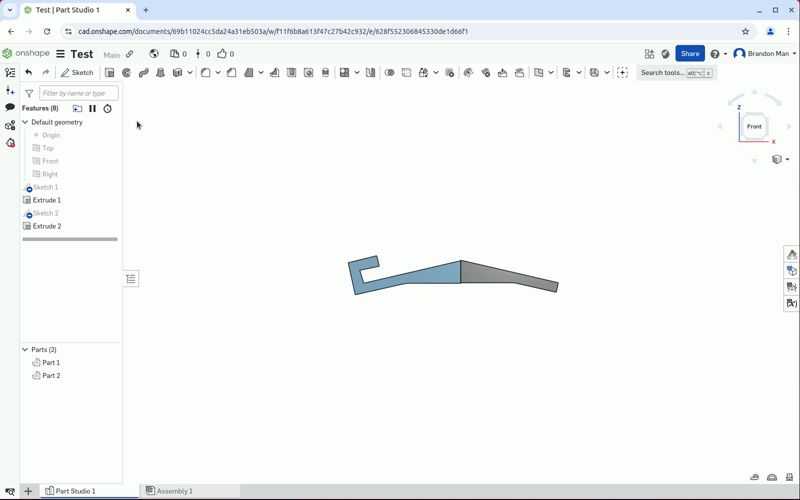
key(shift+h)
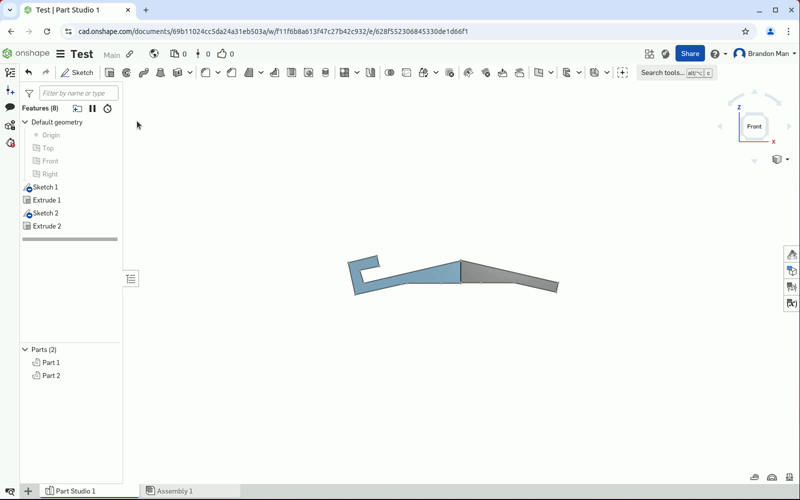
key(shift+h)
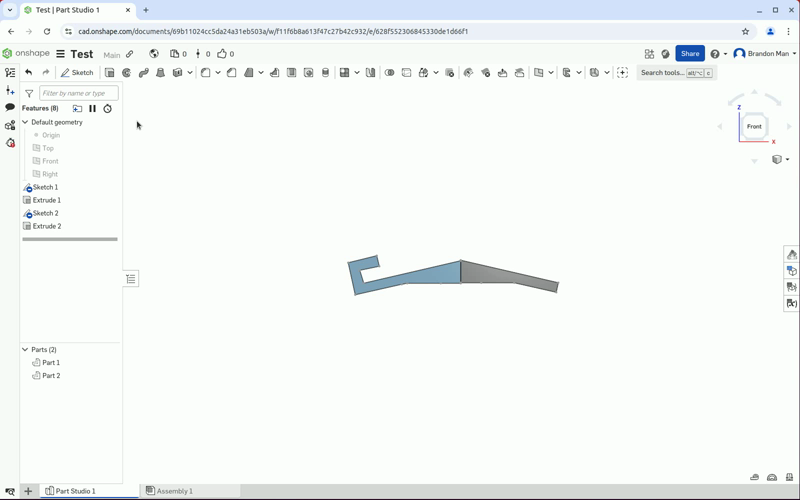
key(shift+7)
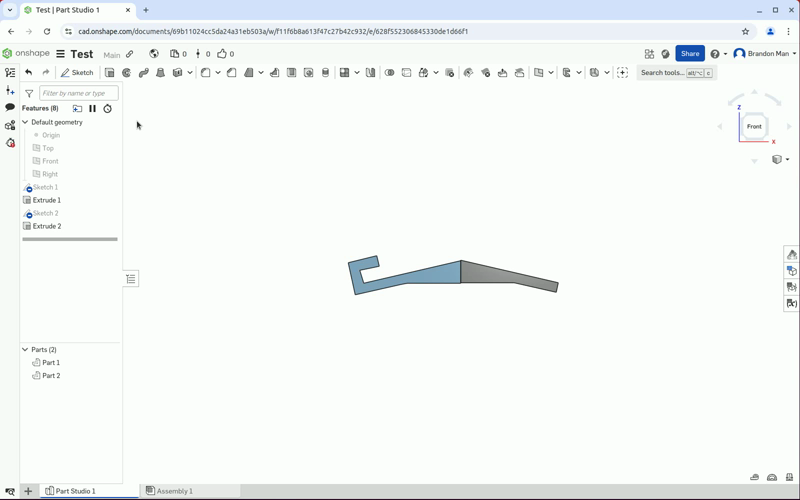
key(left, 2)
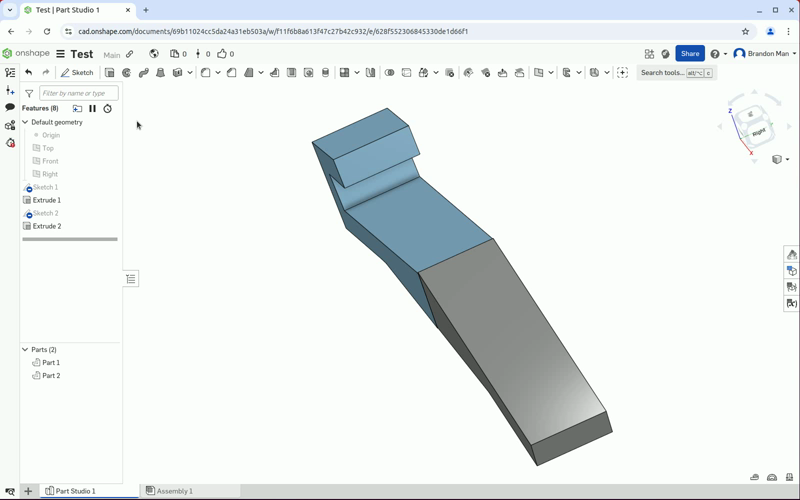
key(down, 2)
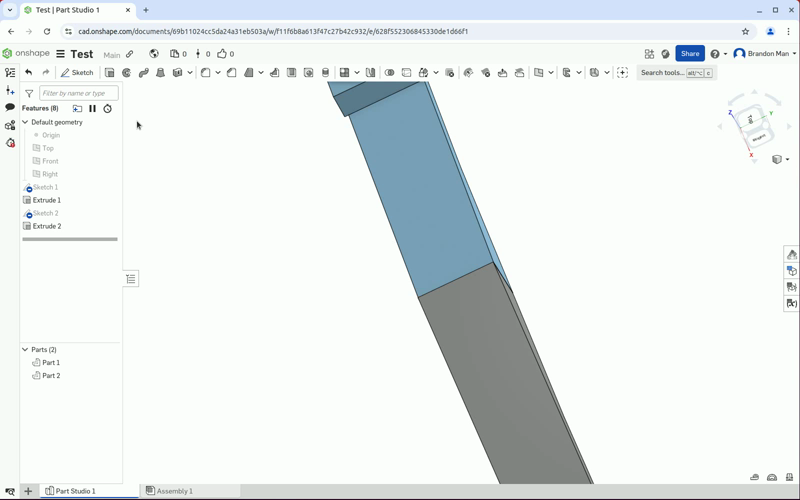
key(up, 2)
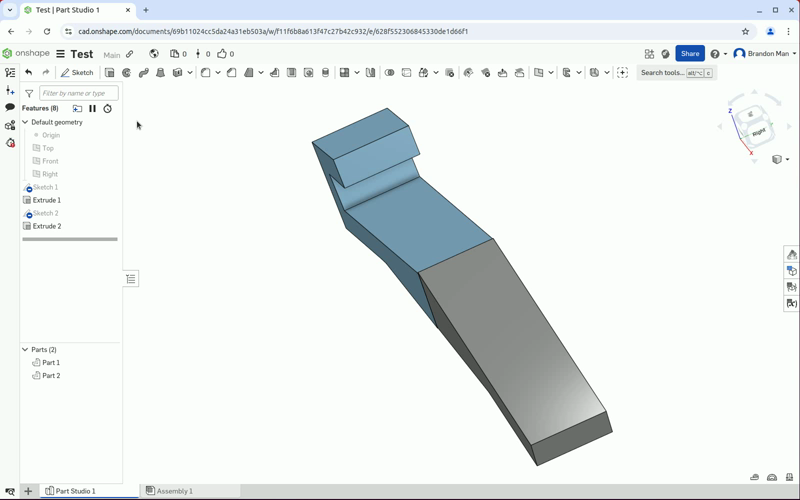
key(right, 2)
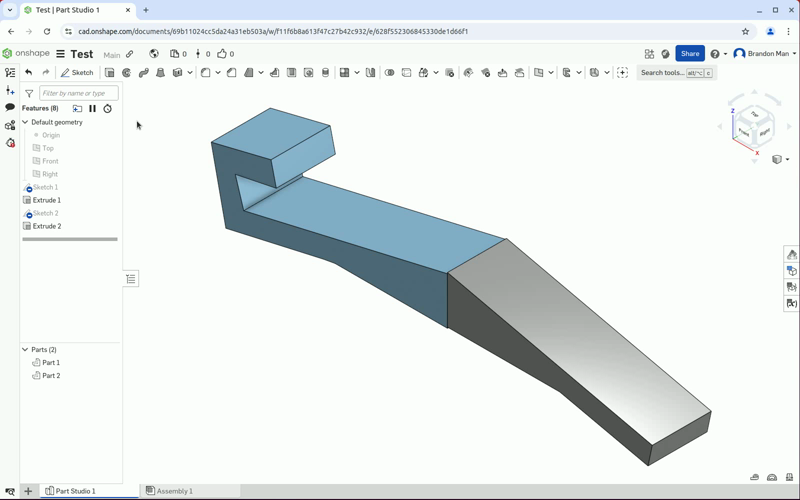
mouse_move(73, 189)
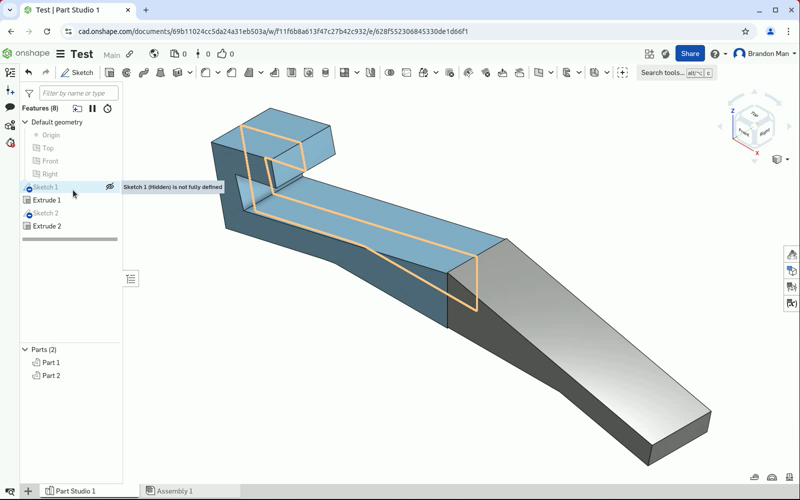
click(73, 189)